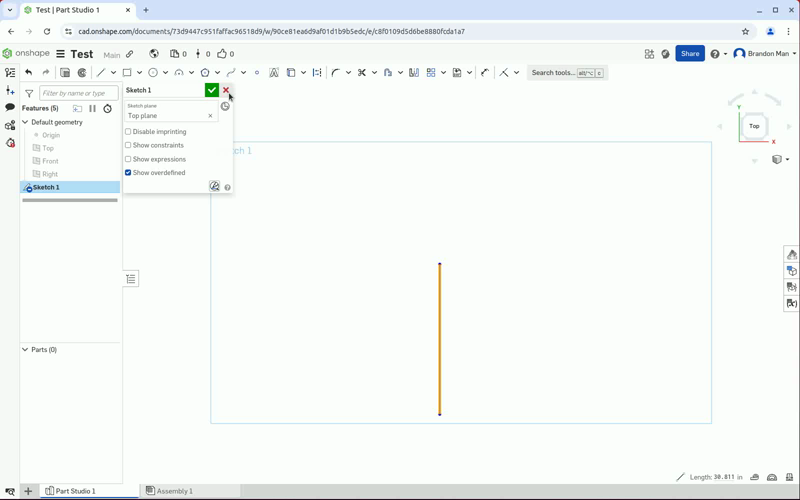
key(shift+h)
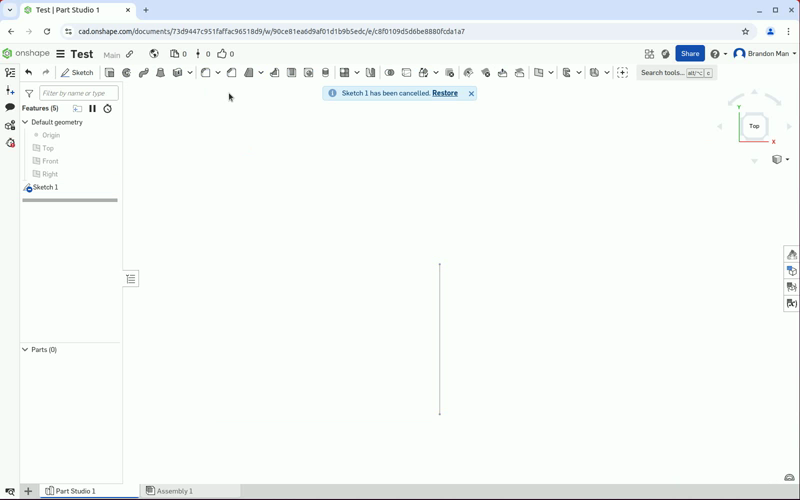
key(shift+s)
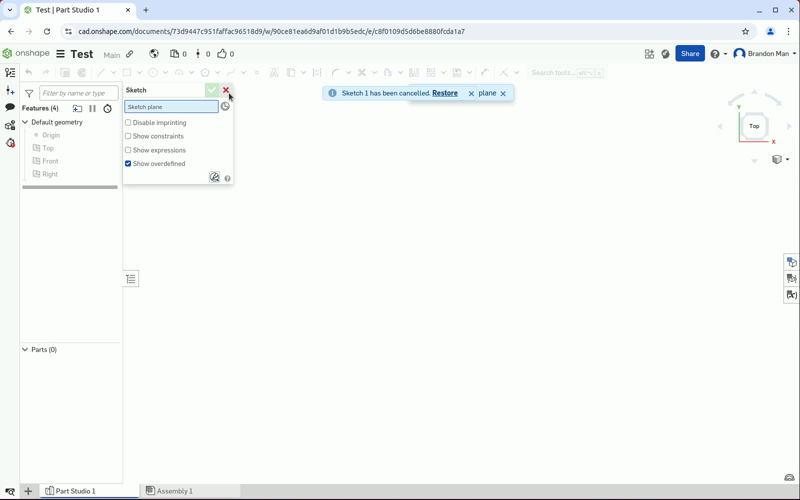
mouse_move(73, 150)
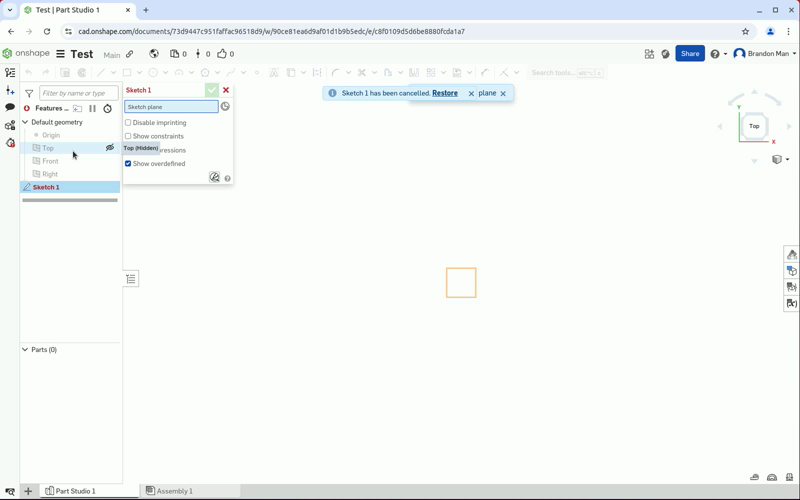
click(73, 150)
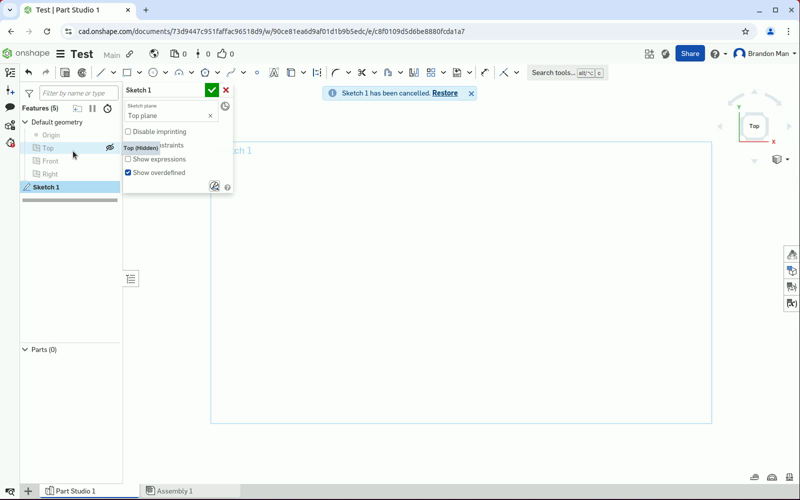
mouse_move(73, 352)
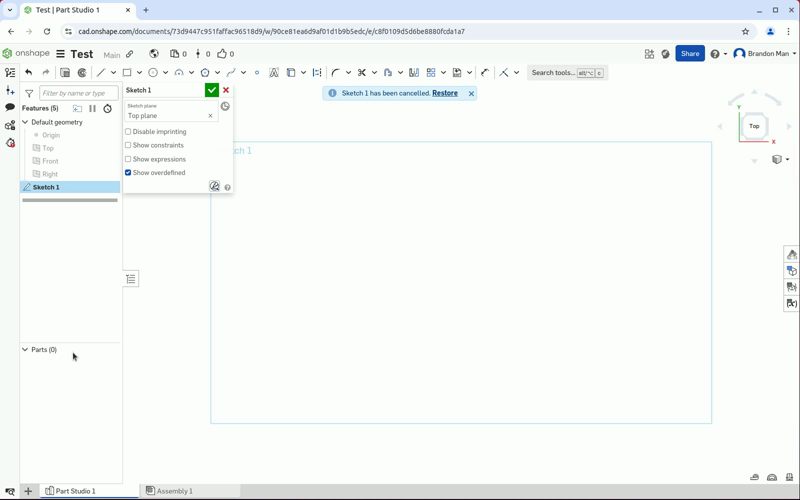
key(y)
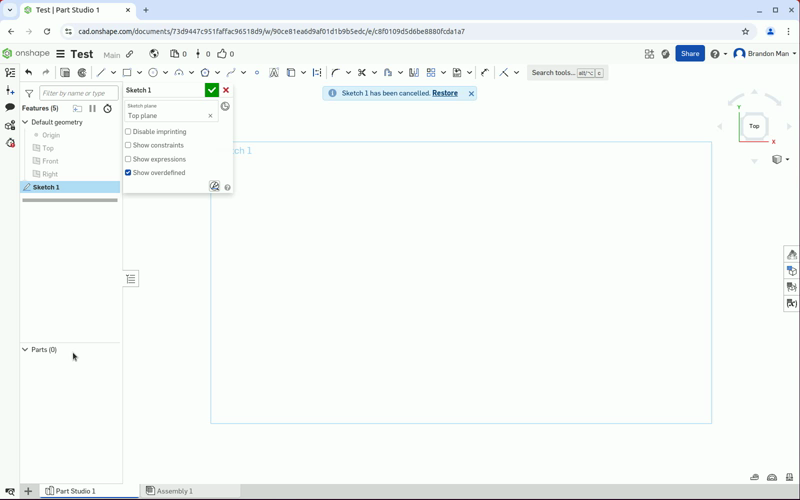
key(l)
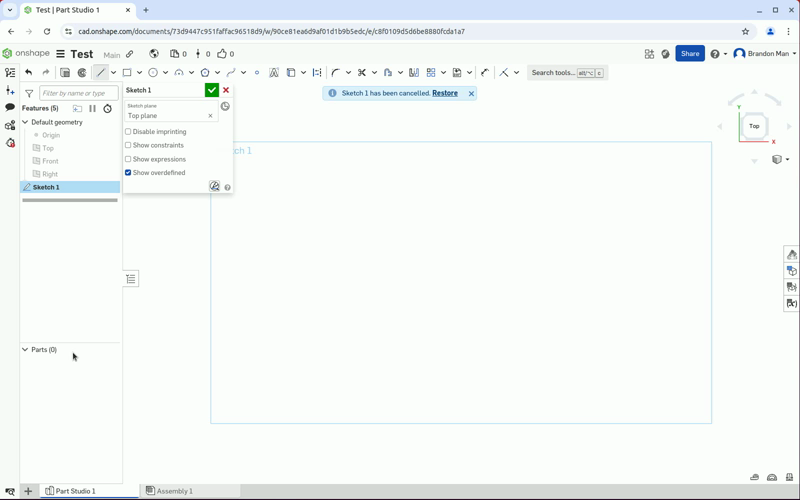
key_down(shift)
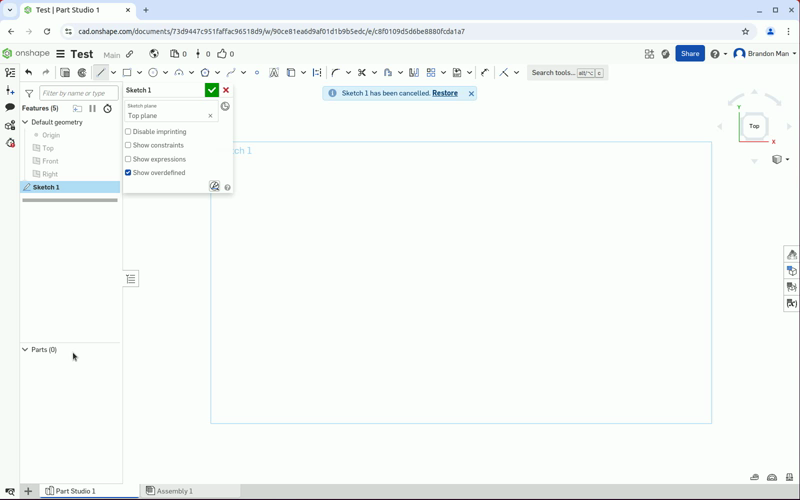
mouse_move(406, 290)
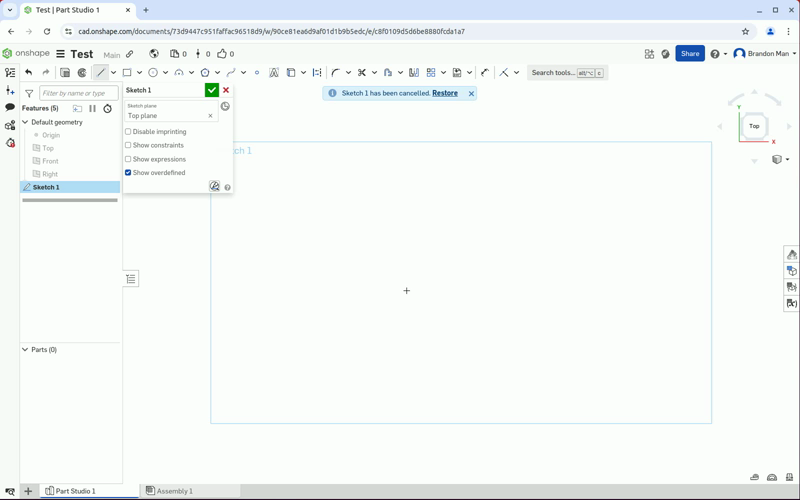
click(406, 290)
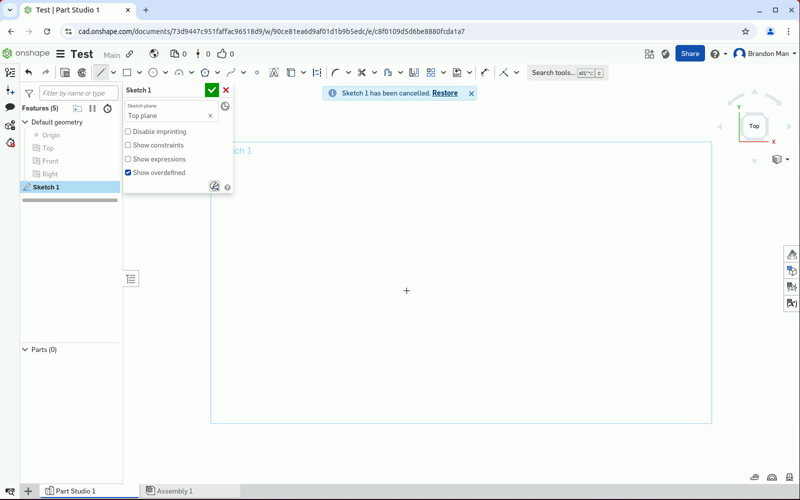
key_up(shift)
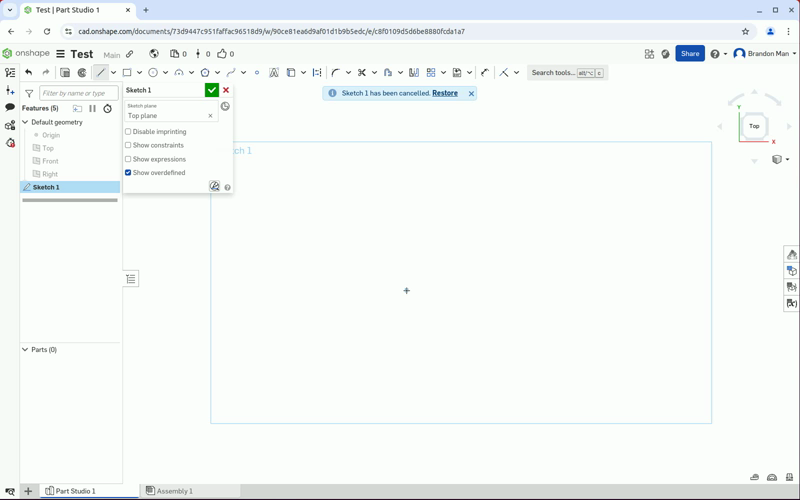
key_down(shift)
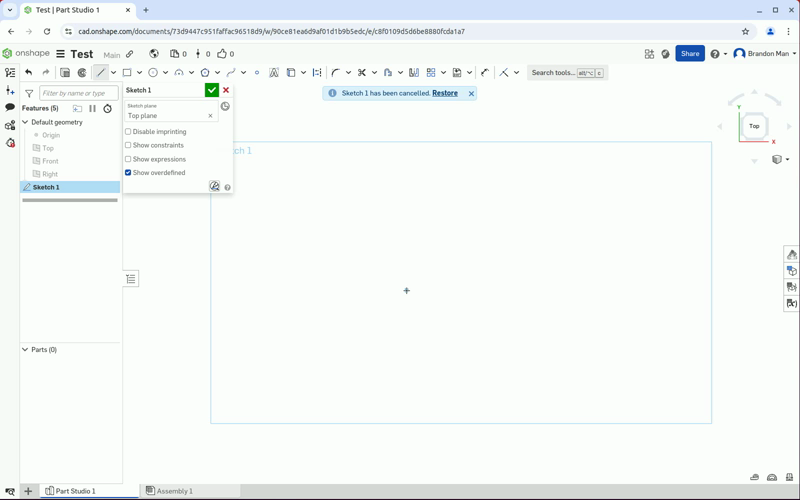
mouse_move(514, 290)
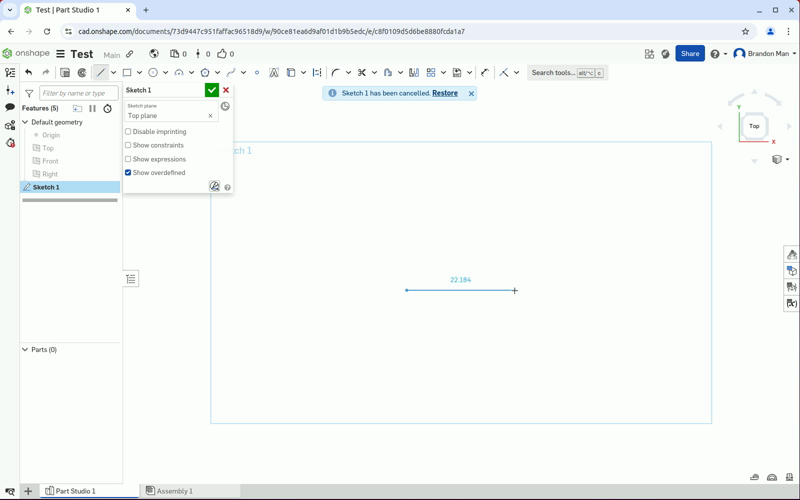
click(514, 290)
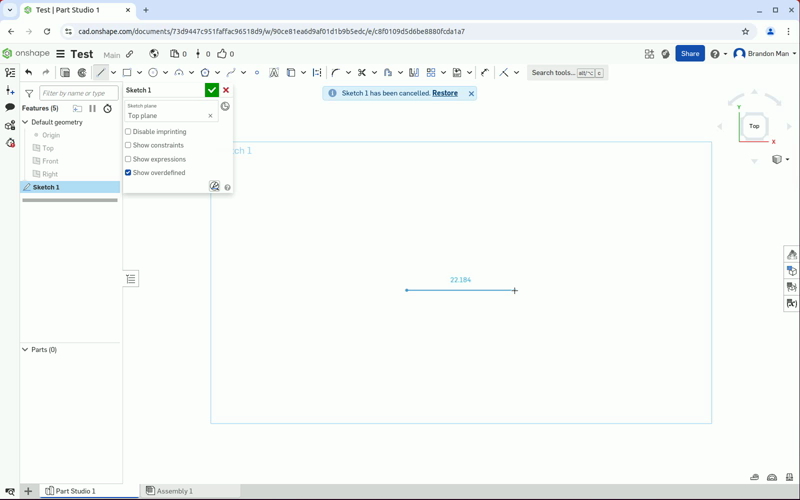
key_up(shift)
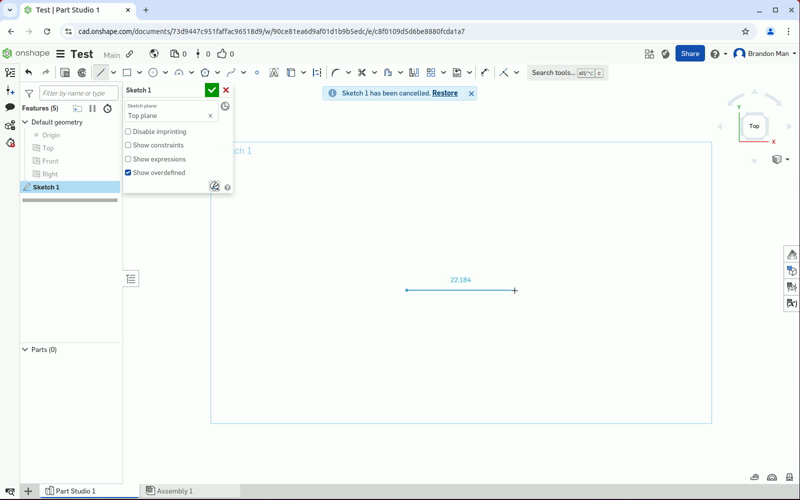
key_down(shift)
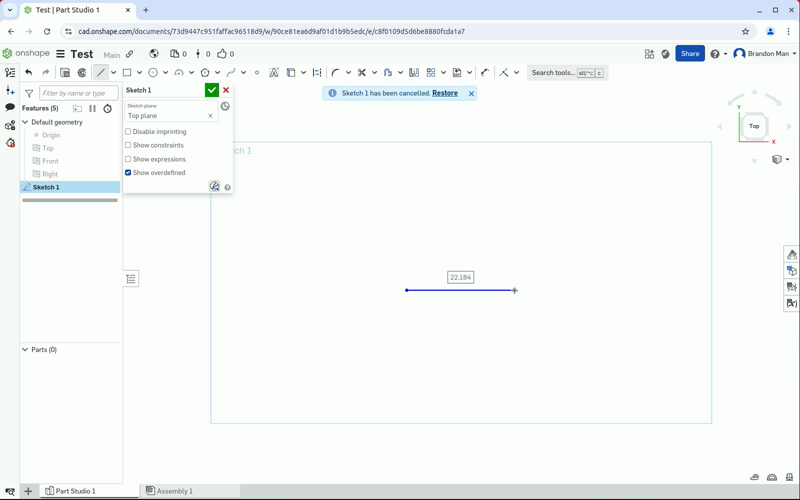
mouse_move(544, 290)
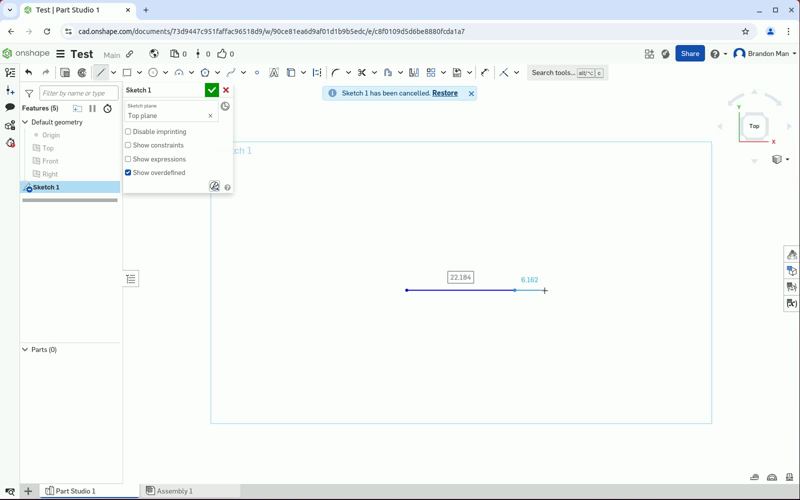
mouse_move(514, 262)
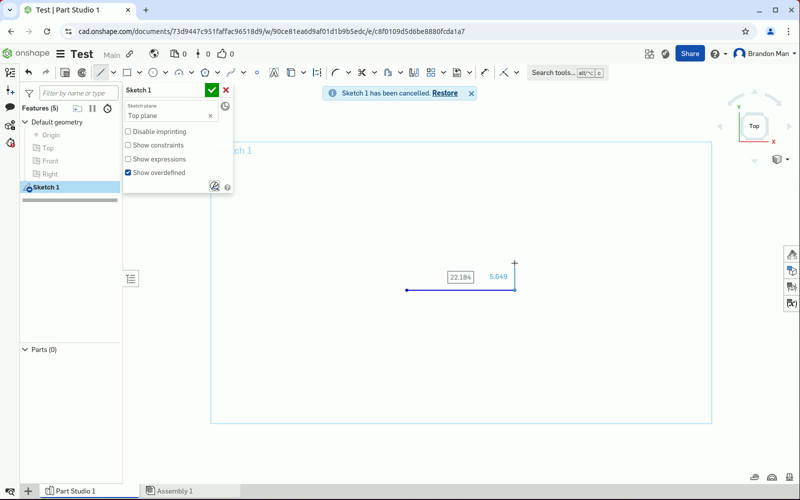
click(514, 262)
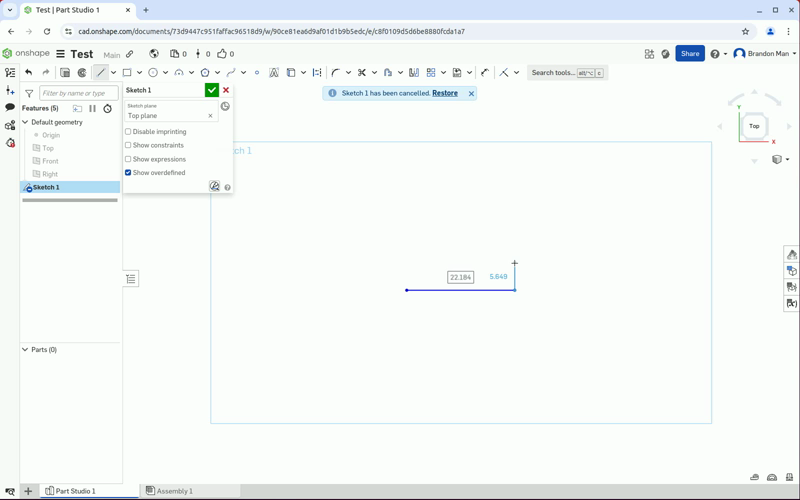
key_up(shift)
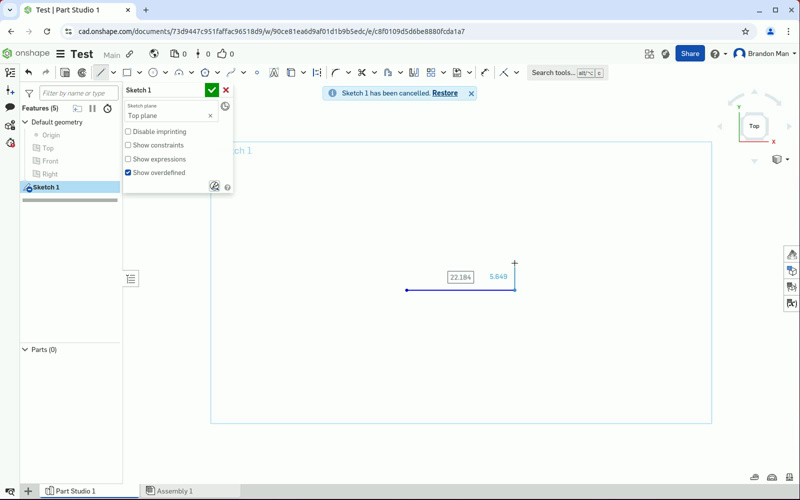
key_down(shift)
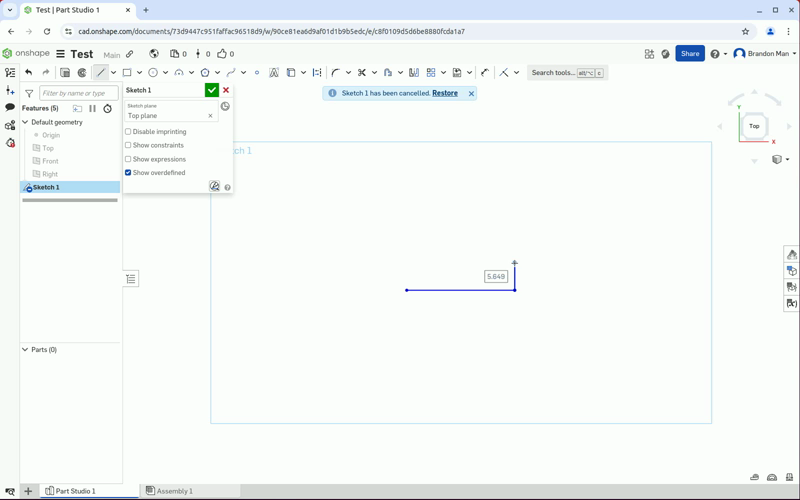
mouse_move(406, 262)
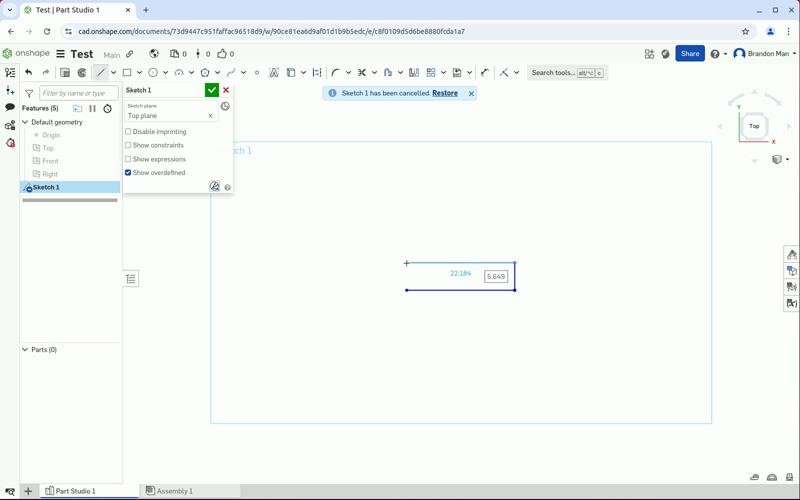
click(406, 262)
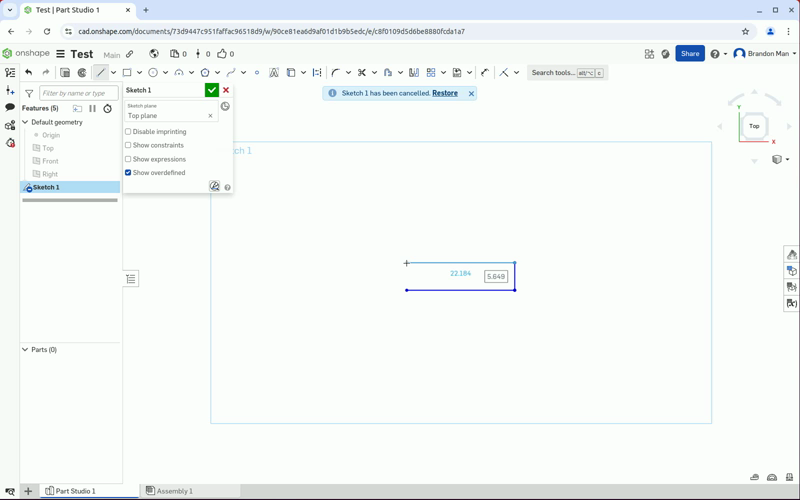
key_up(shift)
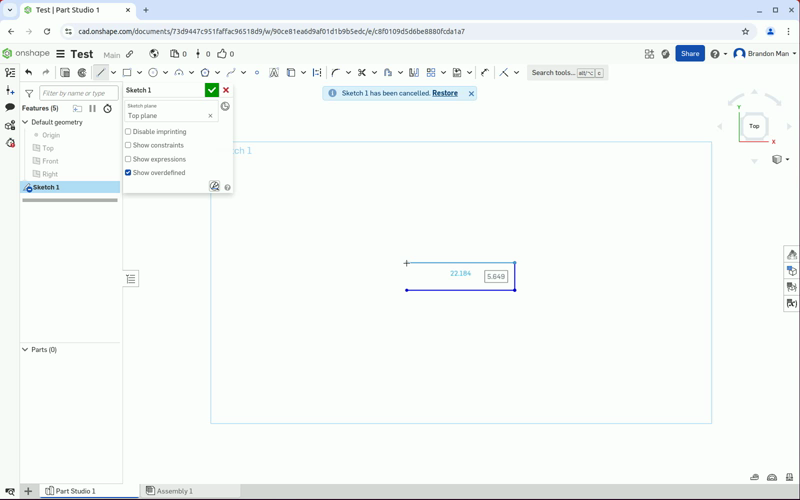
mouse_move(436, 262)
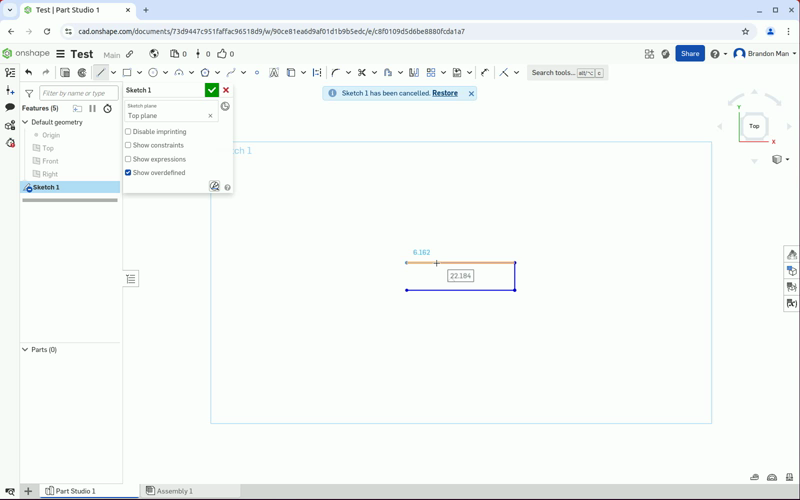
key_down(shift)
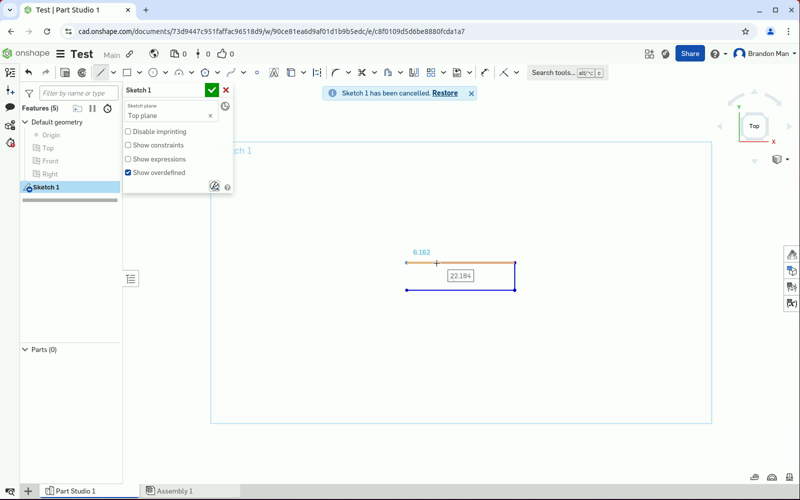
mouse_move(406, 290)
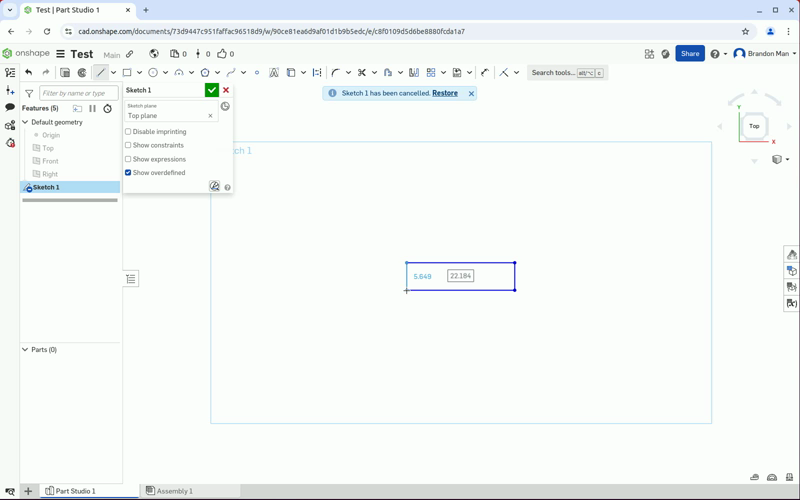
key_up(shift)
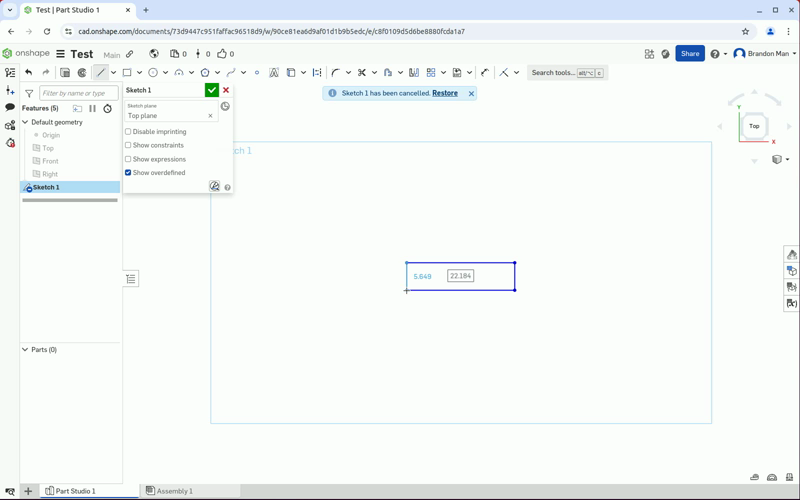
click(406, 290)
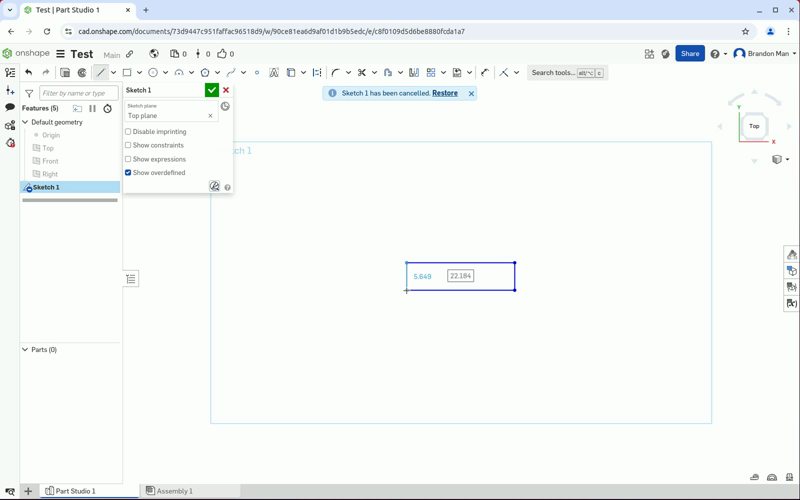
key(esc)
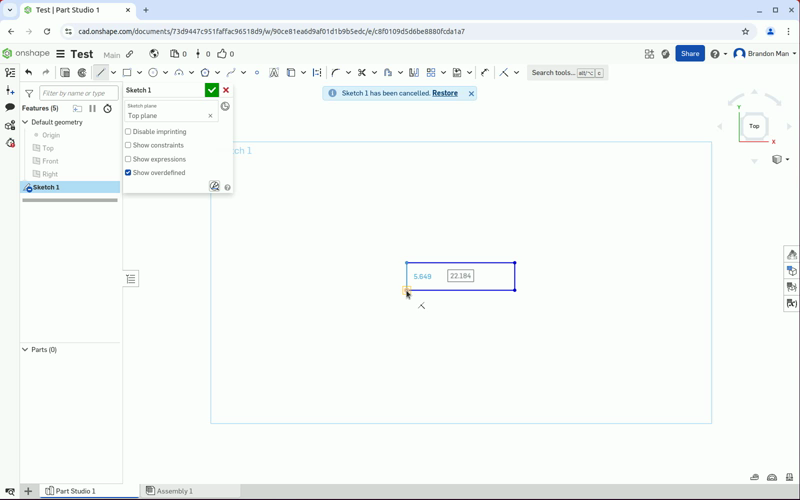
mouse_move(433, 268)
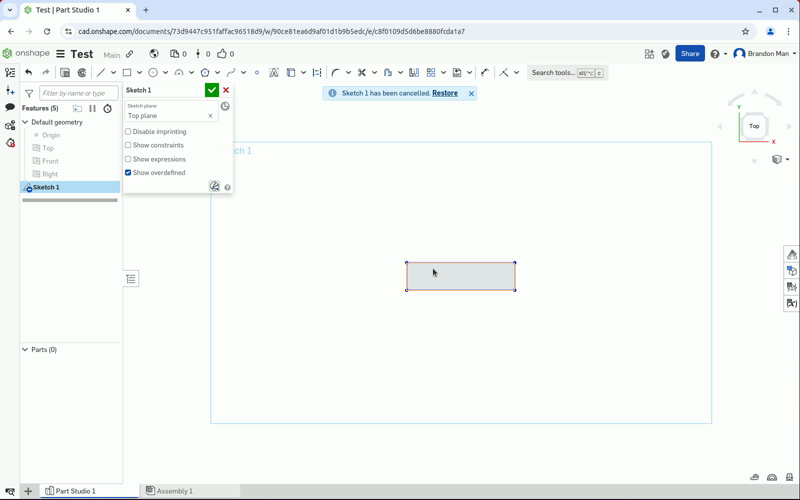
click(433, 268)
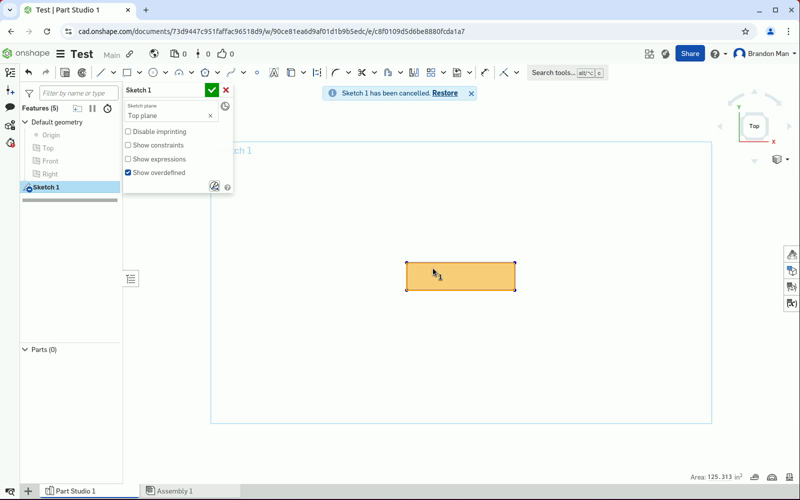
mouse_move(73, 352)
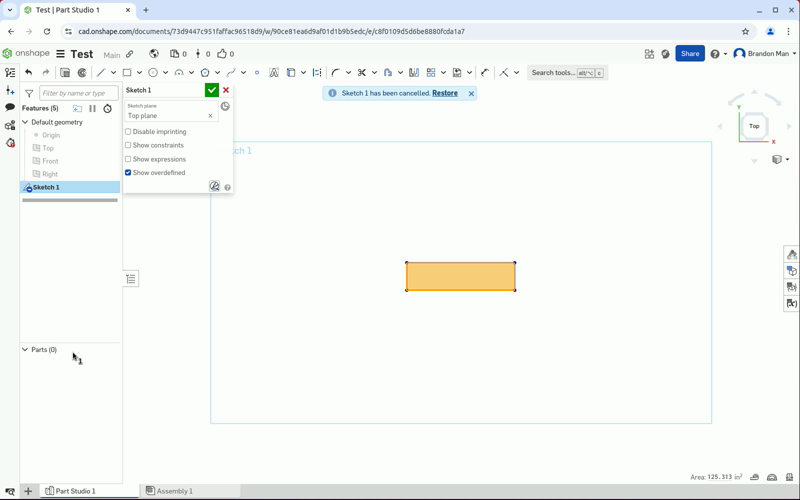
key(shift+y)
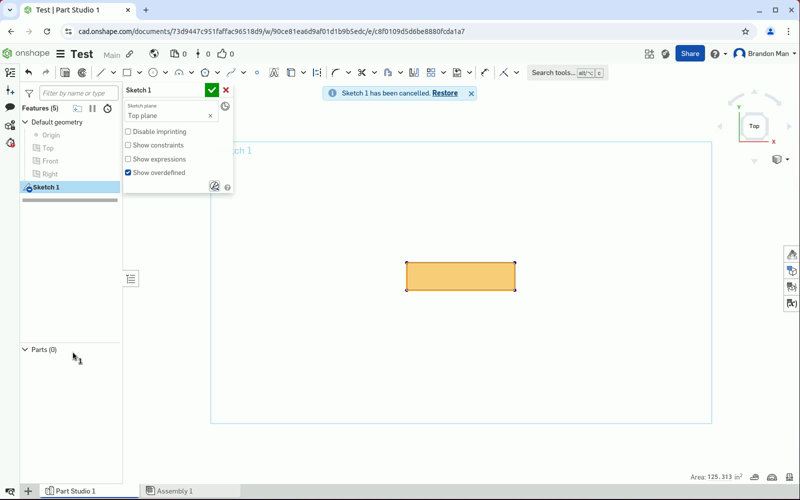
key(shift+e)
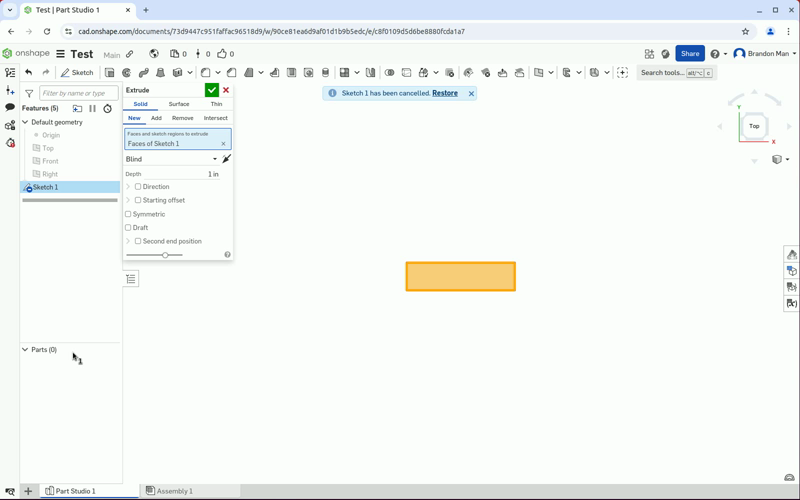
mouse_move(143, 106)
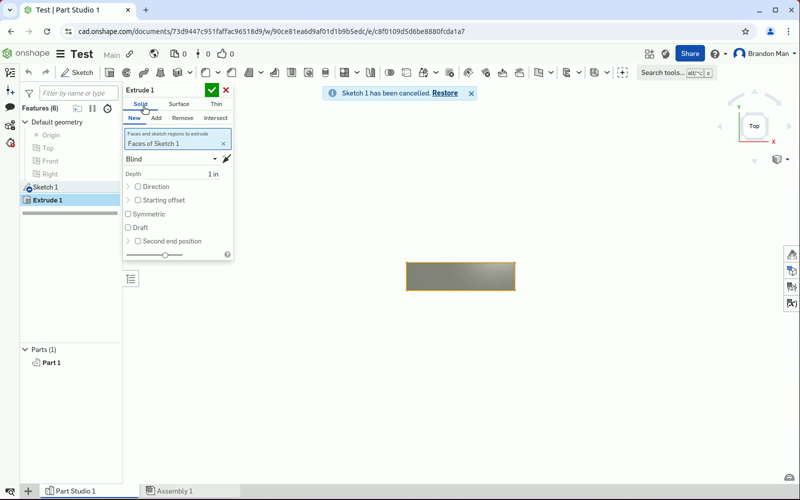
click(143, 106)
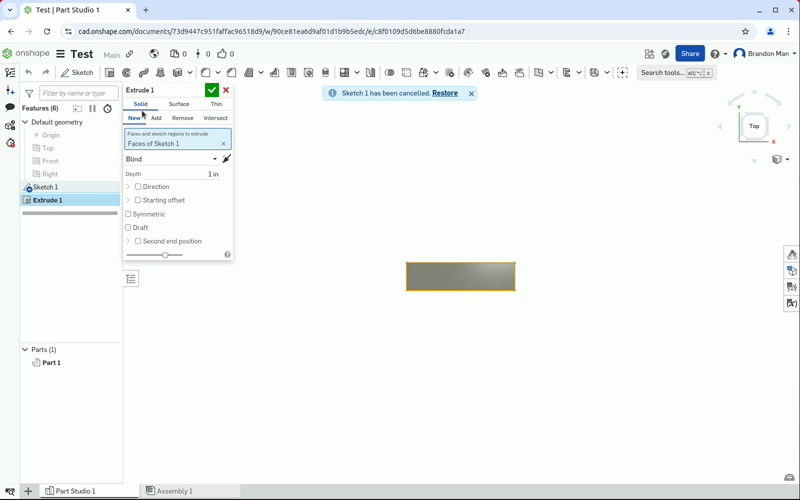
mouse_move(137, 120)
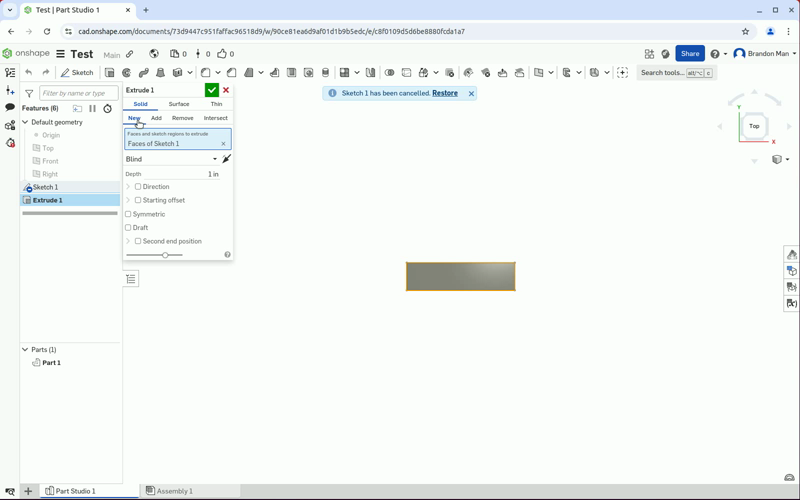
click(137, 120)
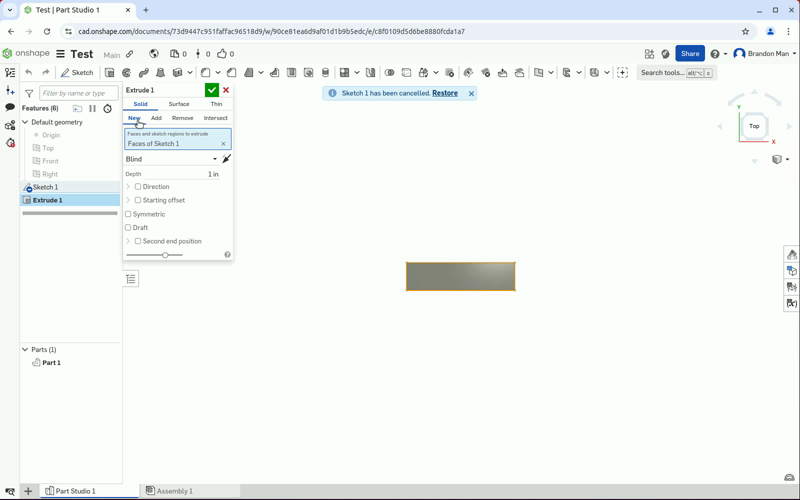
key(tab, 4)
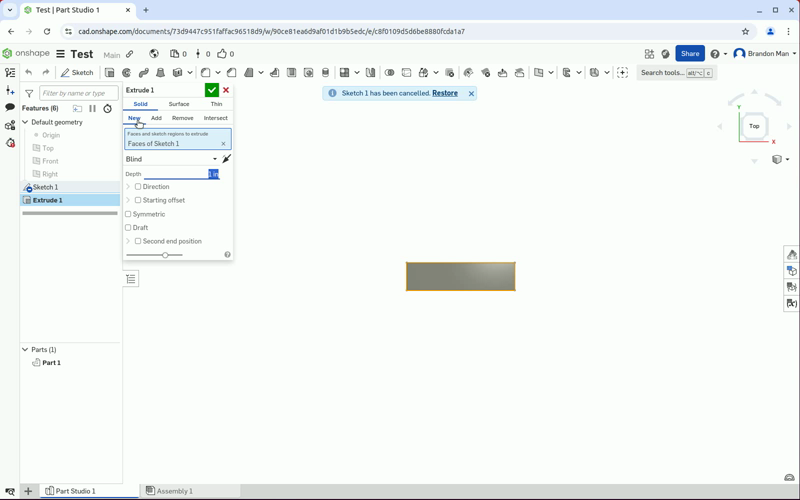
text(0.963)
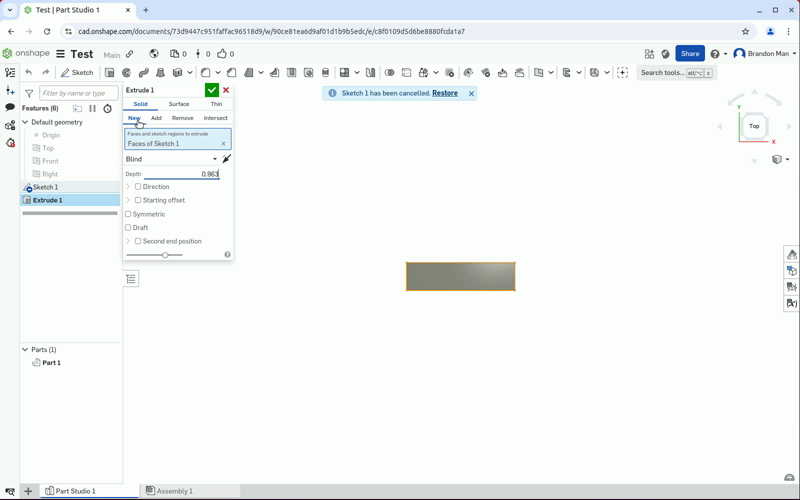
key(enter)
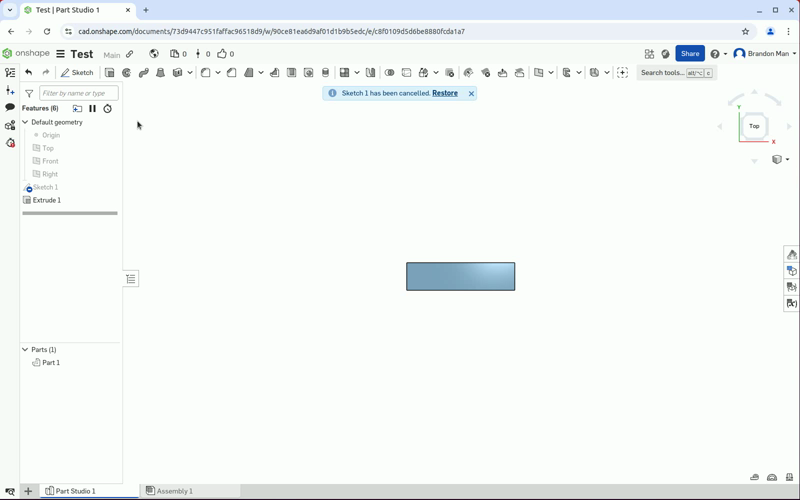
key(shift+h)
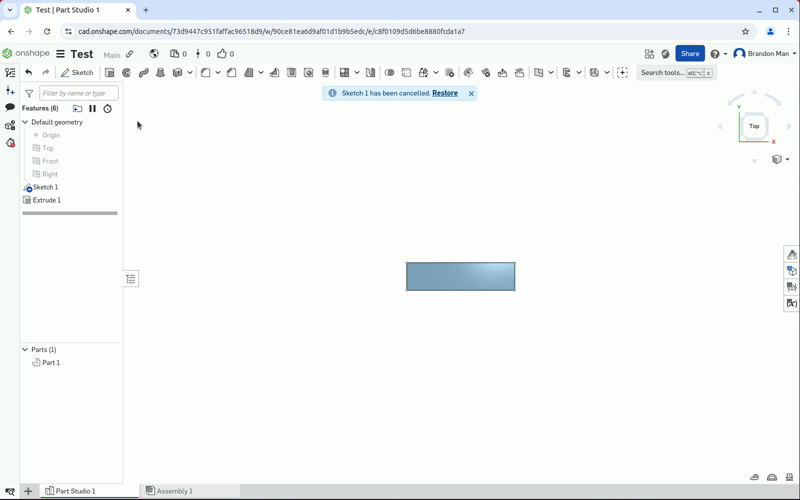
key(shift+h)
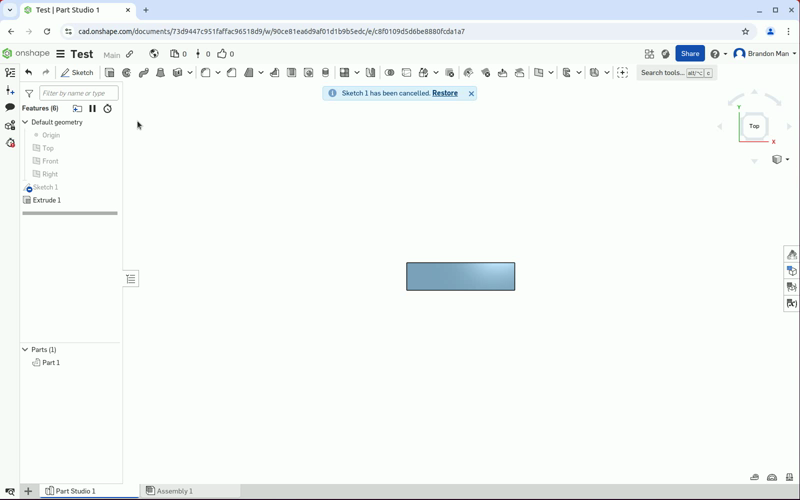
mouse_move(73, 189)
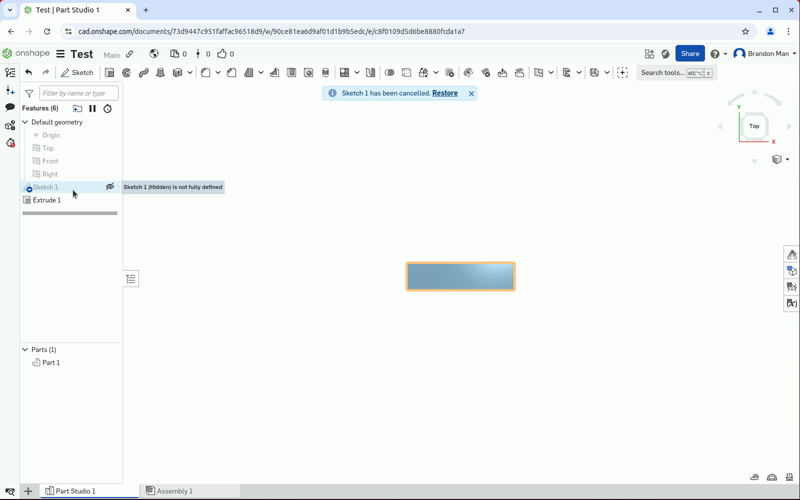
click(73, 189)
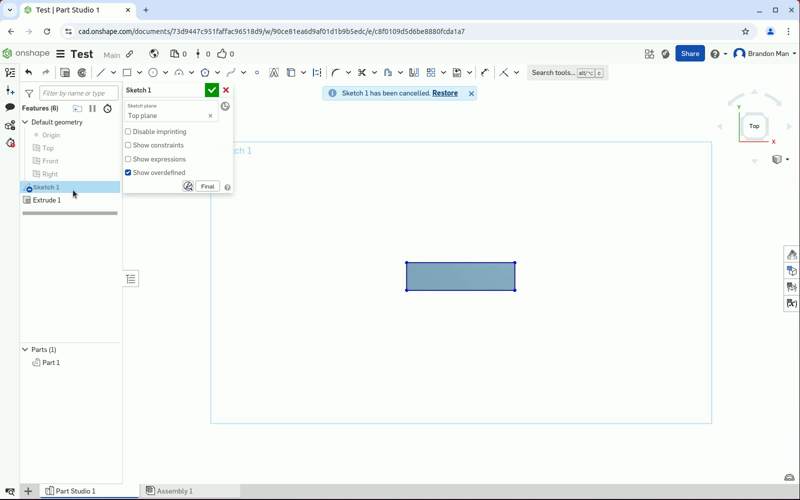
mouse_move(229, 92)
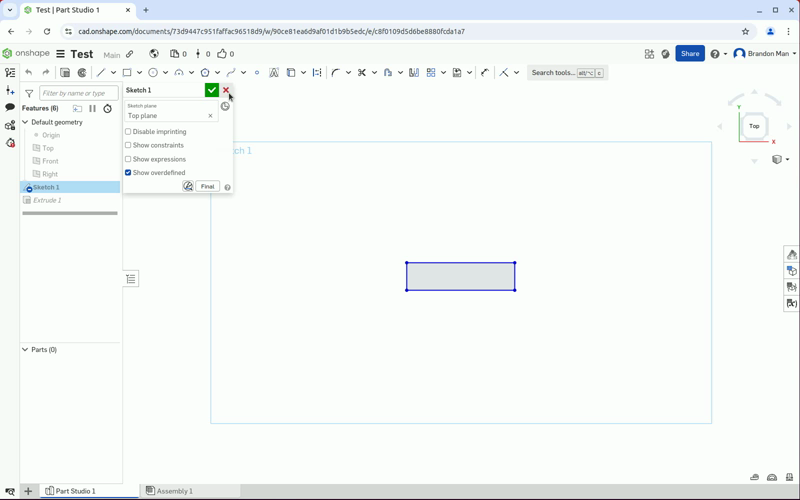
click(229, 92)
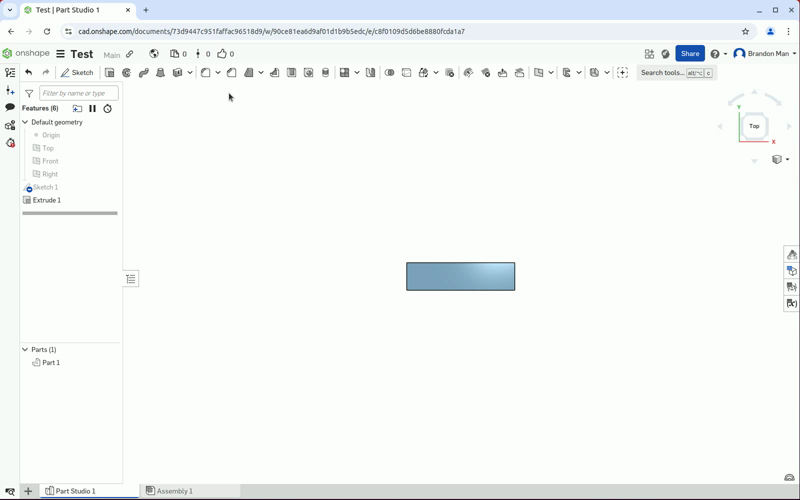
mouse_move(541, 75)
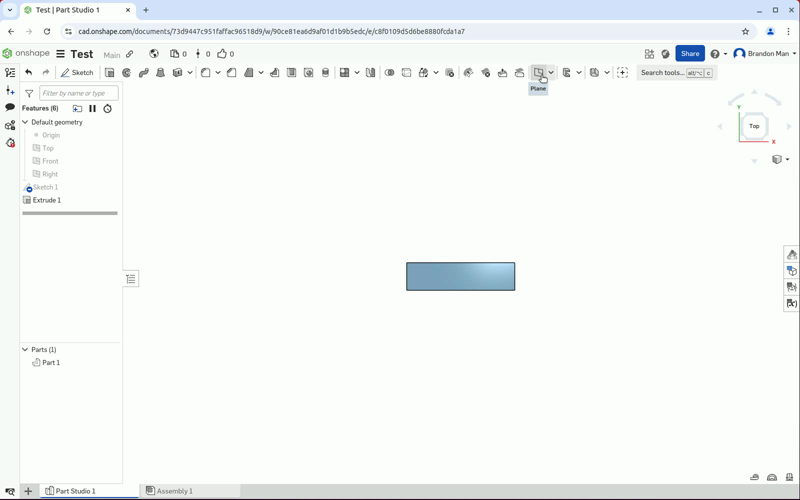
click(541, 75)
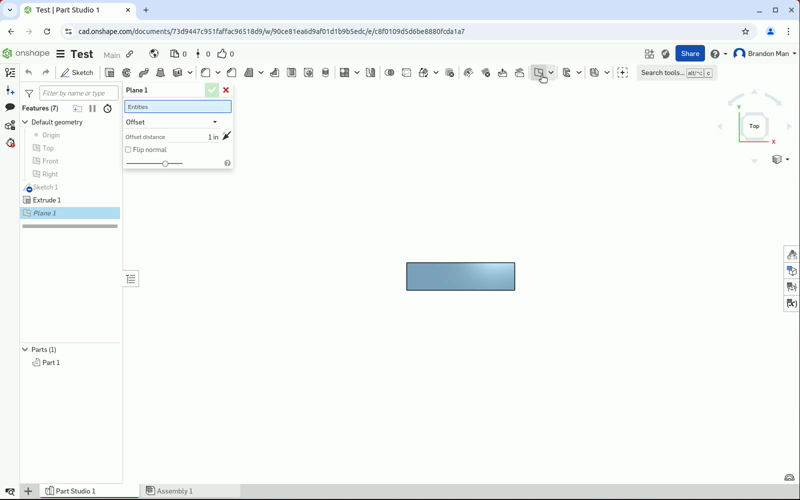
mouse_move(73, 150)
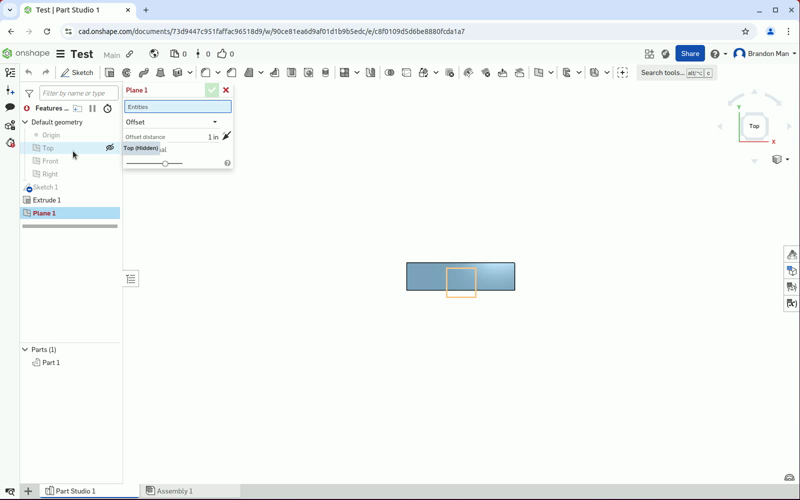
click(73, 150)
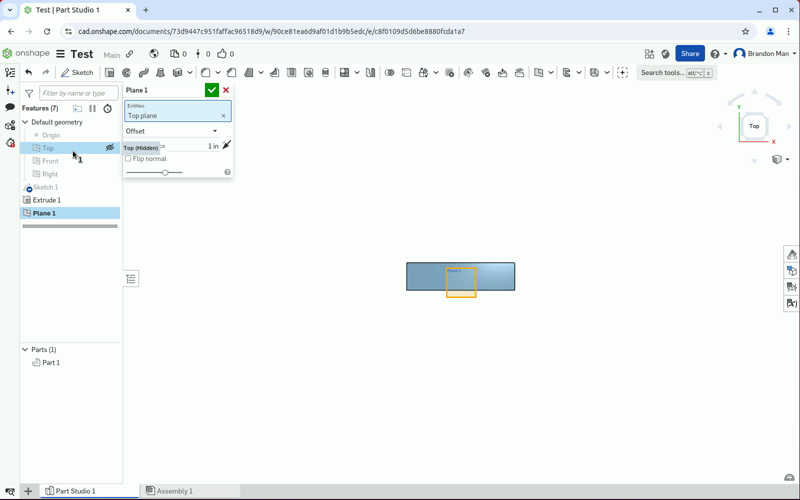
key(tab, 2)
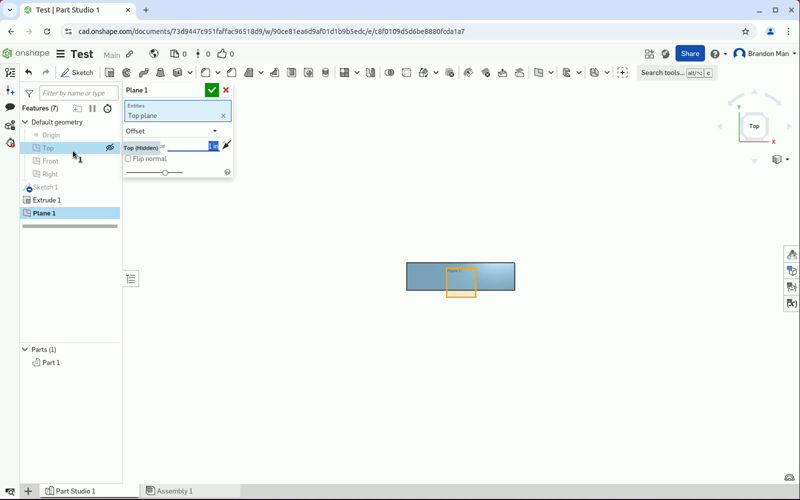
text(0.955)
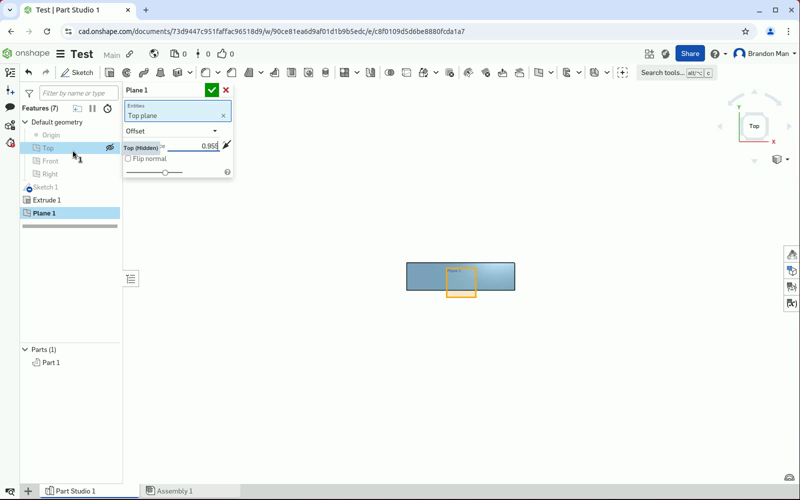
key(enter, 2)
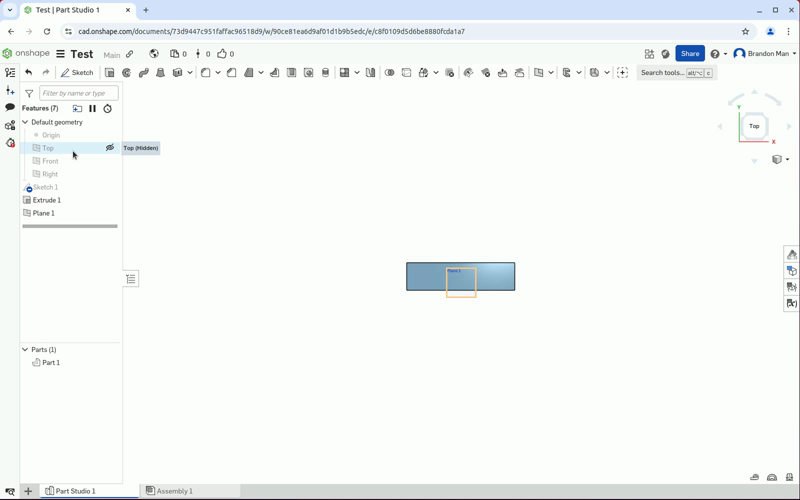
key(shift+s)
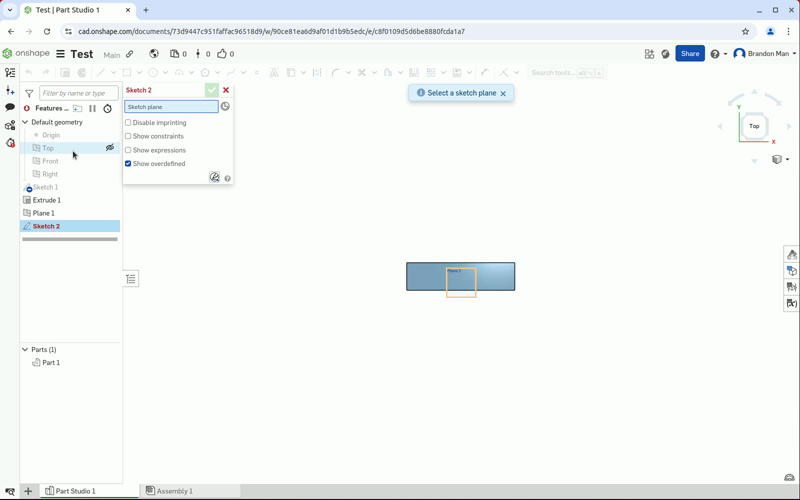
mouse_move(73, 215)
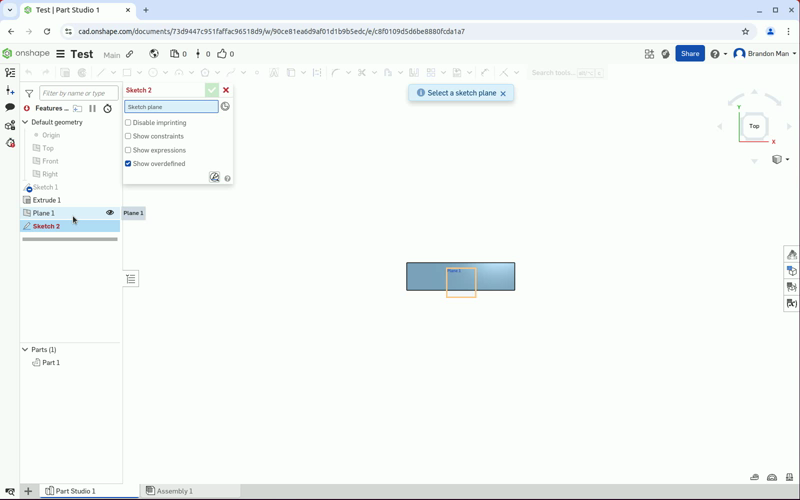
click(73, 215)
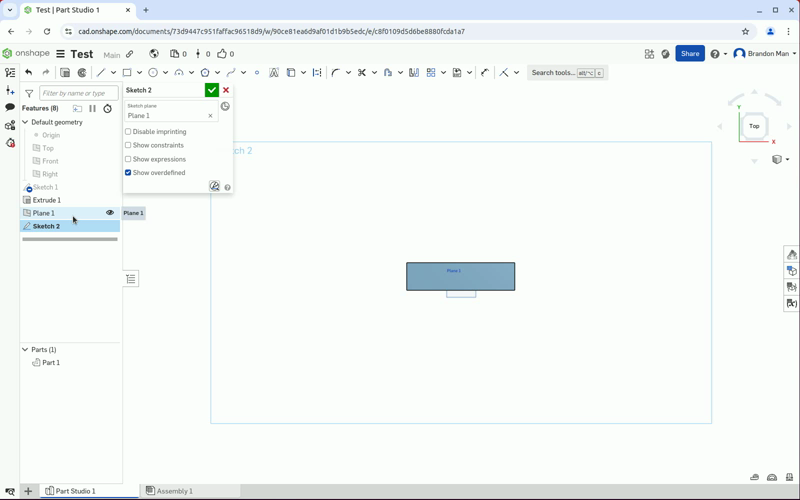
mouse_move(73, 352)
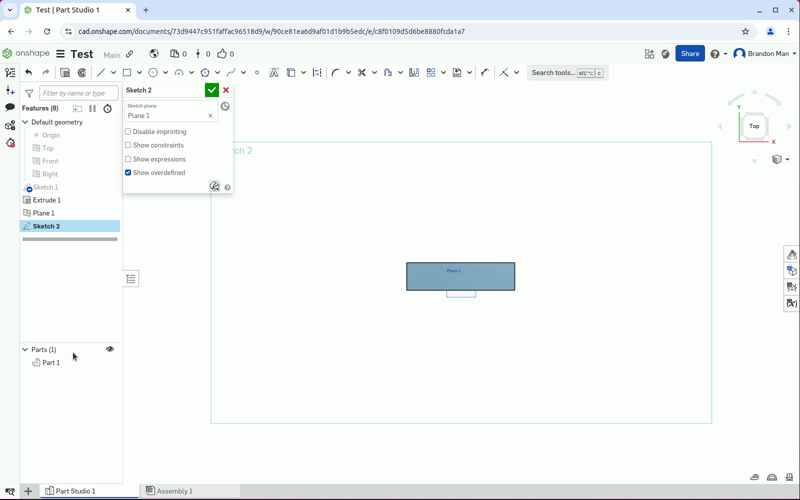
key(y)
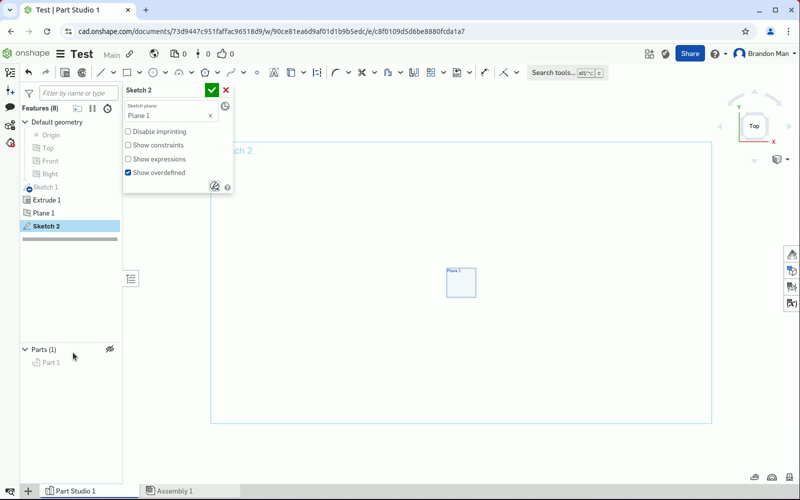
key(c)
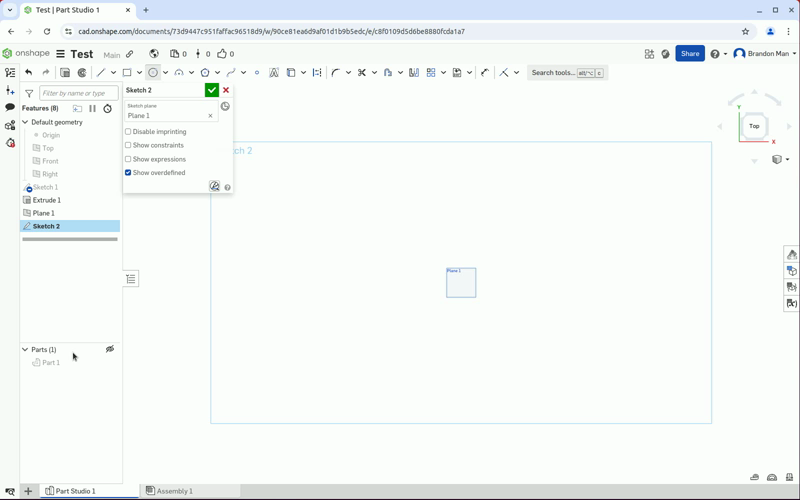
key_down(shift)
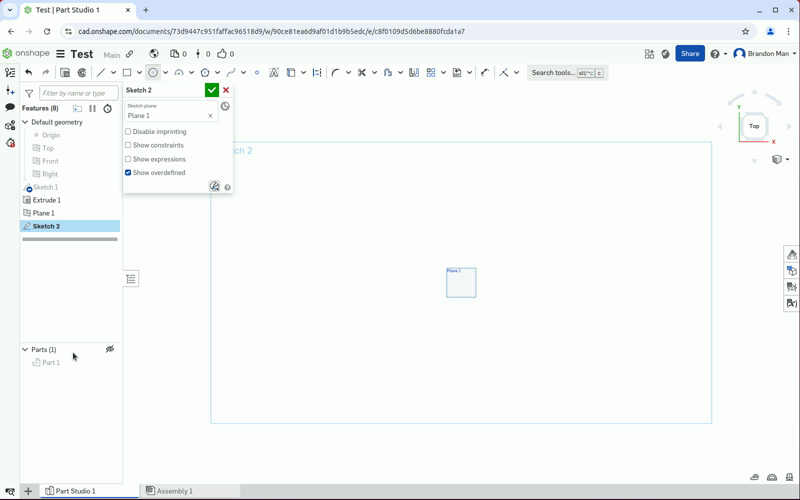
mouse_move(499, 276)
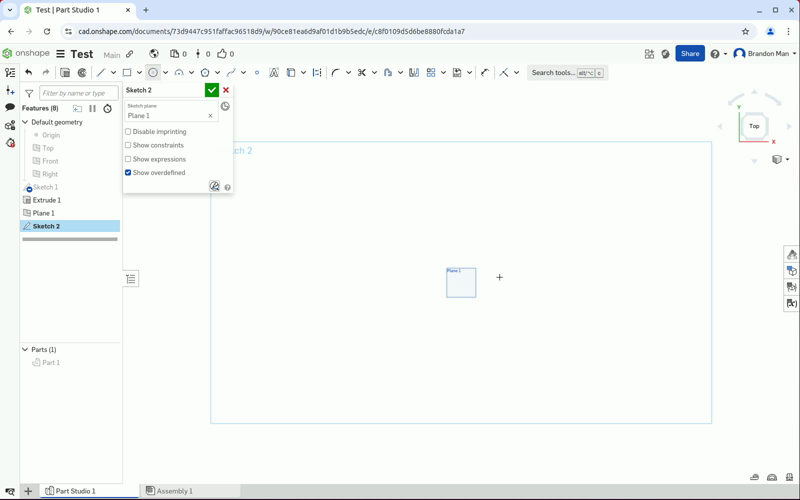
click(499, 276)
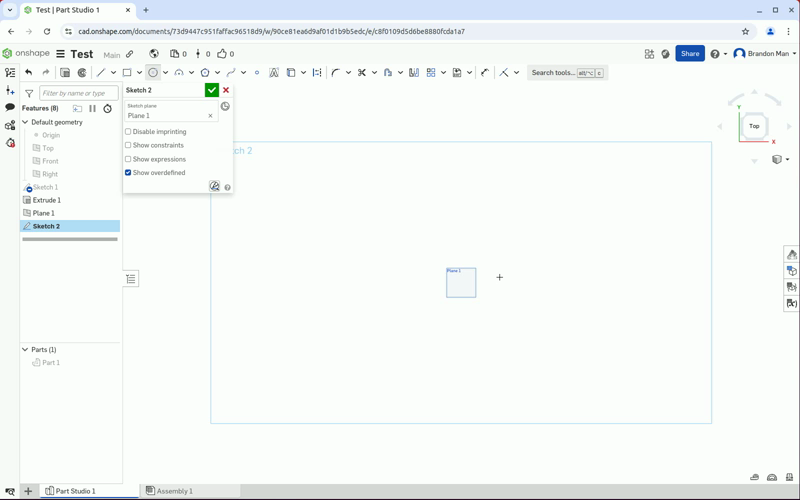
key_up(shift)
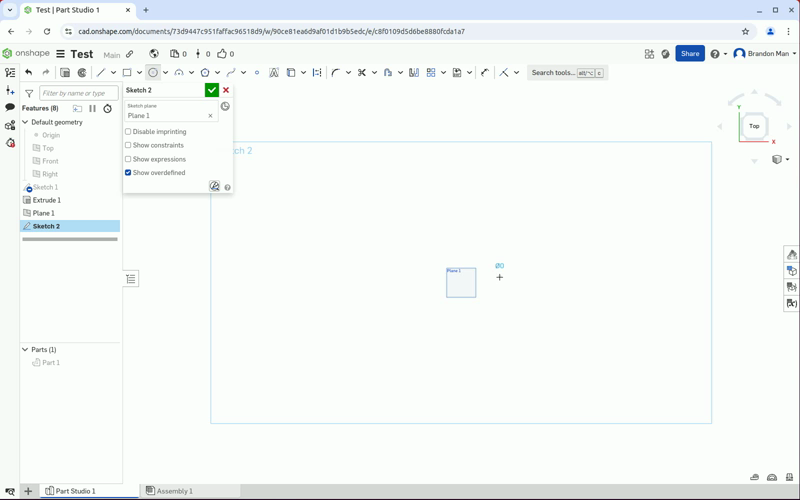
mouse_move(508, 276)
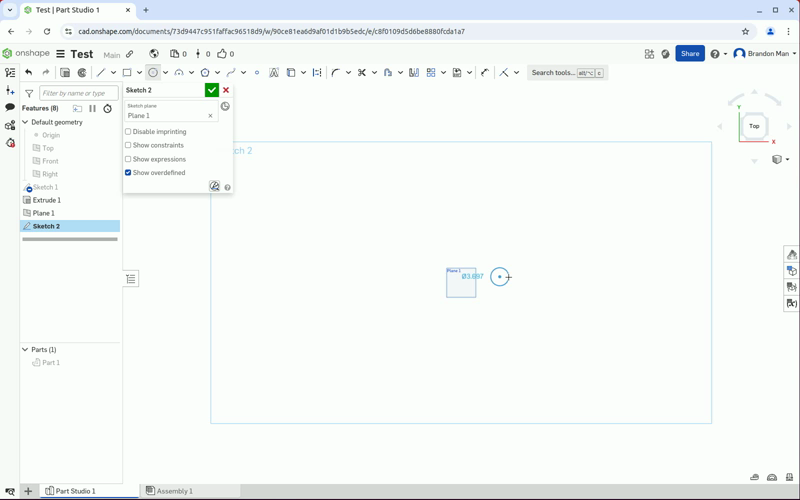
click(508, 276)
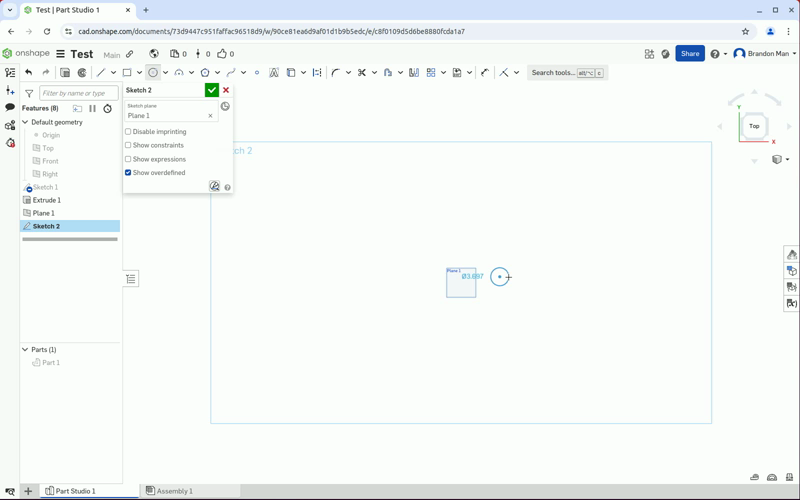
key(esc)
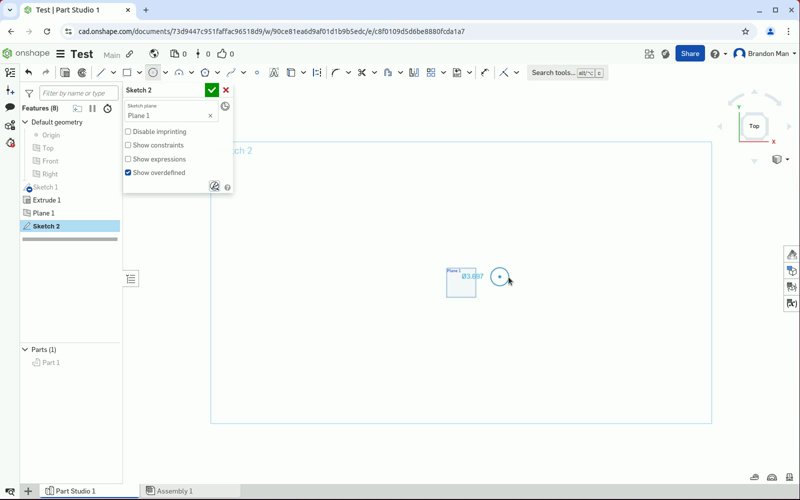
mouse_move(504, 277)
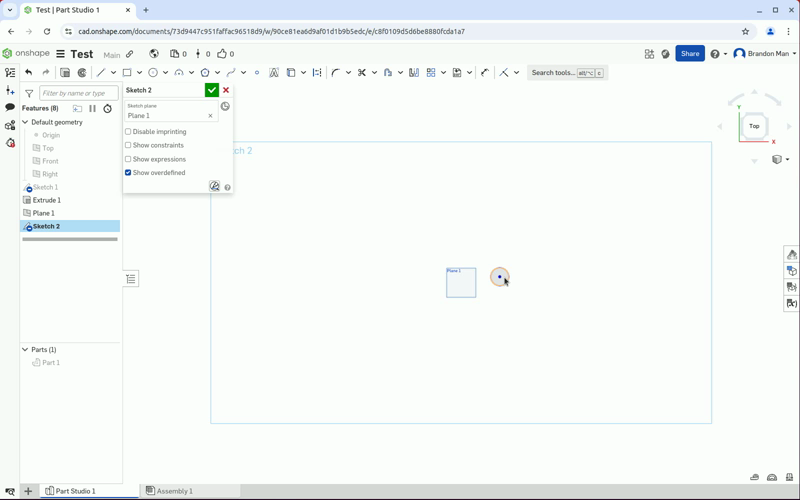
scroll(6)
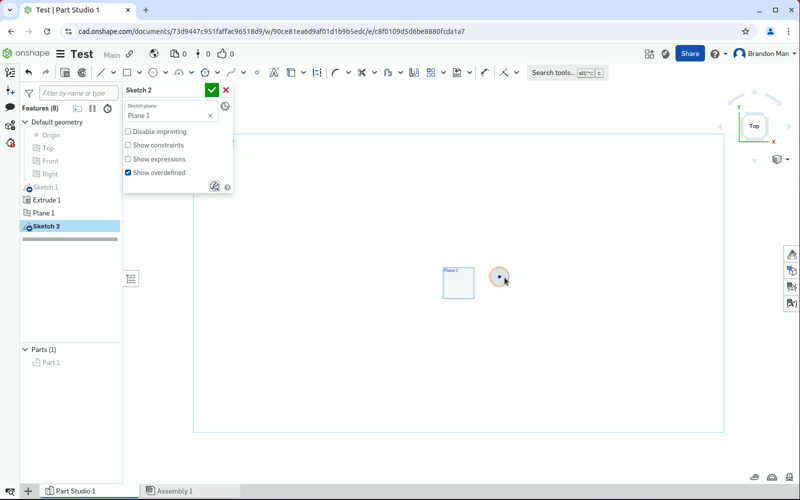
scroll(6)
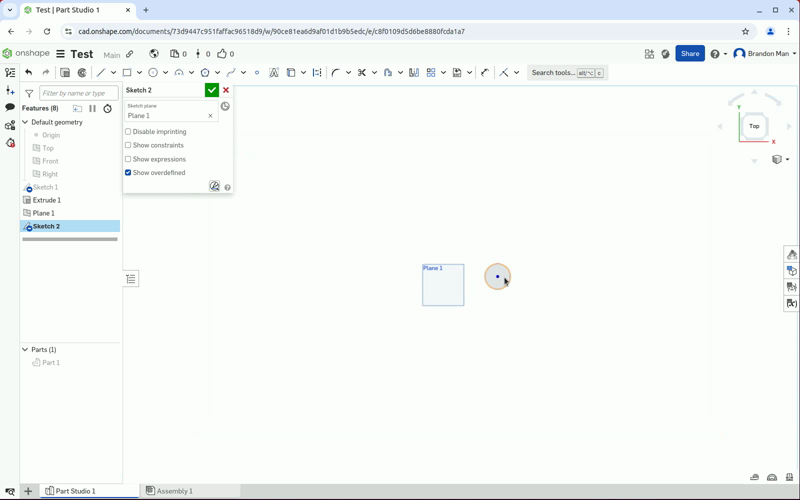
scroll(6)
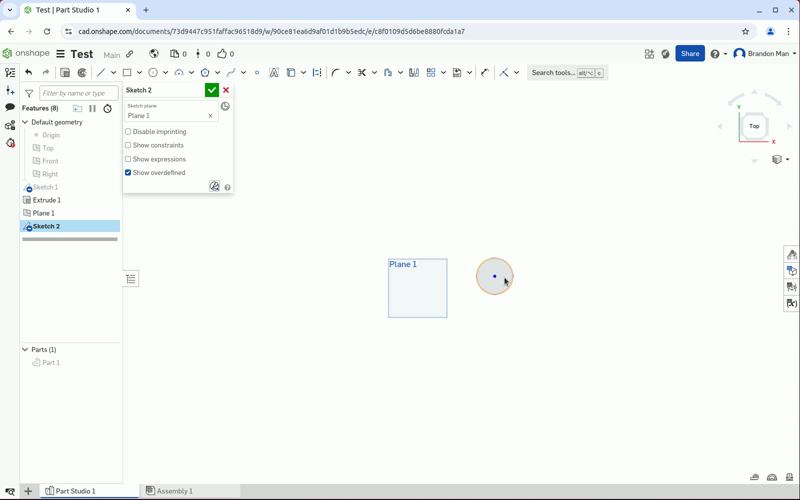
scroll(6)
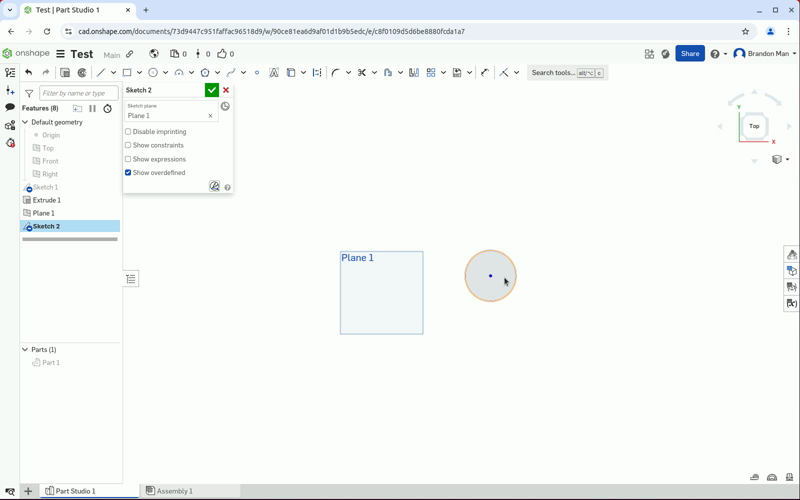
scroll(6)
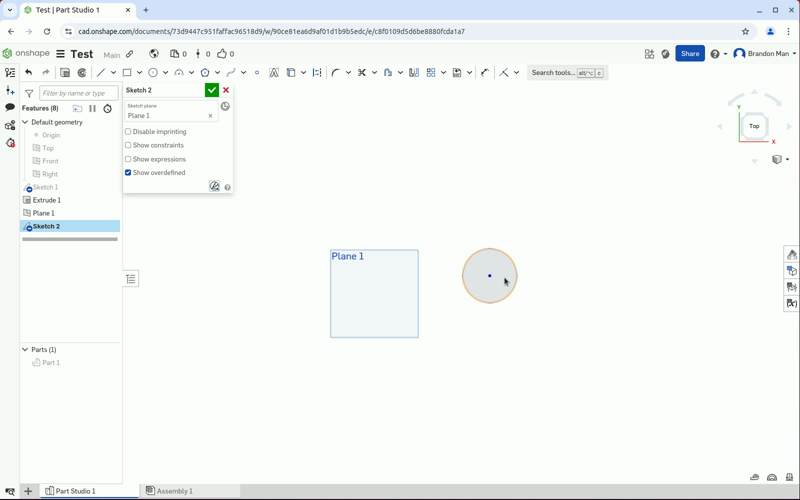
scroll(6)
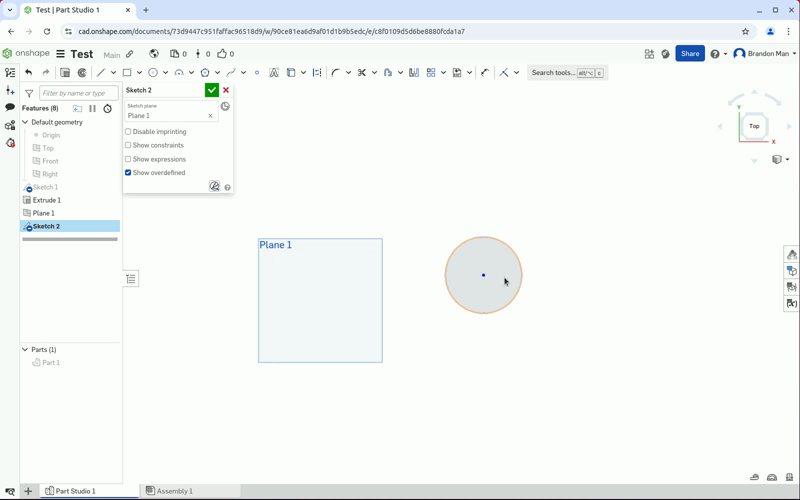
scroll(6)
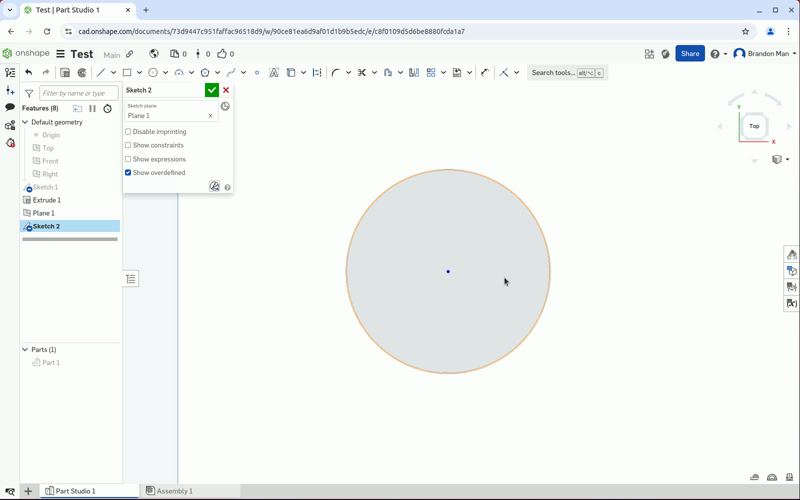
click(504, 277)
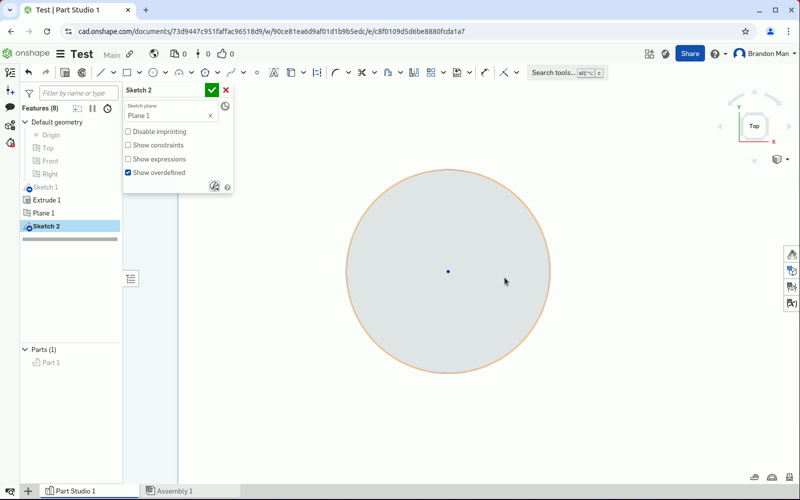
scroll(-6)
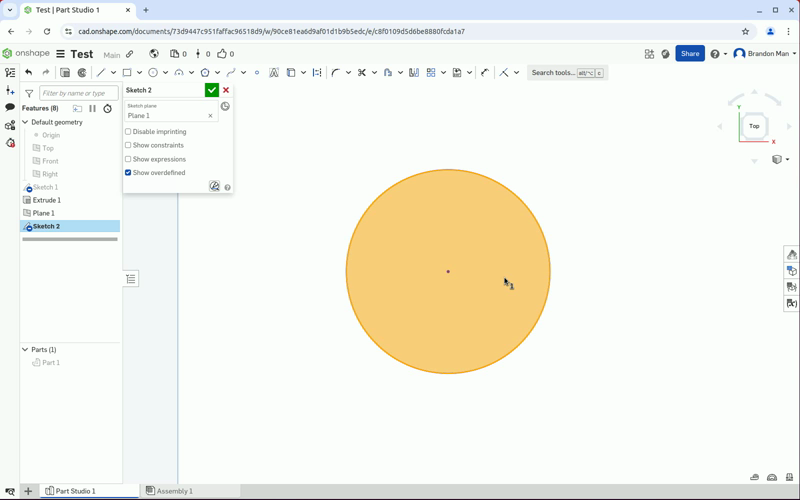
scroll(-6)
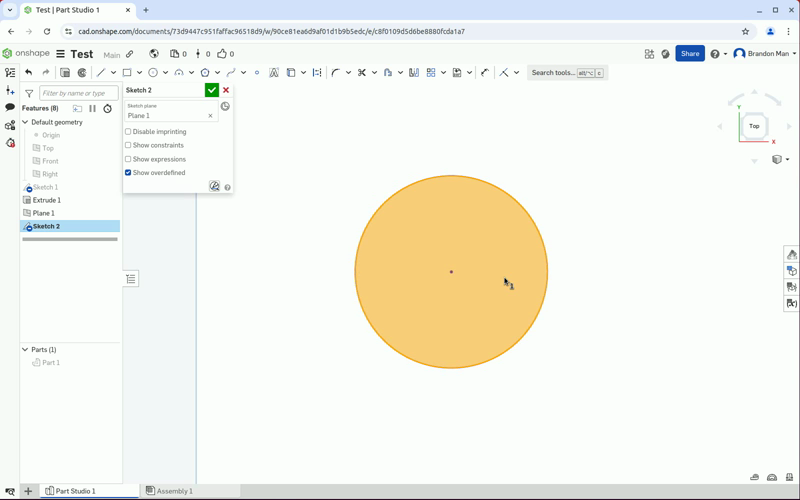
scroll(-6)
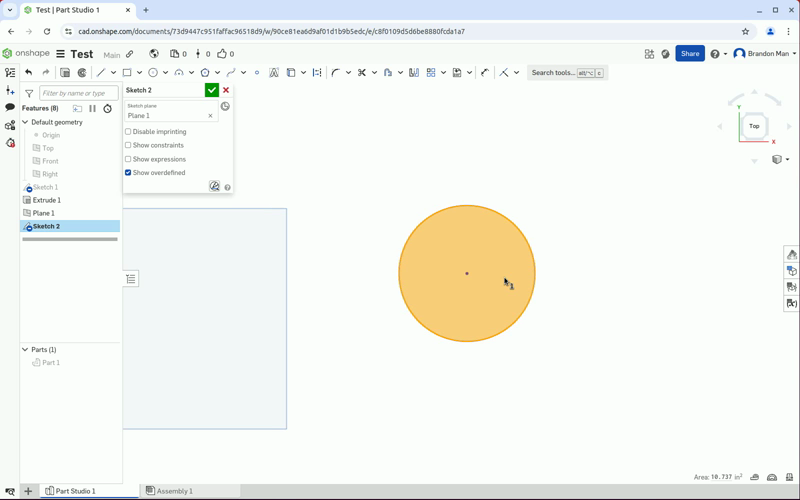
scroll(-6)
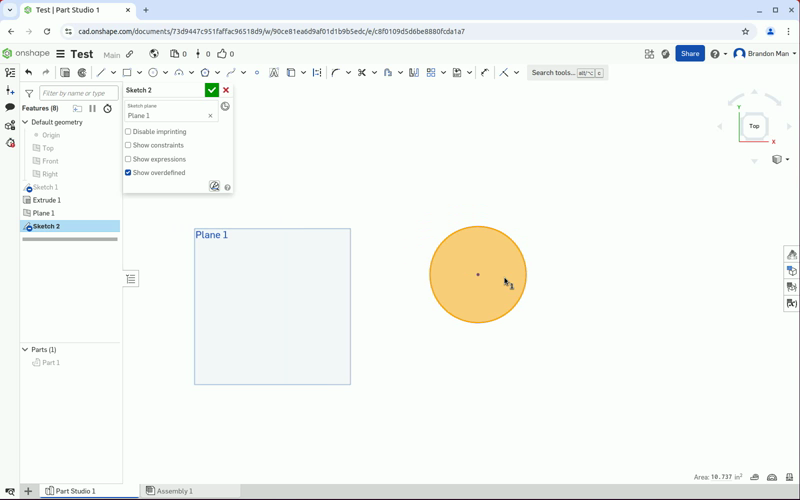
scroll(-6)
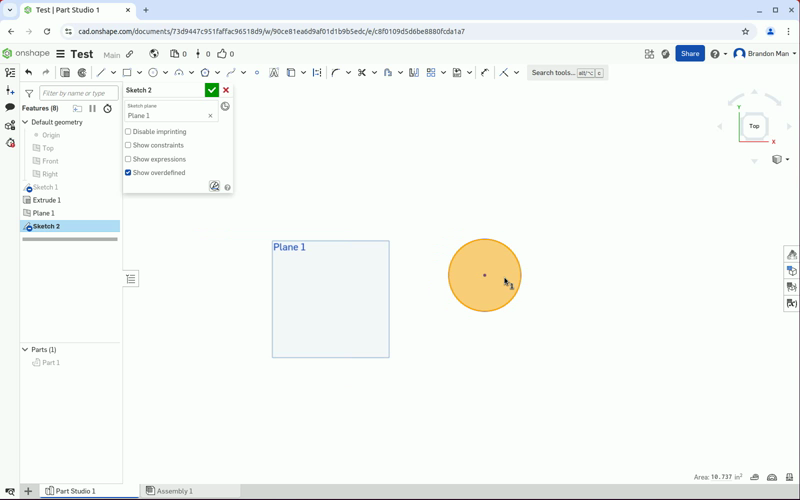
scroll(-6)
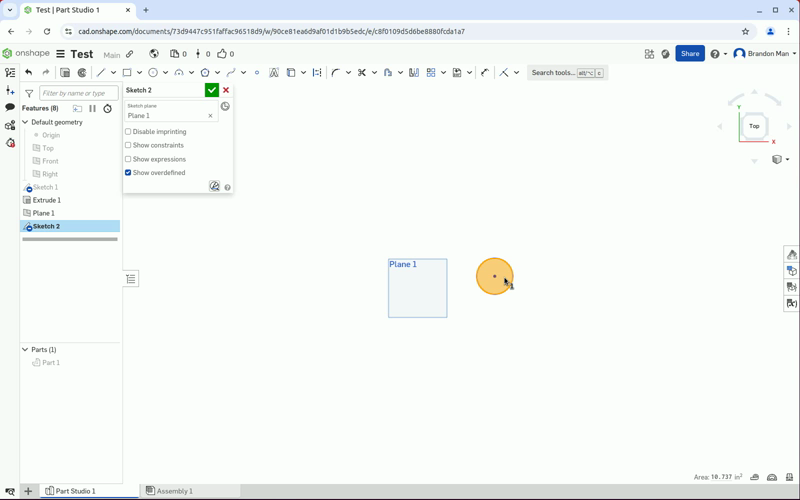
scroll(-6)
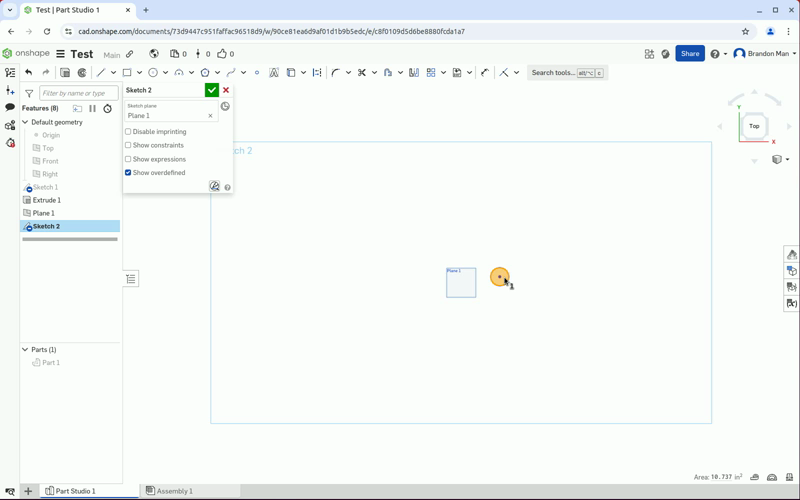
mouse_move(73, 352)
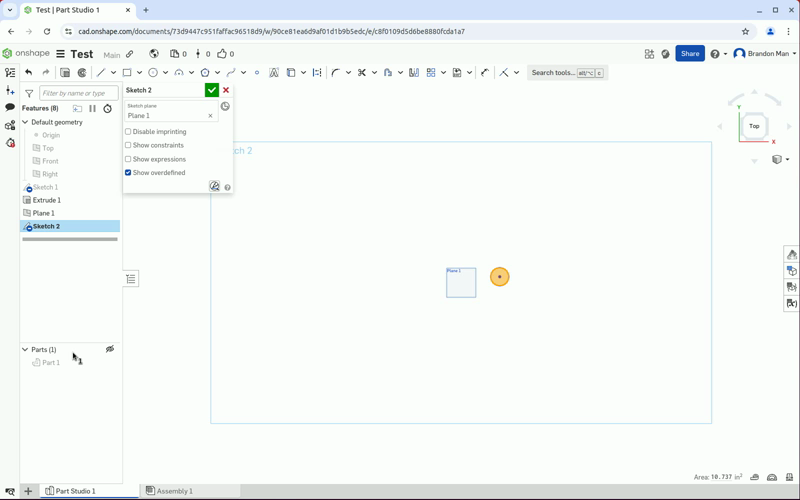
key(shift+y)
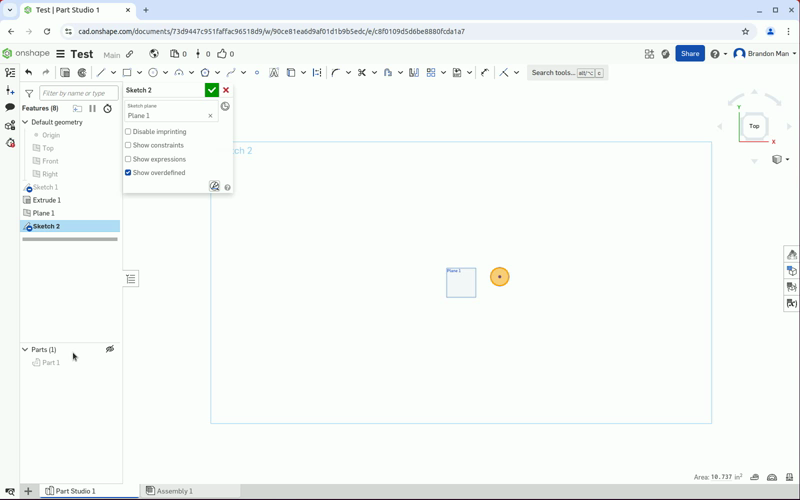
key(shift+e)
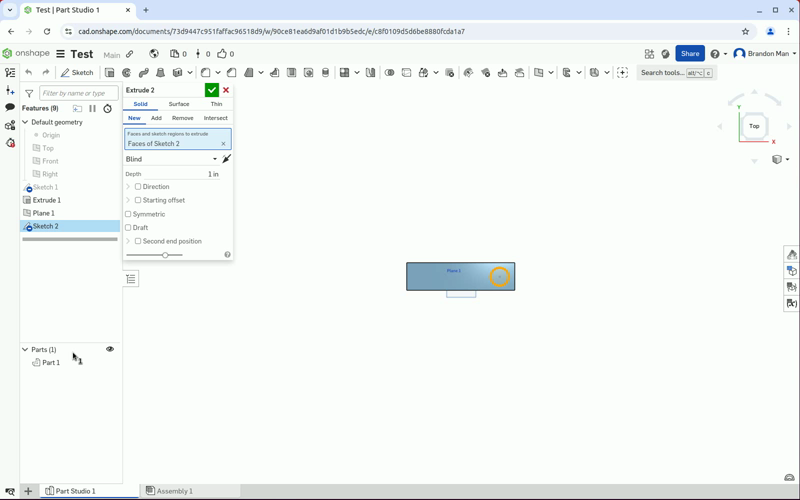
mouse_move(143, 106)
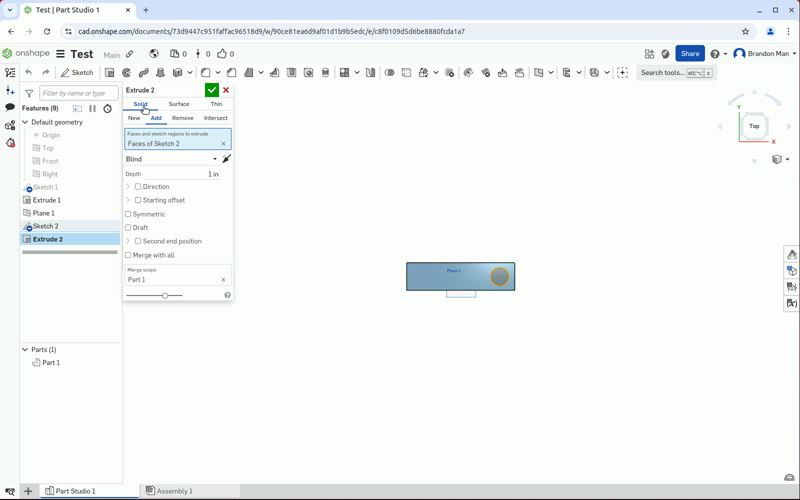
click(143, 106)
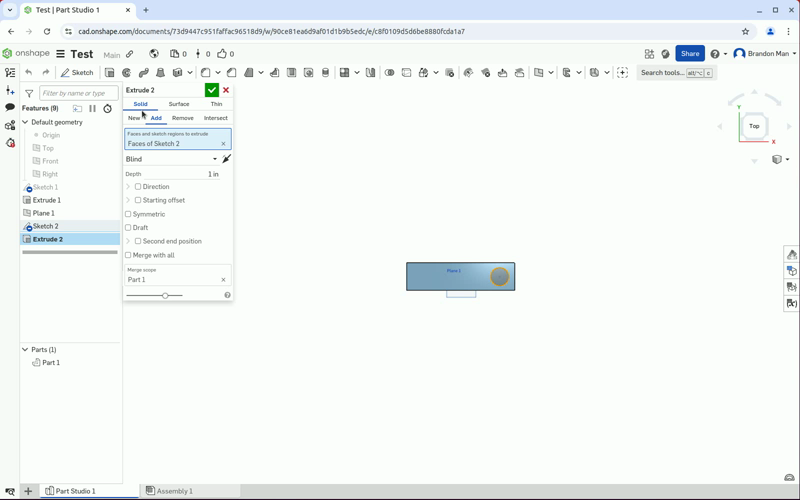
mouse_move(137, 120)
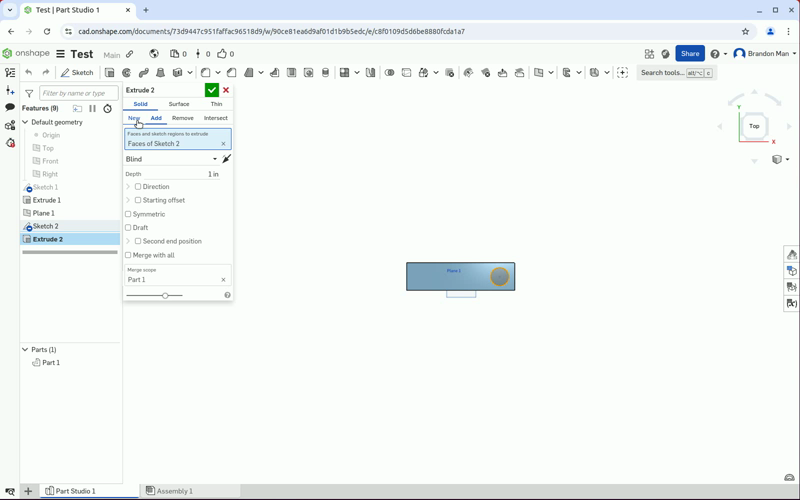
click(137, 120)
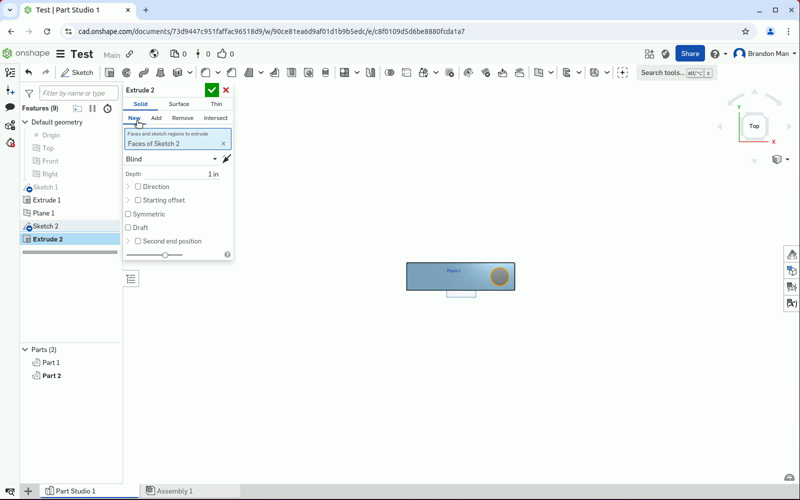
key(tab, 4)
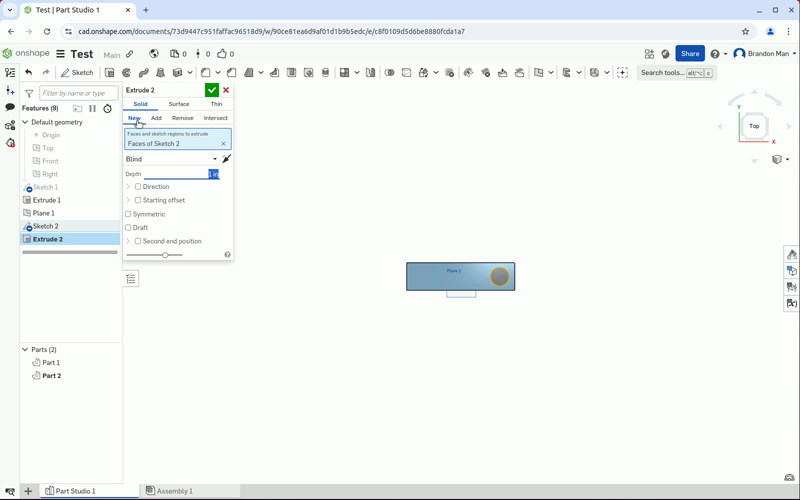
text(22.145)
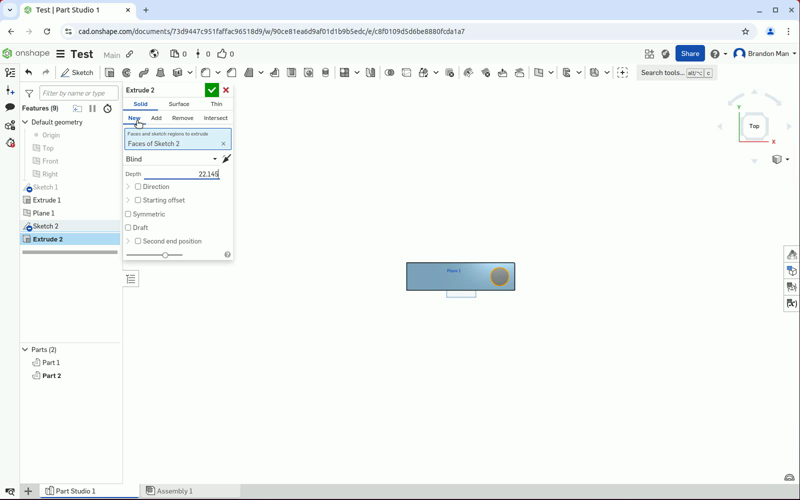
key(enter)
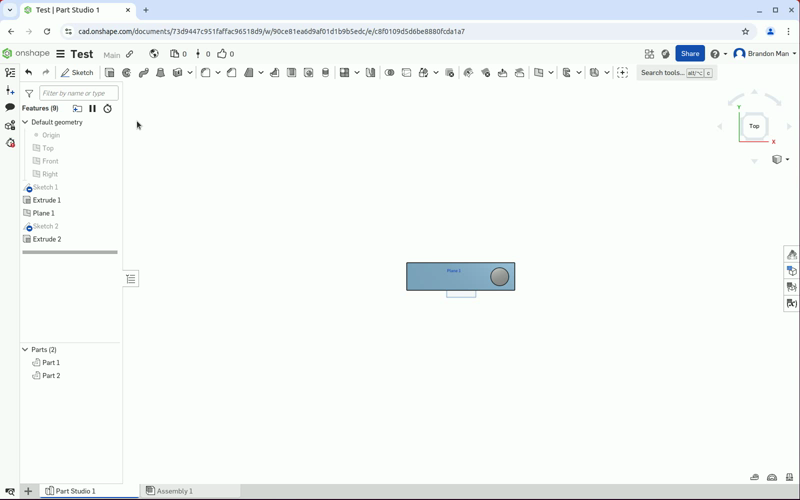
key(shift+h)
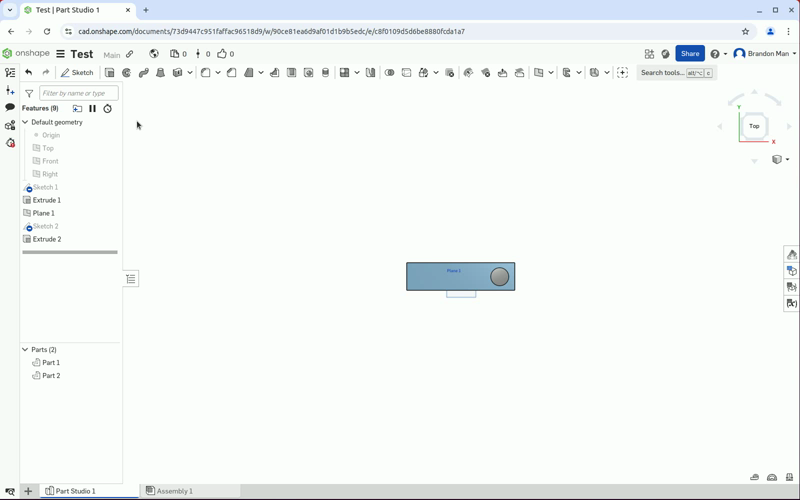
key(shift+h)
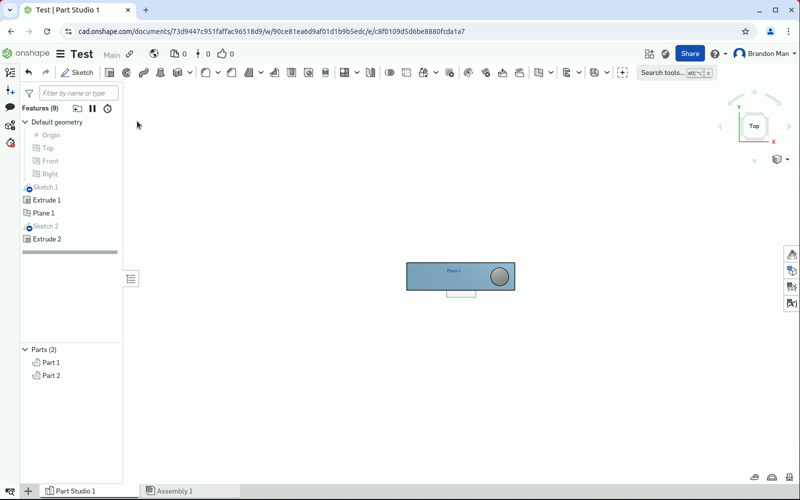
mouse_move(73, 189)
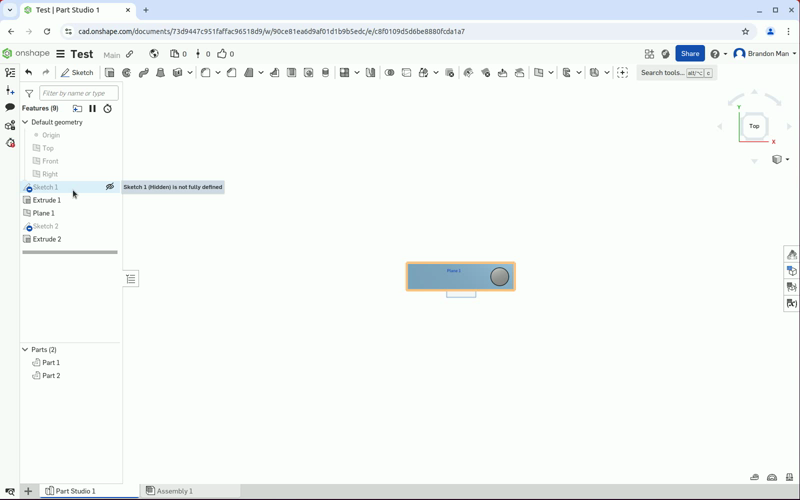
click(73, 189)
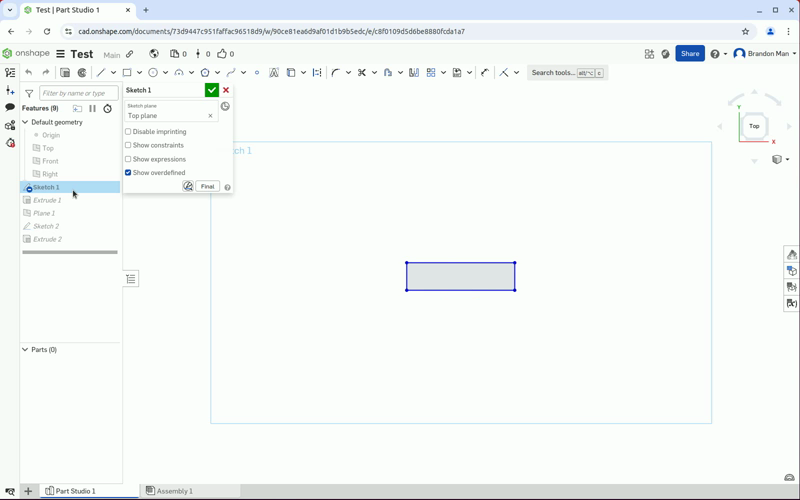
mouse_move(229, 92)
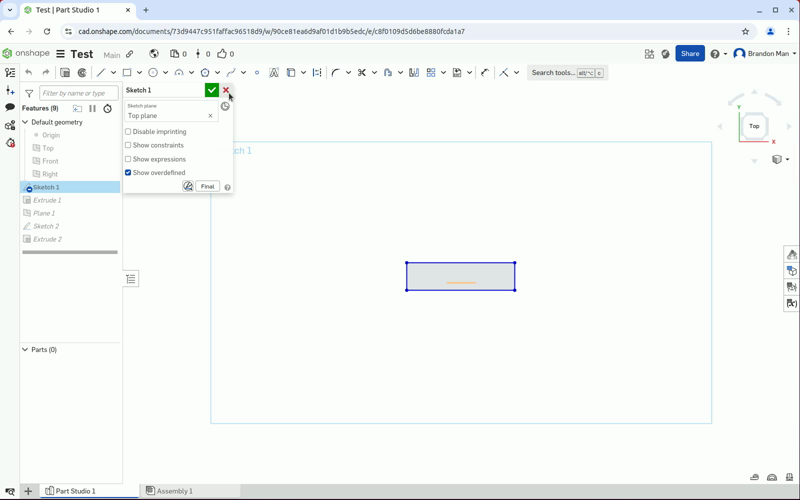
click(229, 92)
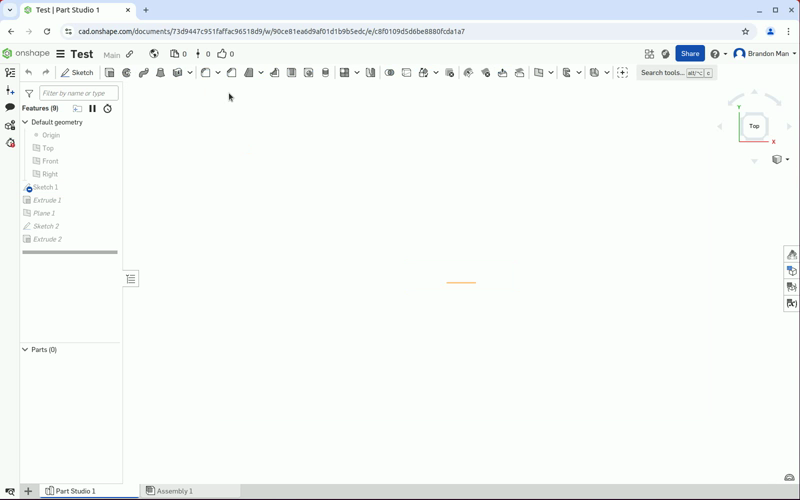
key(shift+s)
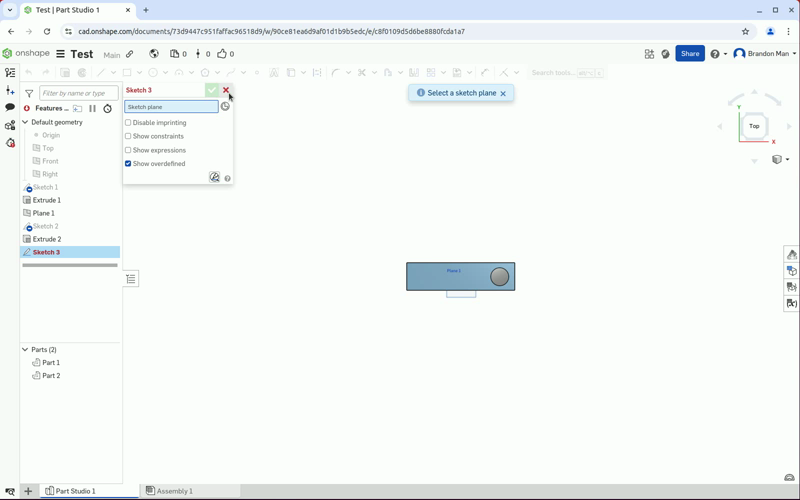
mouse_move(73, 215)
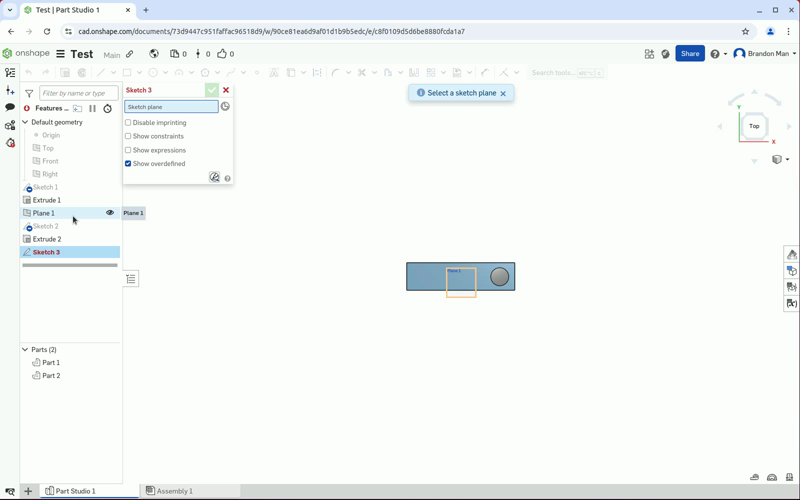
click(73, 215)
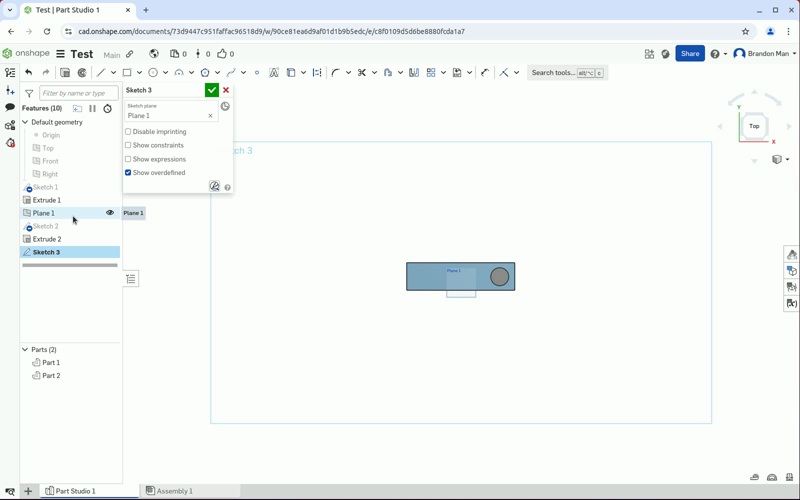
mouse_move(73, 352)
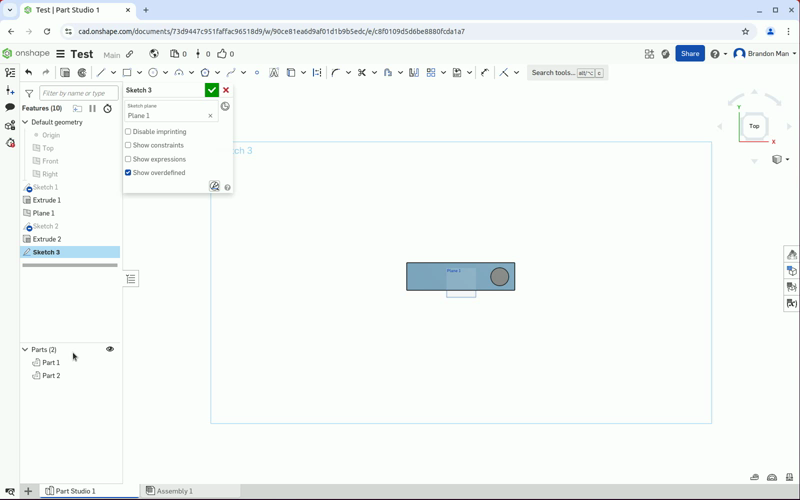
key(y)
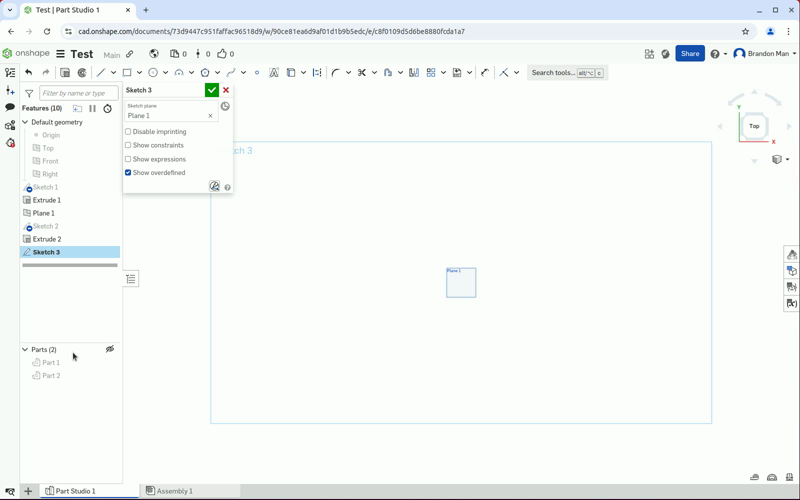
key(c)
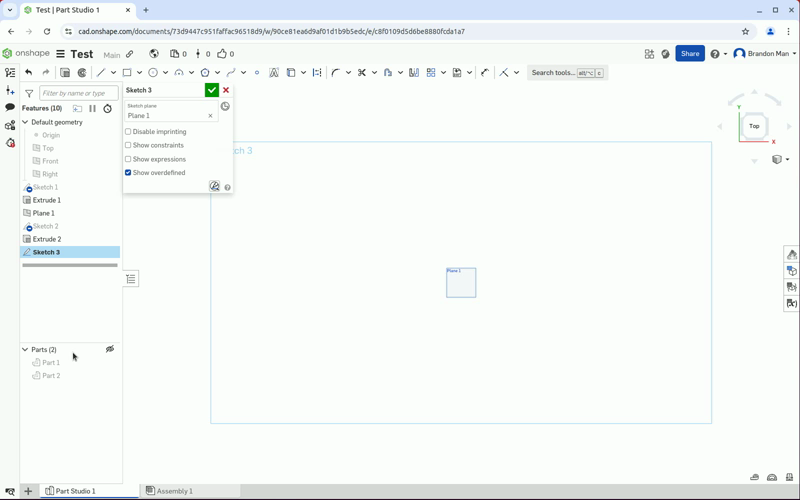
key_down(shift)
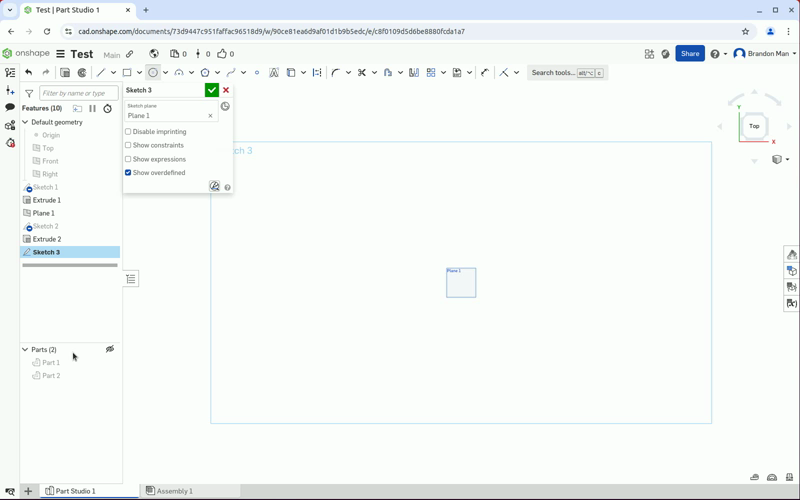
mouse_move(472, 275)
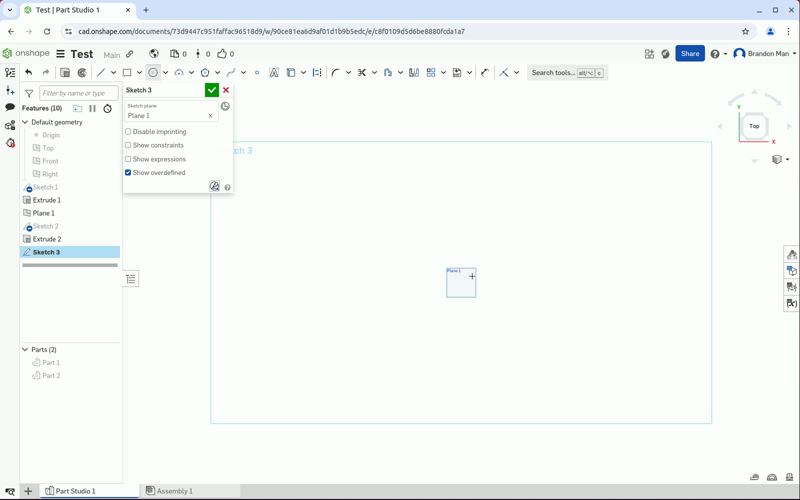
click(472, 275)
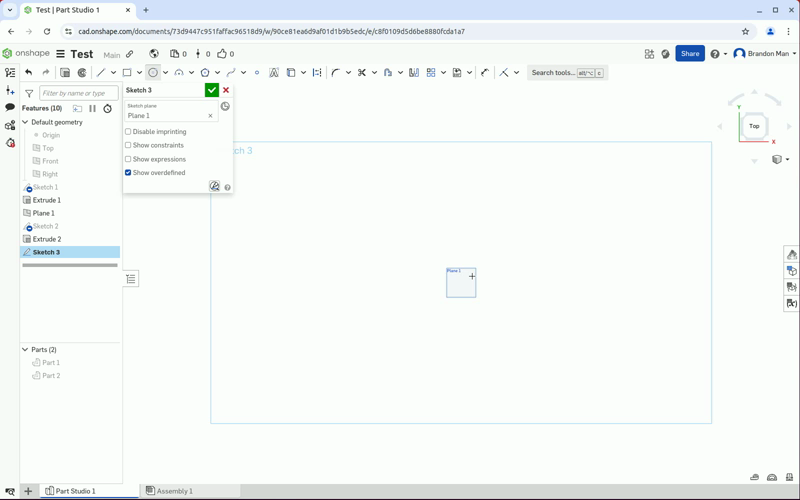
key_up(shift)
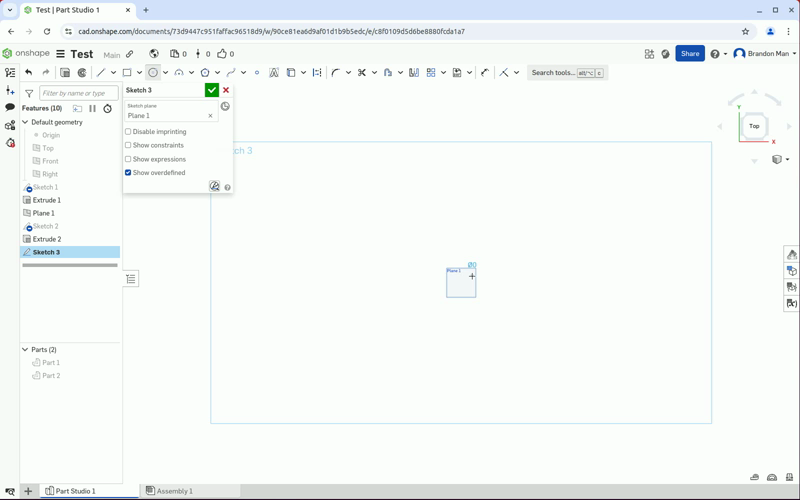
mouse_move(481, 275)
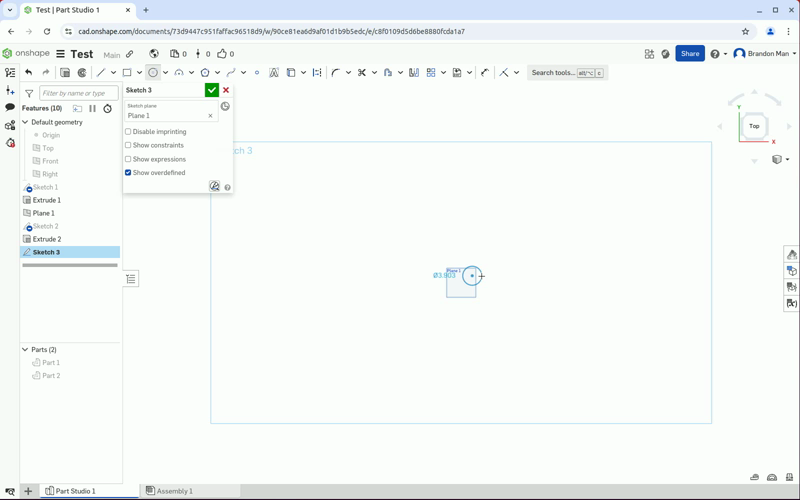
click(481, 275)
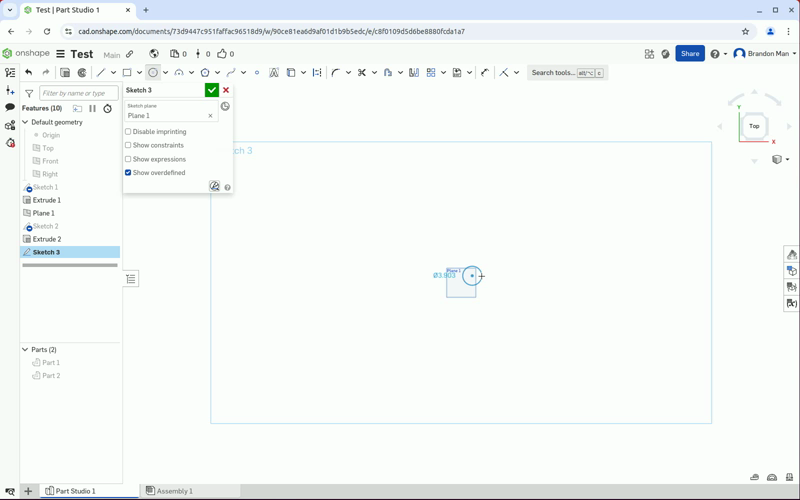
key(esc)
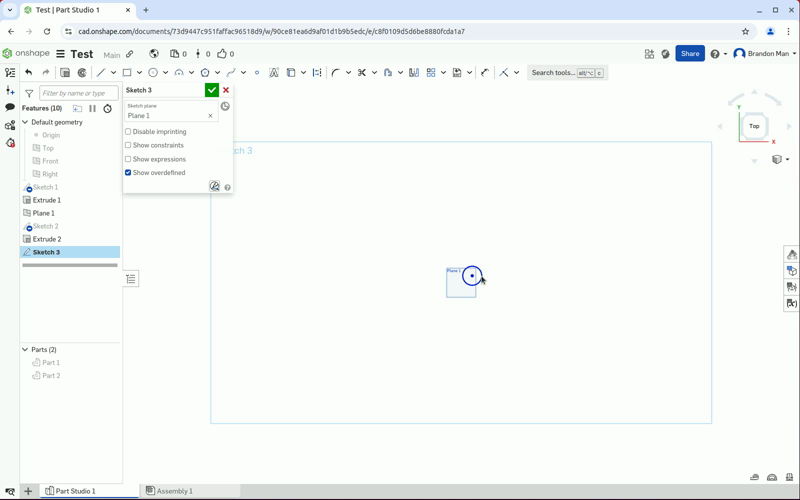
mouse_move(473, 279)
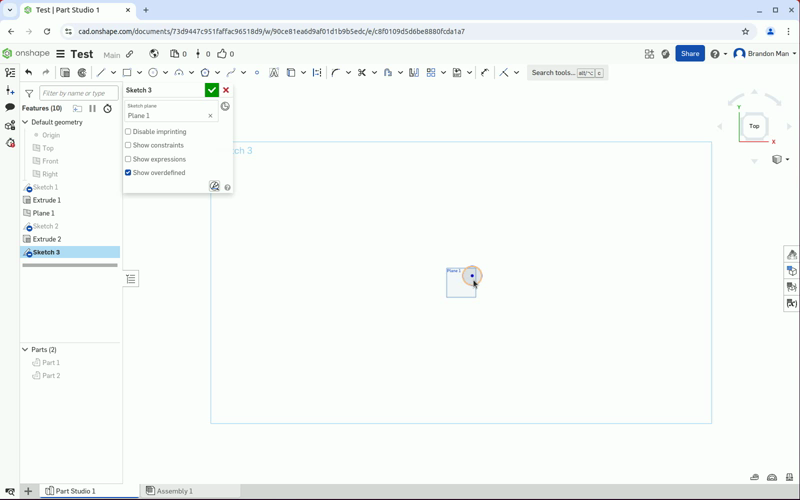
scroll(6)
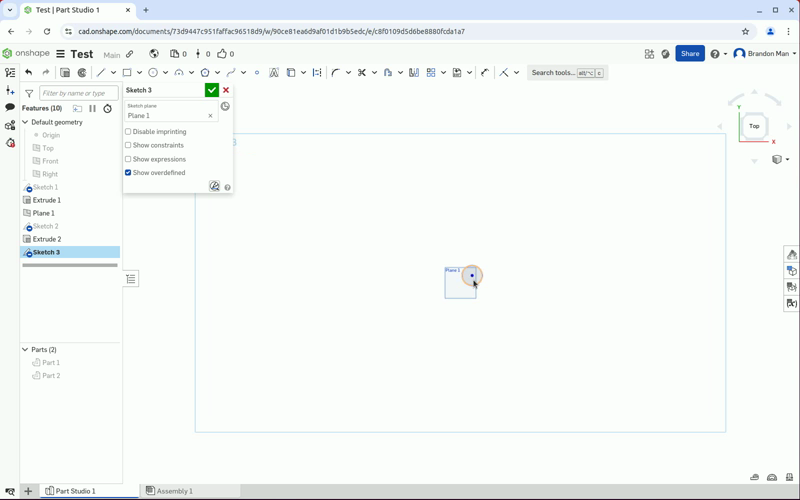
scroll(6)
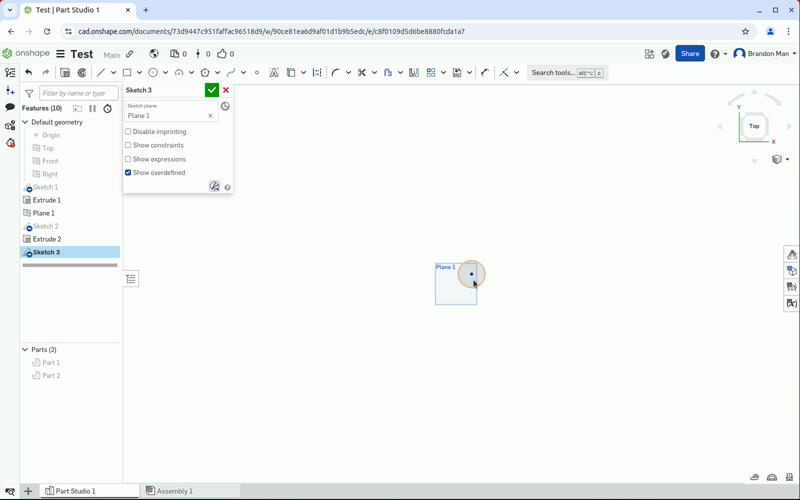
scroll(6)
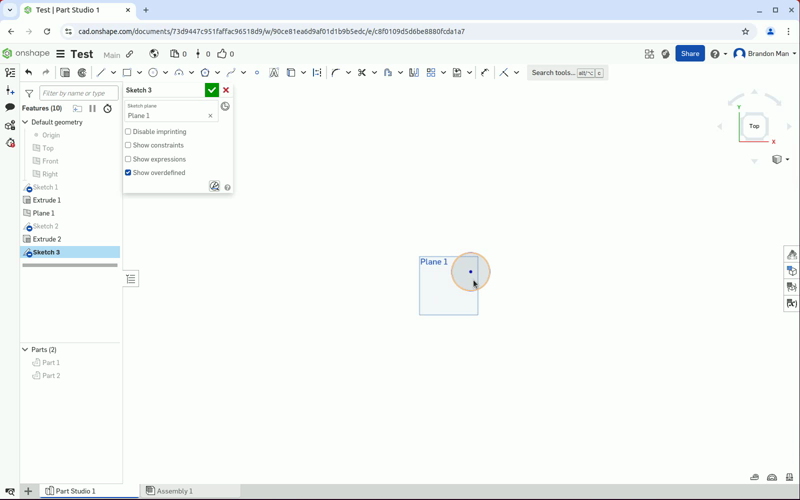
scroll(6)
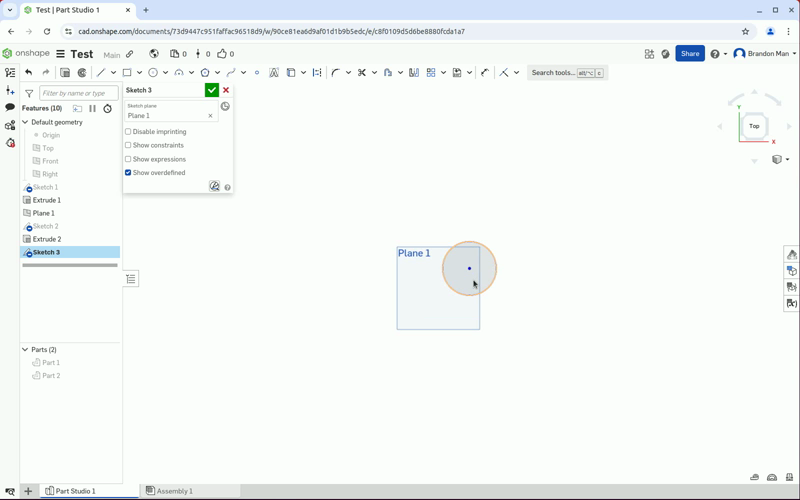
scroll(6)
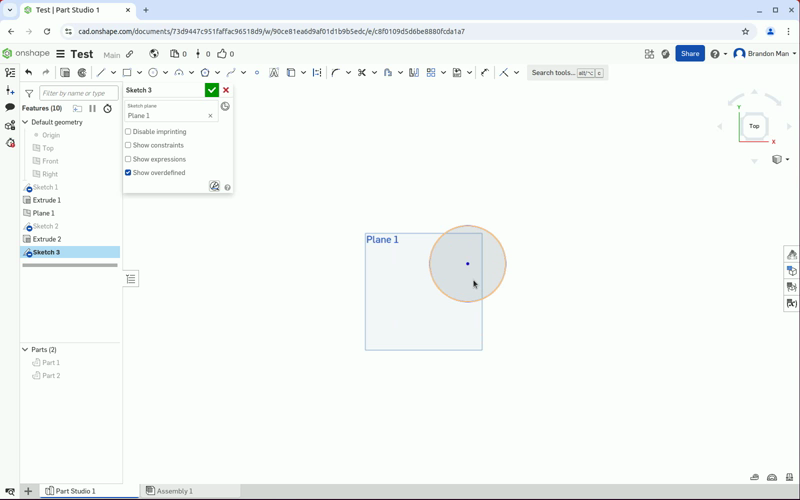
scroll(6)
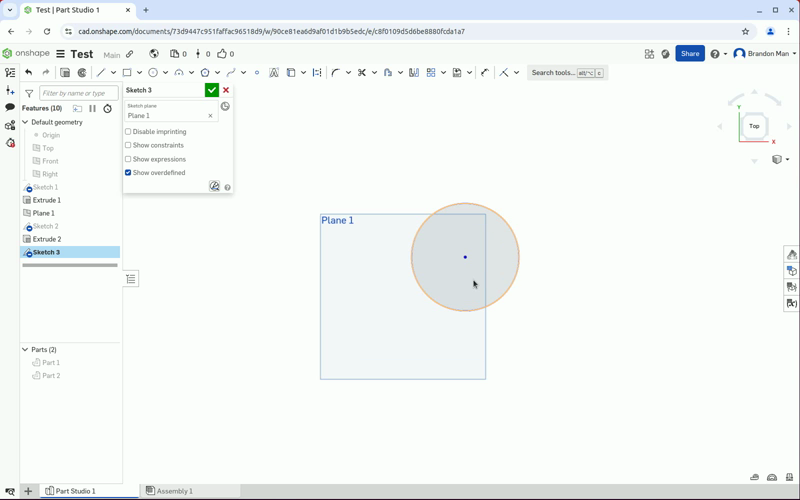
scroll(6)
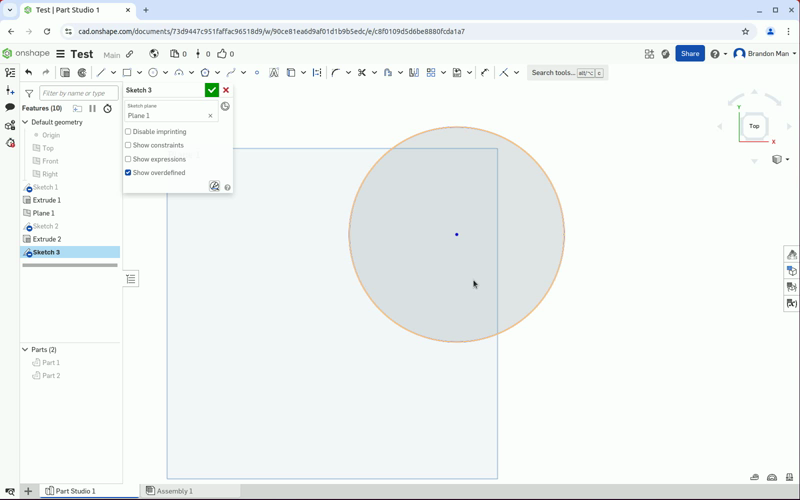
click(473, 279)
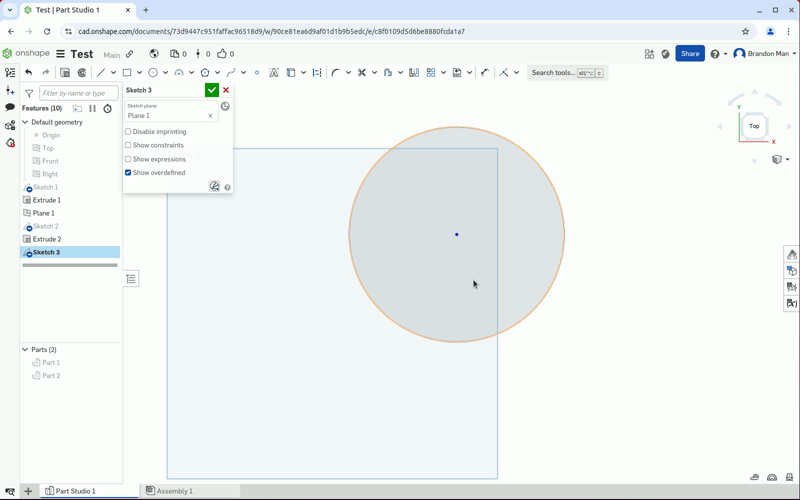
scroll(-6)
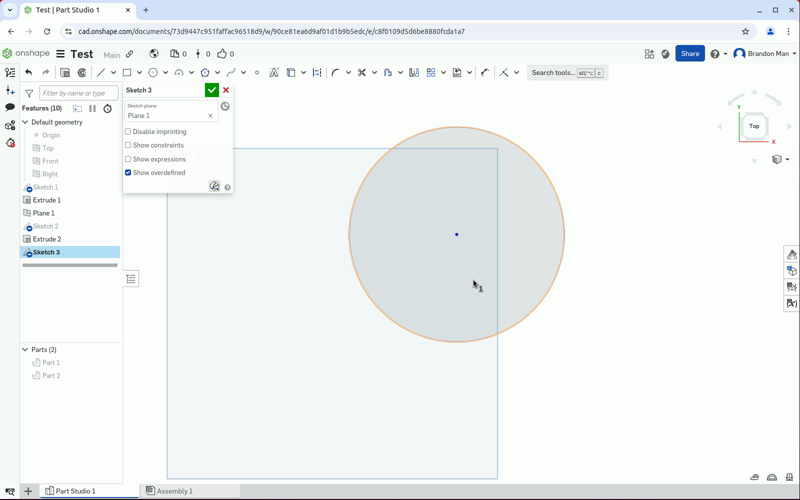
scroll(-6)
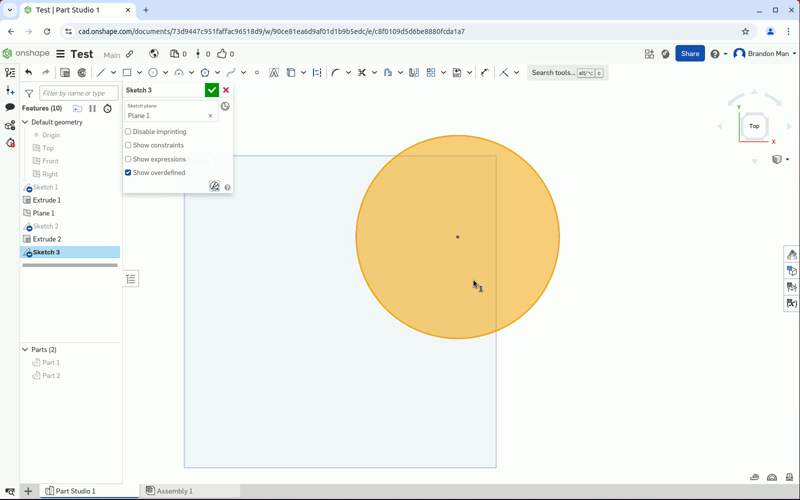
scroll(-6)
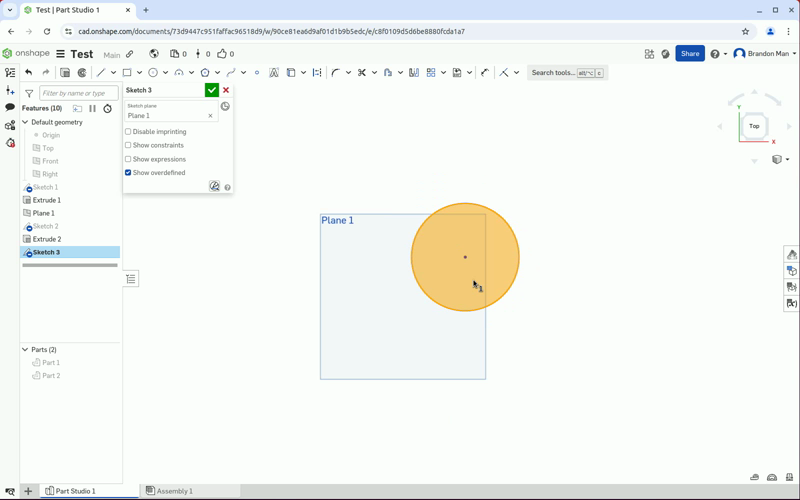
scroll(-6)
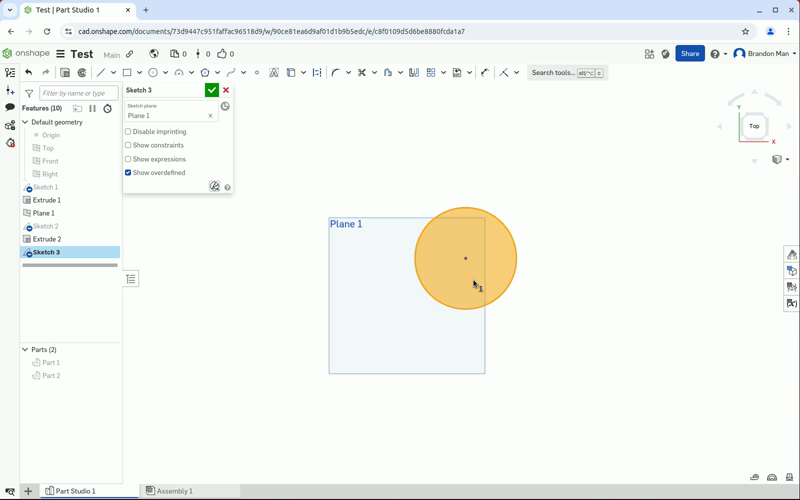
scroll(-6)
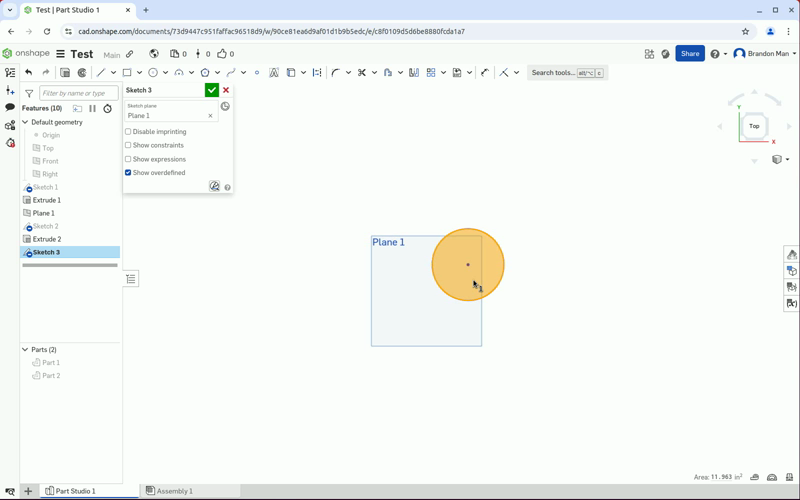
scroll(-6)
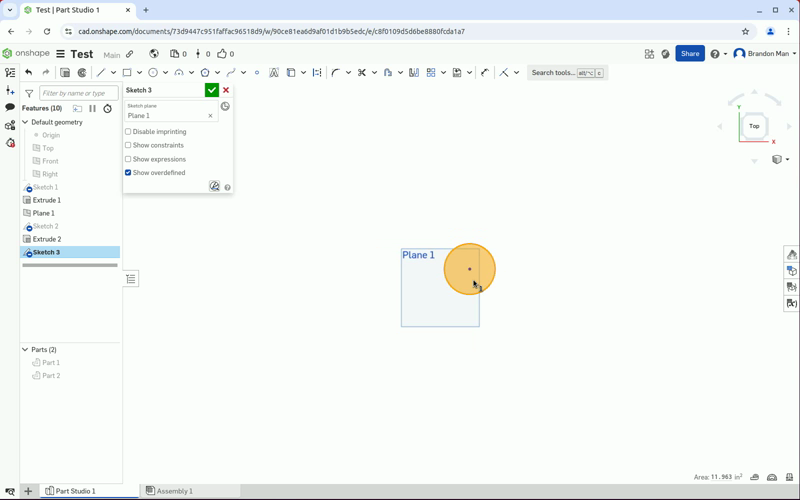
scroll(-6)
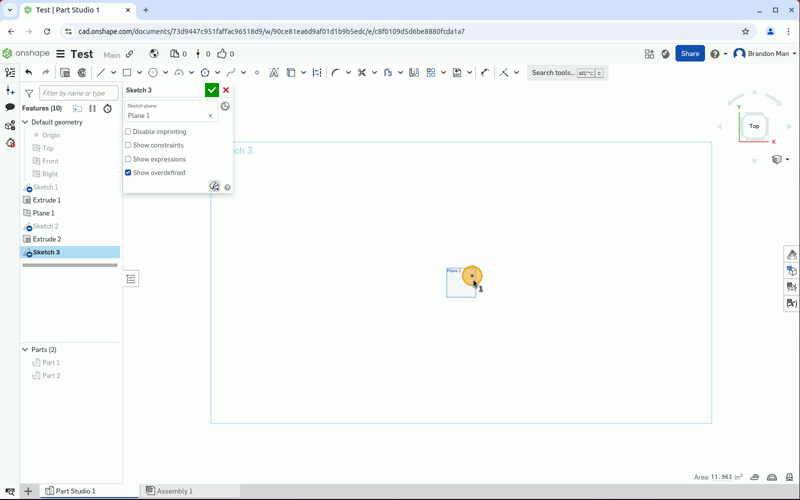
mouse_move(73, 352)
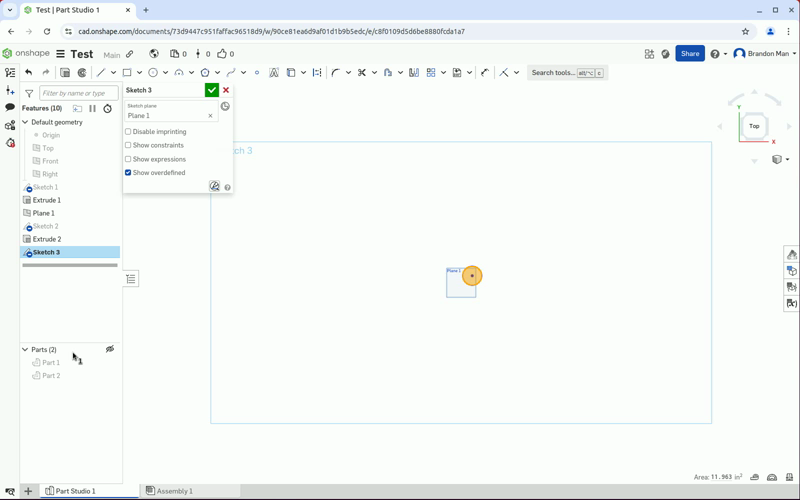
key(shift+y)
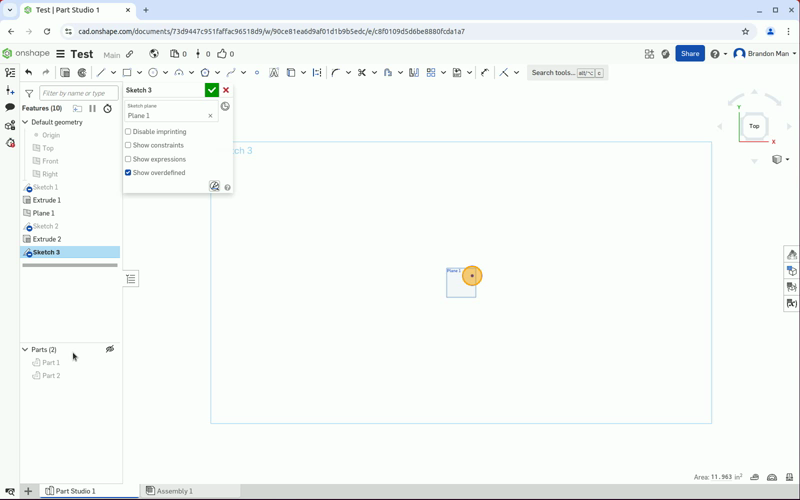
key(shift+e)
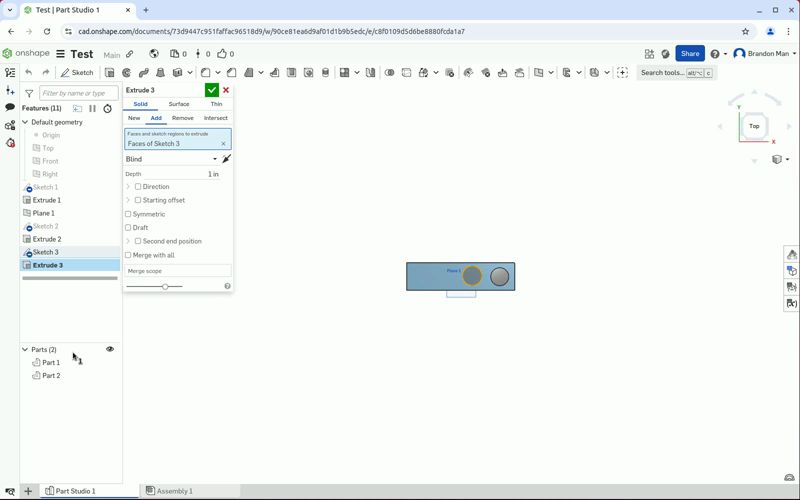
mouse_move(143, 106)
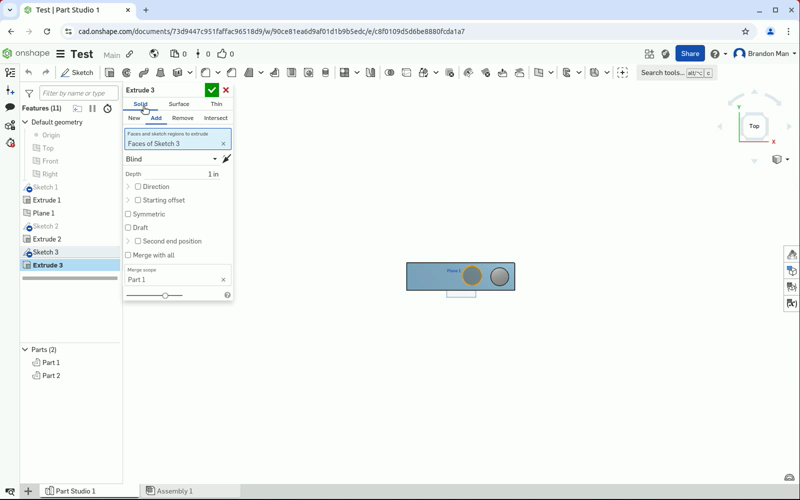
click(143, 106)
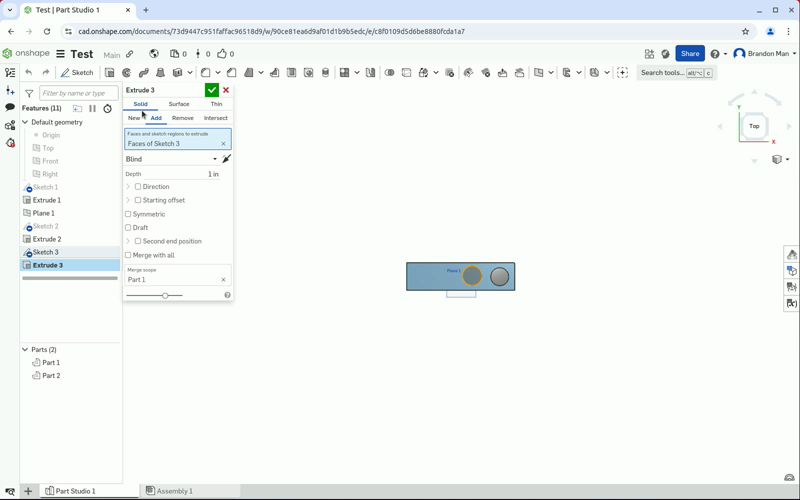
mouse_move(137, 120)
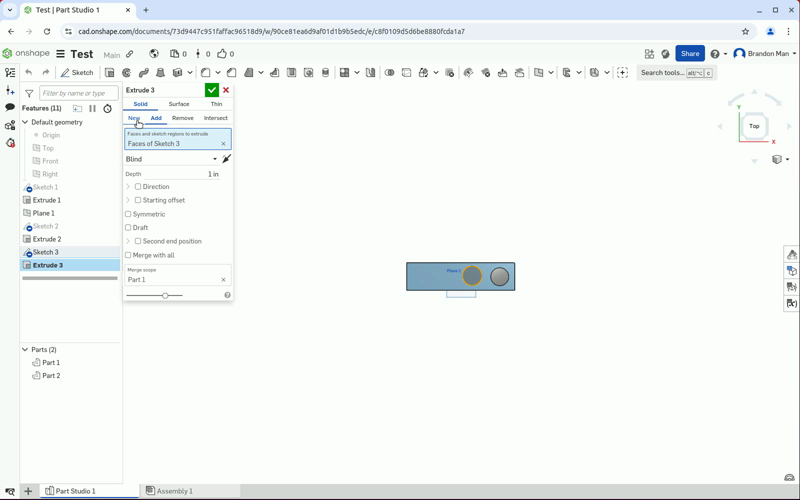
click(137, 120)
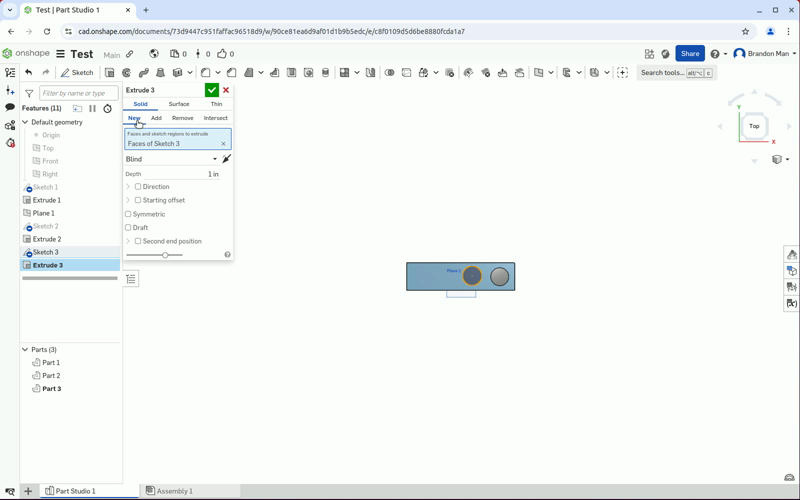
key(tab, 4)
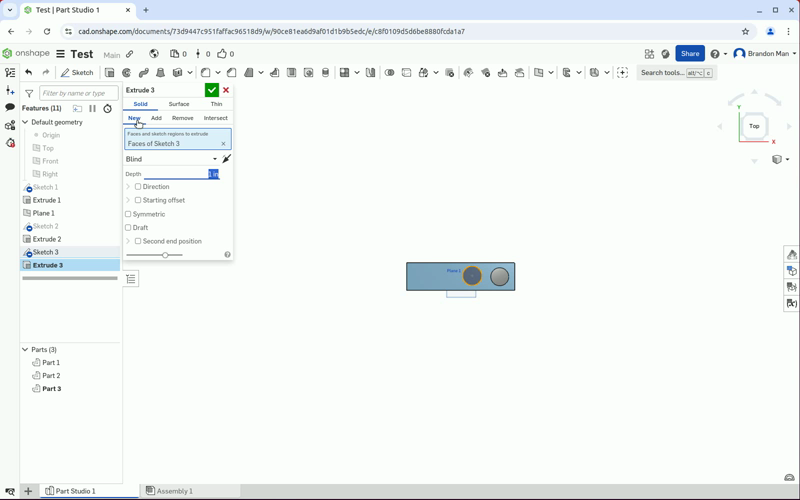
text(22.145)
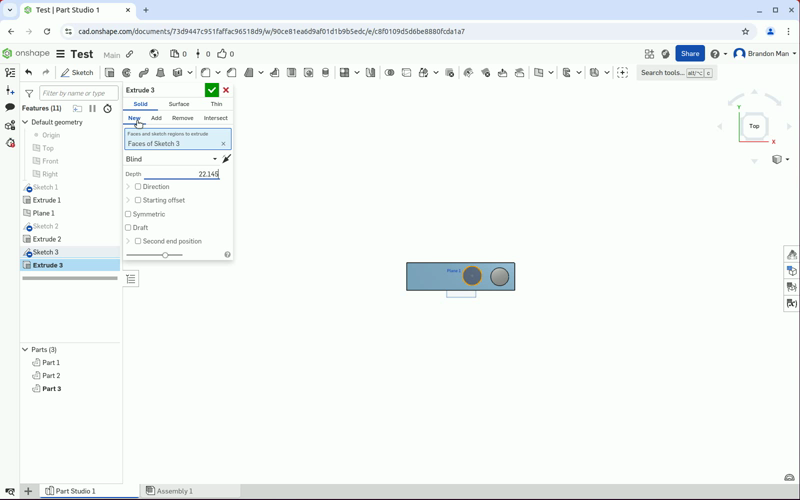
key(enter)
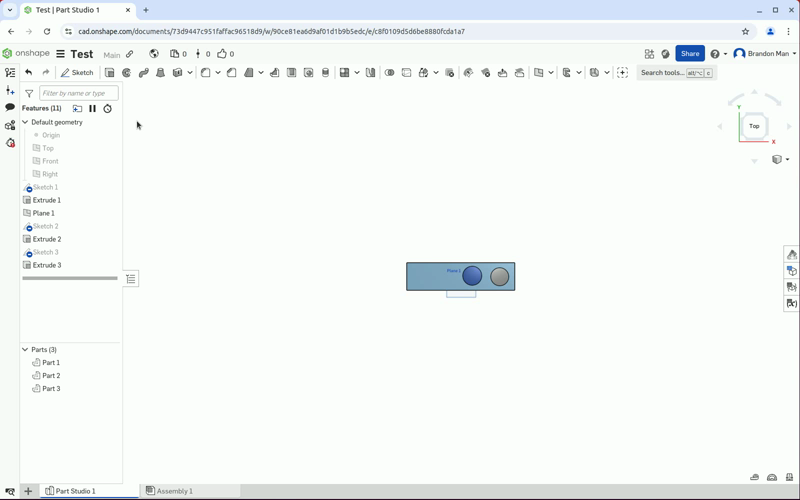
key(shift+h)
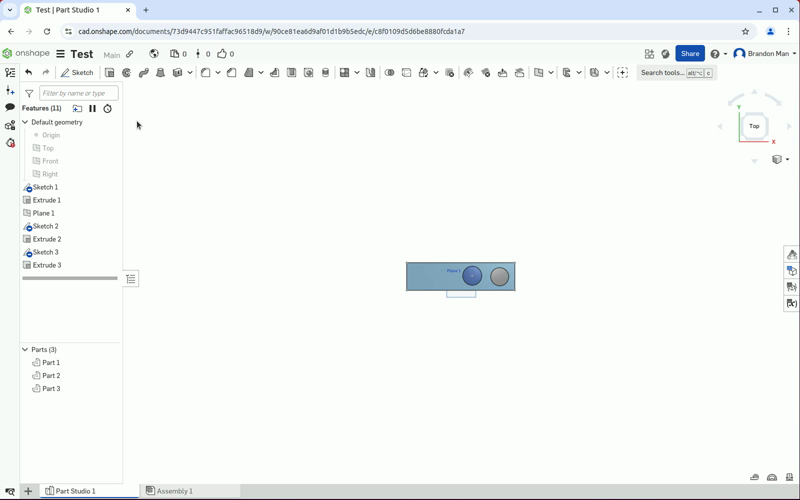
key(shift+h)
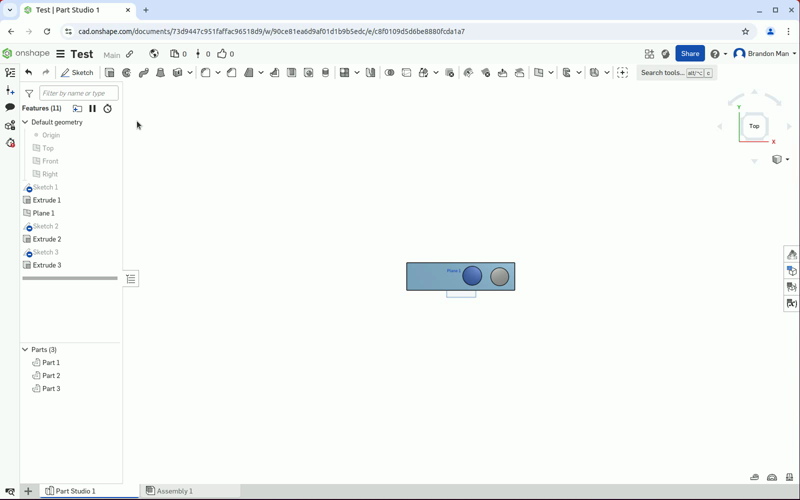
mouse_move(73, 189)
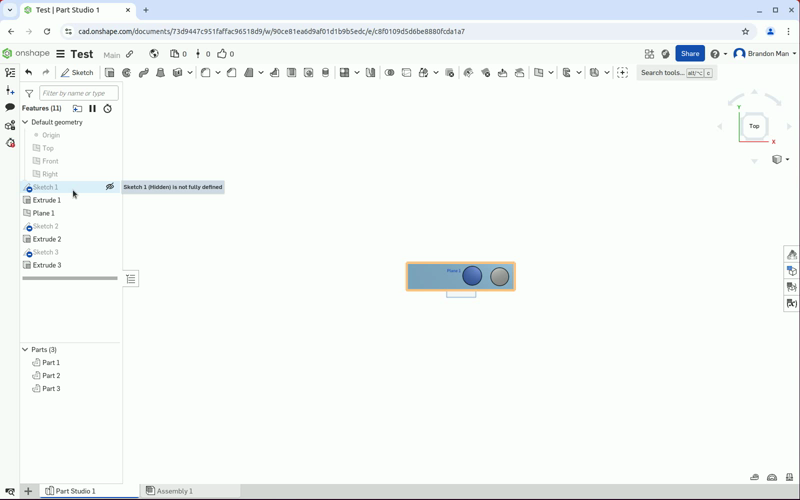
click(73, 189)
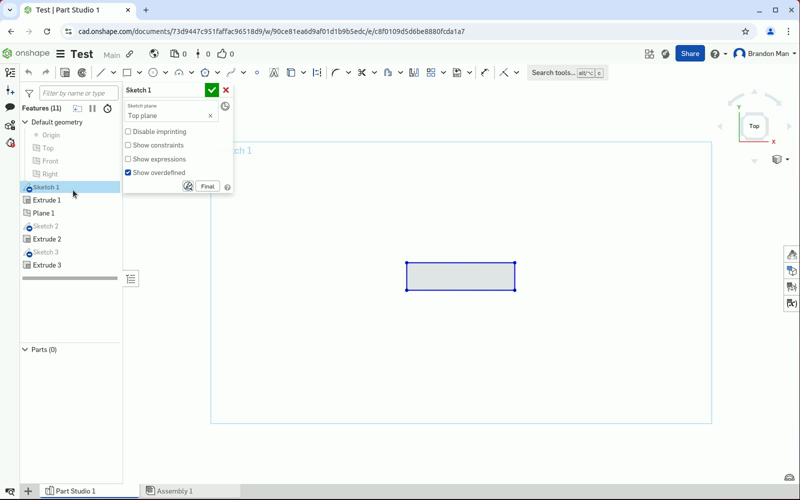
mouse_move(229, 92)
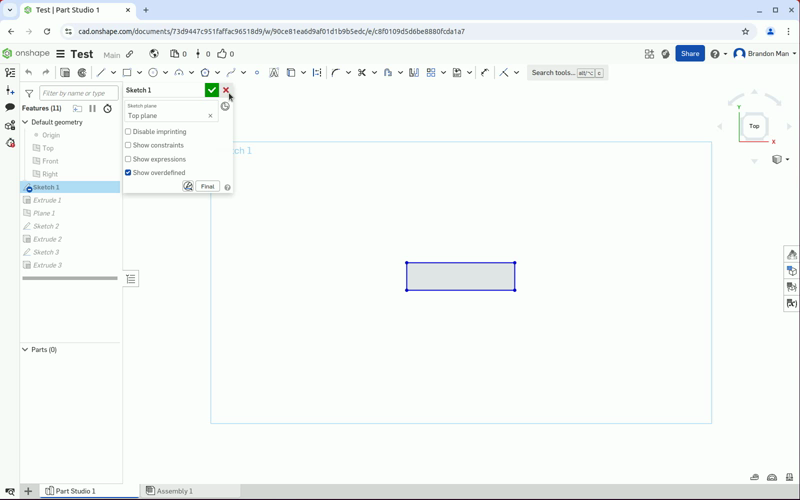
click(229, 92)
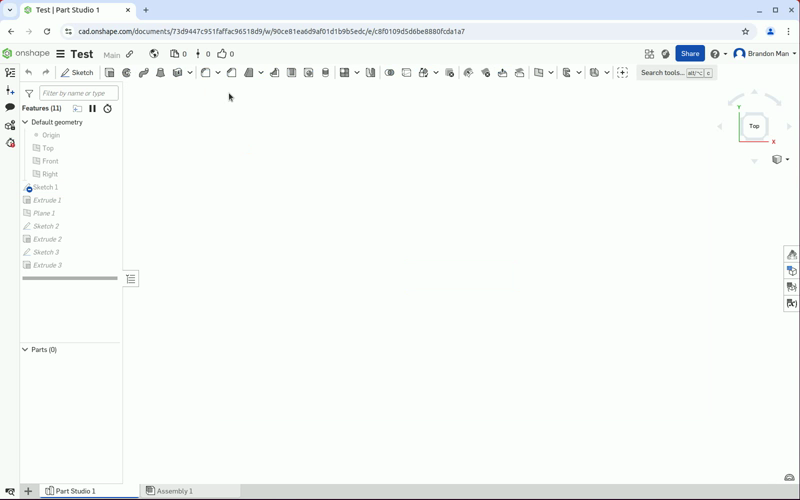
key(shift+s)
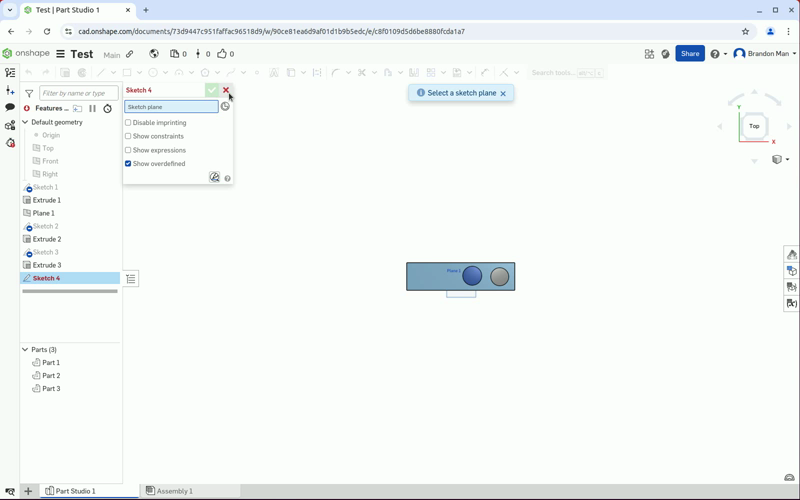
mouse_move(73, 215)
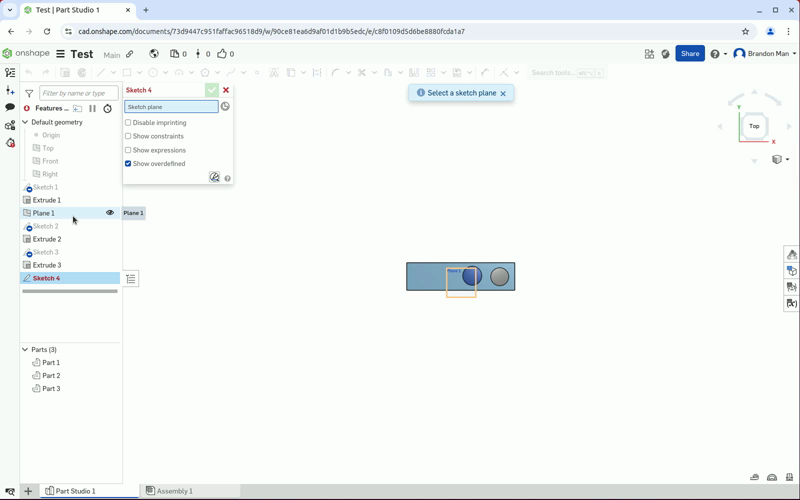
click(73, 215)
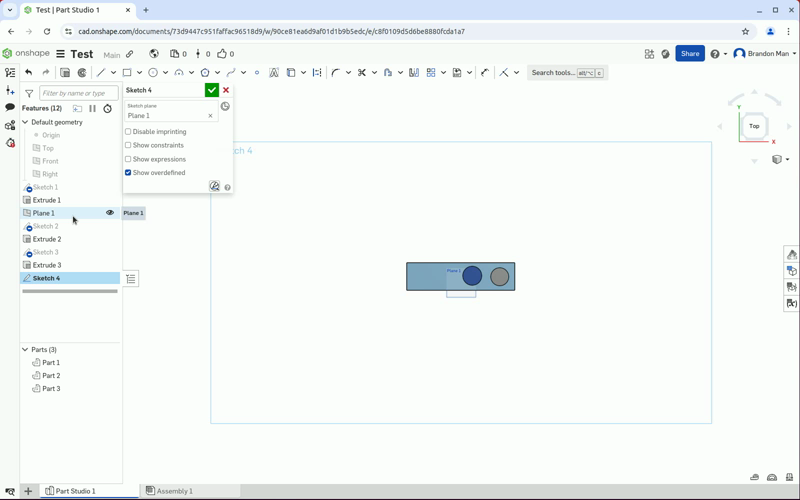
mouse_move(73, 352)
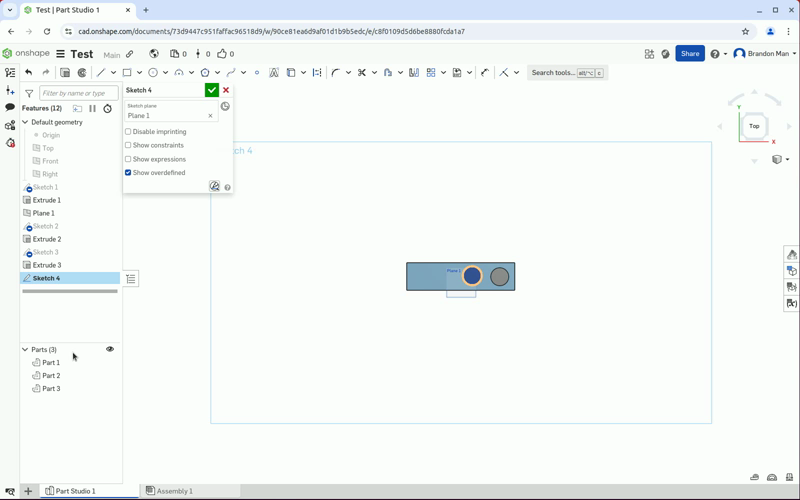
key(y)
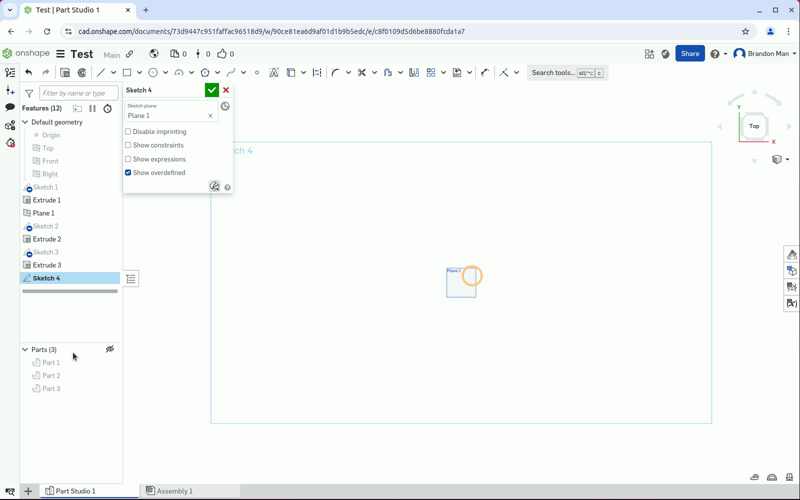
key(c)
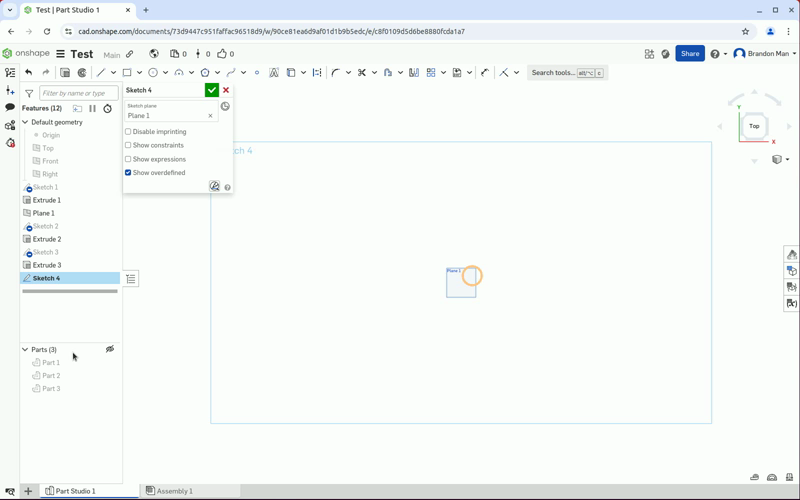
key_down(shift)
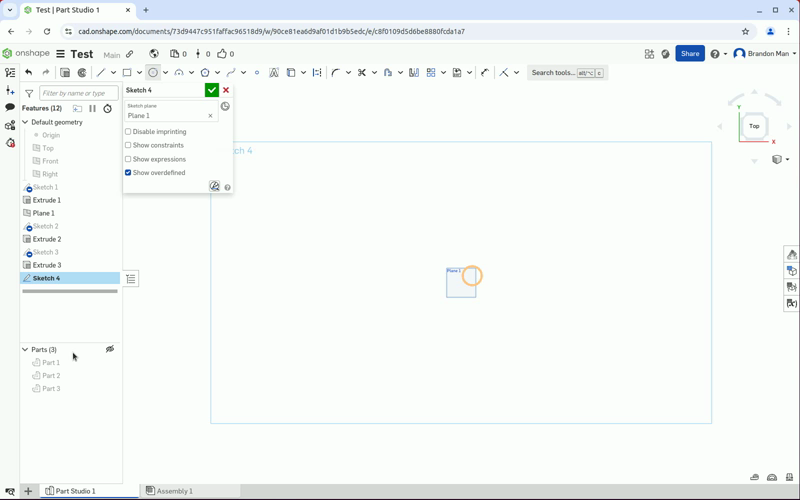
mouse_move(445, 275)
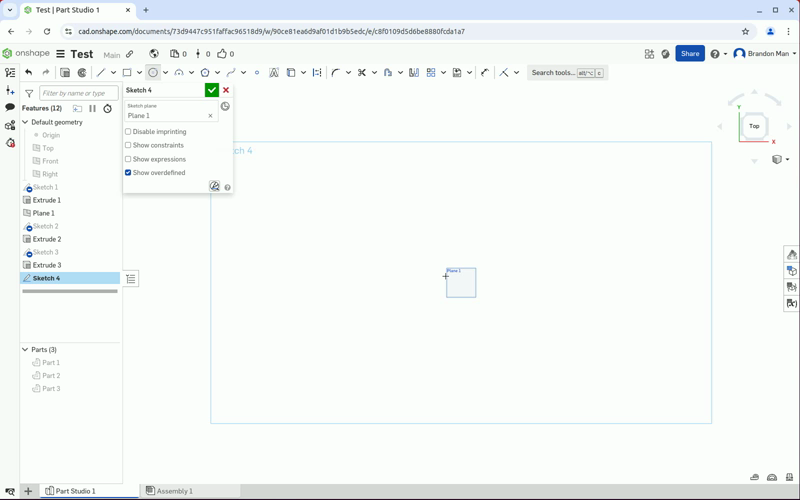
click(445, 275)
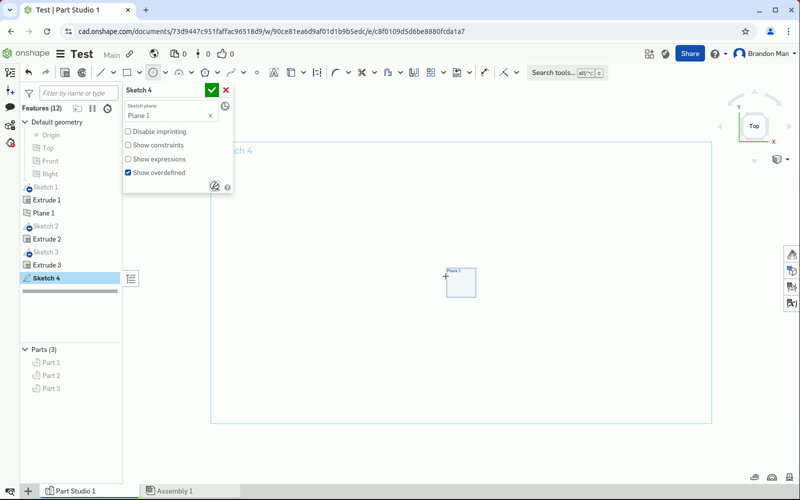
key_up(shift)
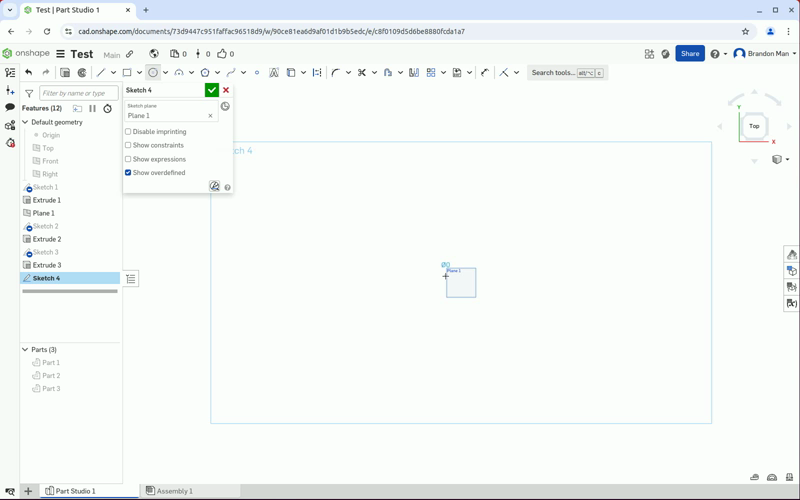
mouse_move(454, 275)
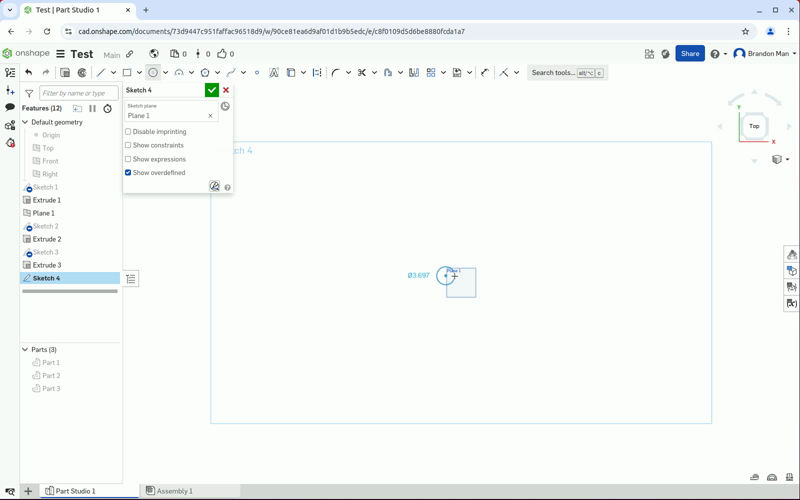
click(454, 275)
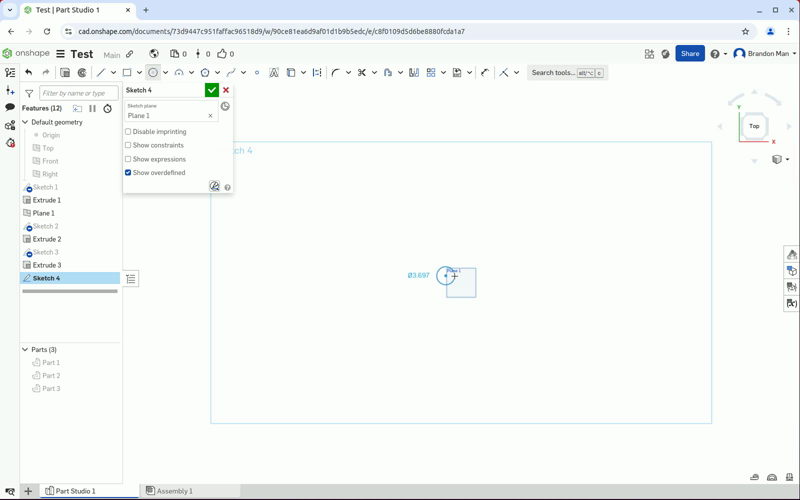
key(esc)
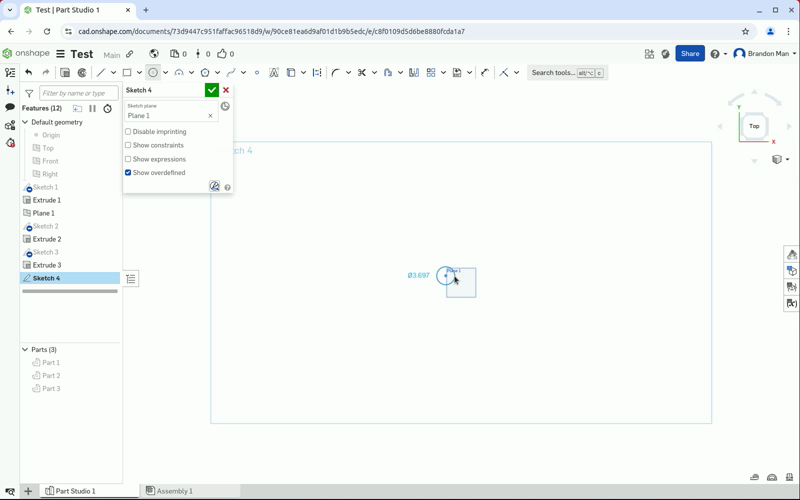
mouse_move(443, 282)
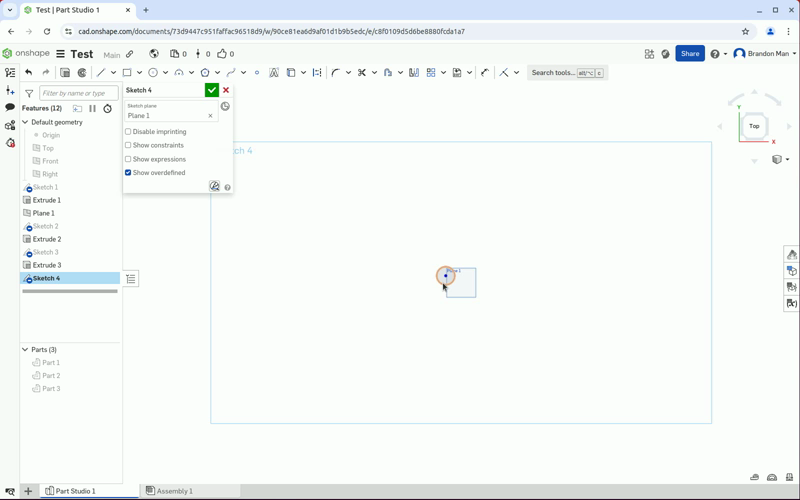
scroll(6)
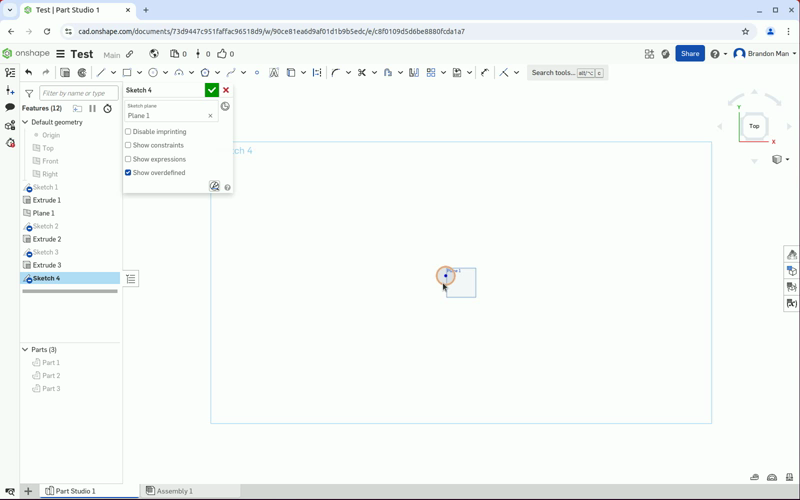
scroll(6)
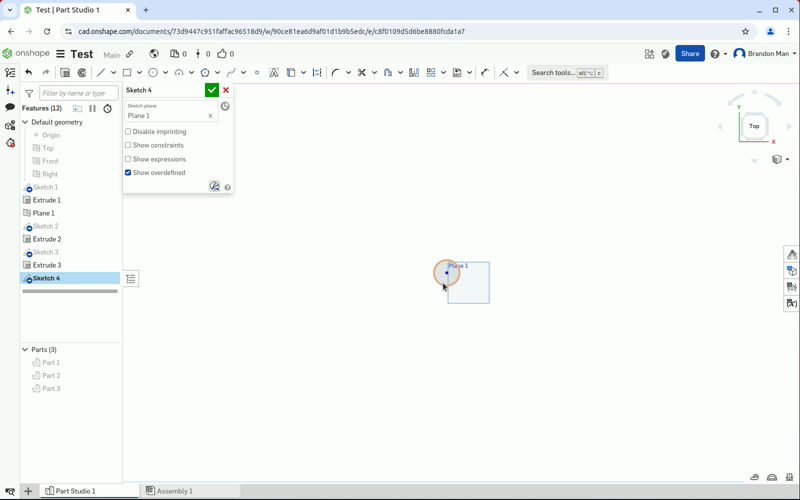
scroll(6)
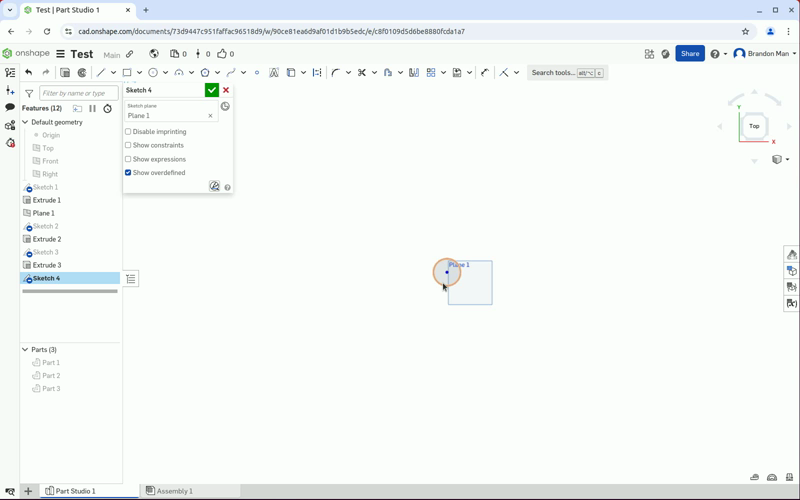
scroll(6)
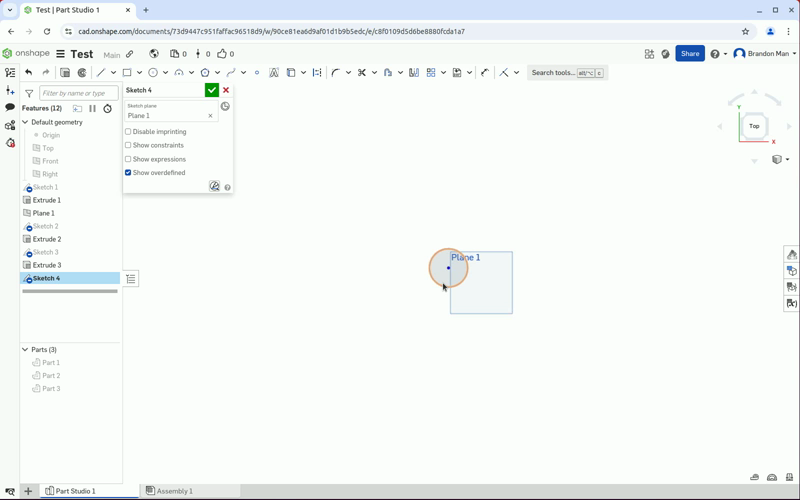
scroll(6)
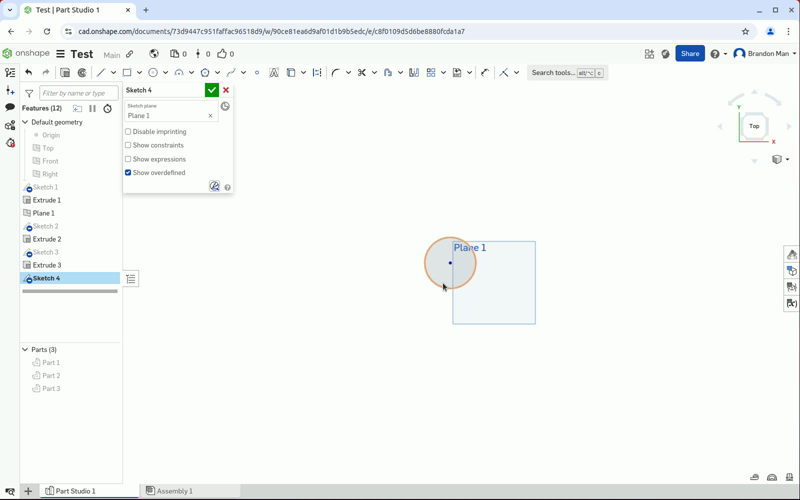
scroll(6)
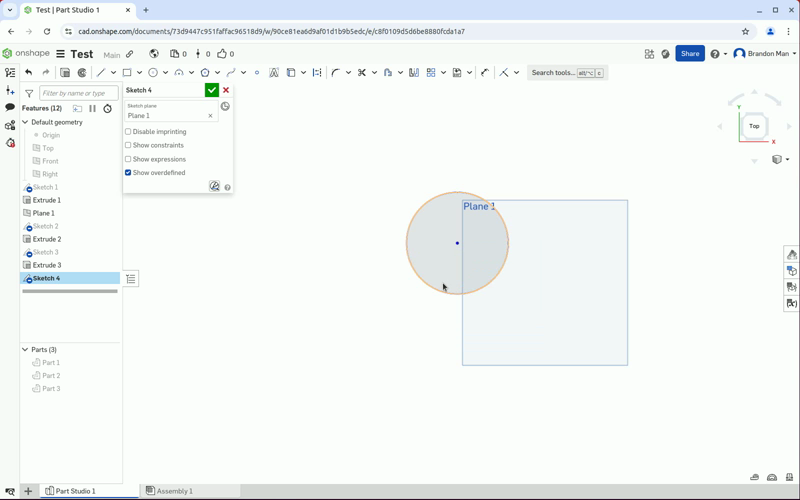
scroll(6)
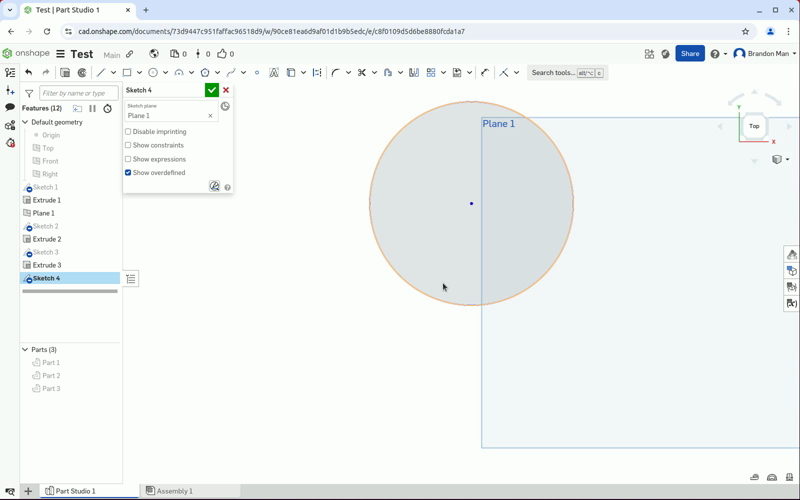
click(443, 282)
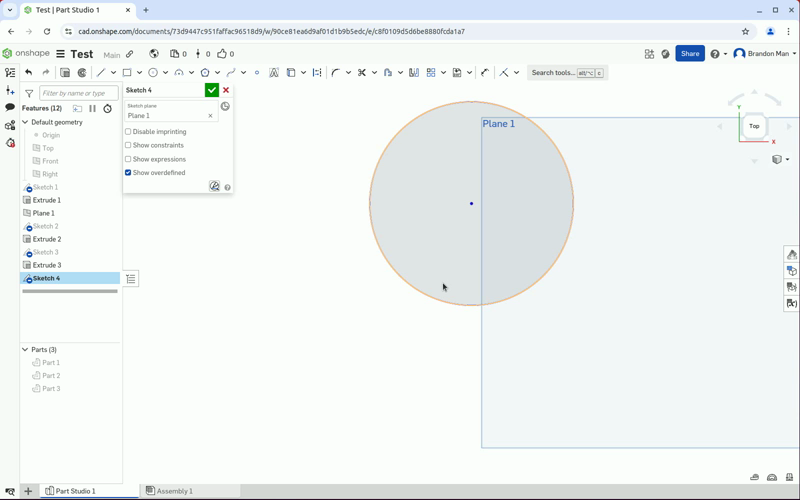
scroll(-6)
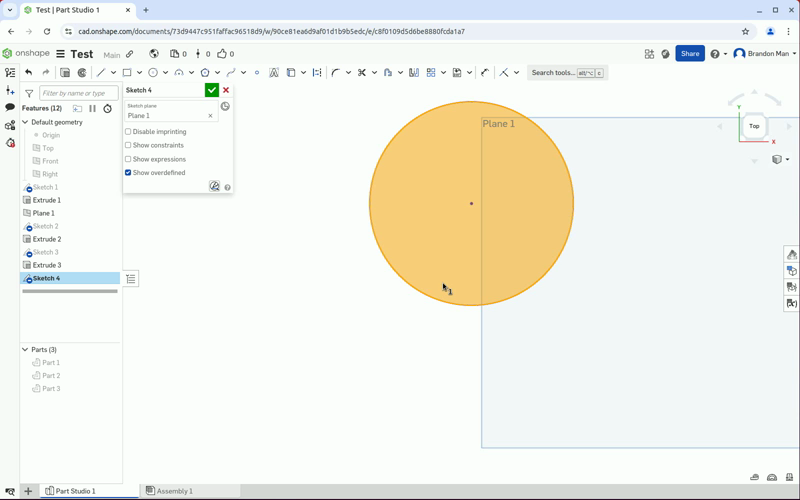
scroll(-6)
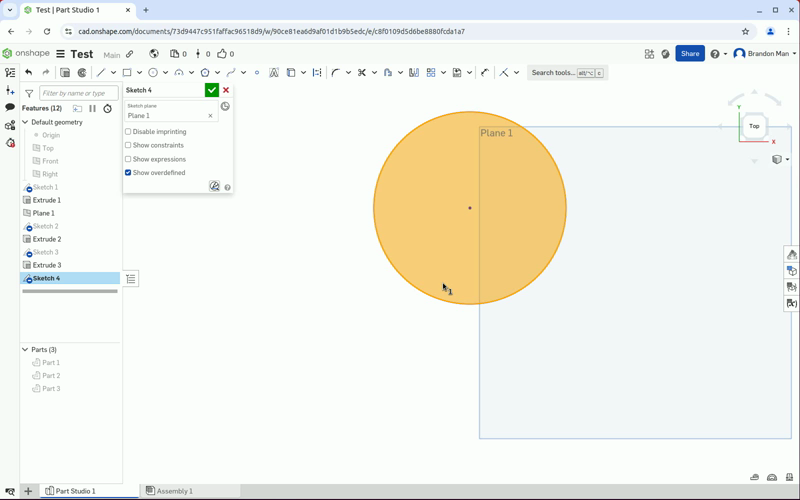
scroll(-6)
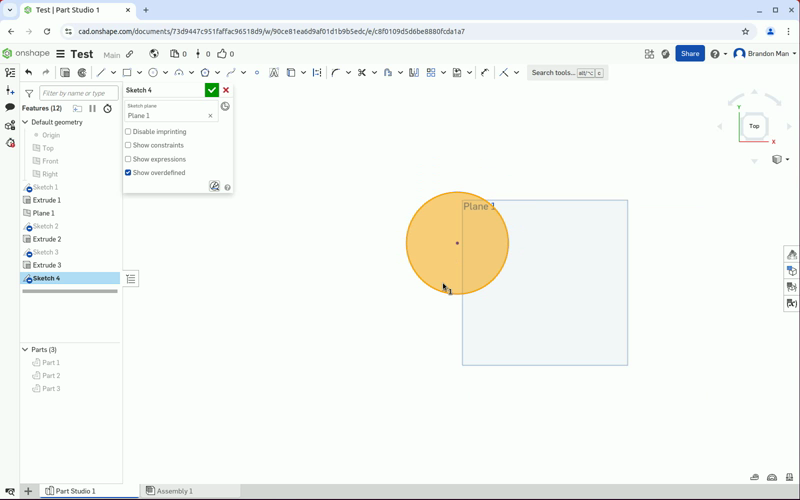
scroll(-6)
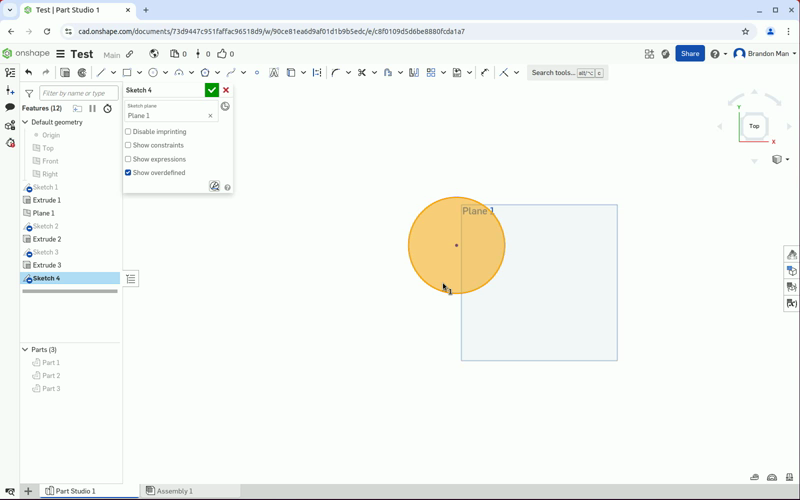
scroll(-6)
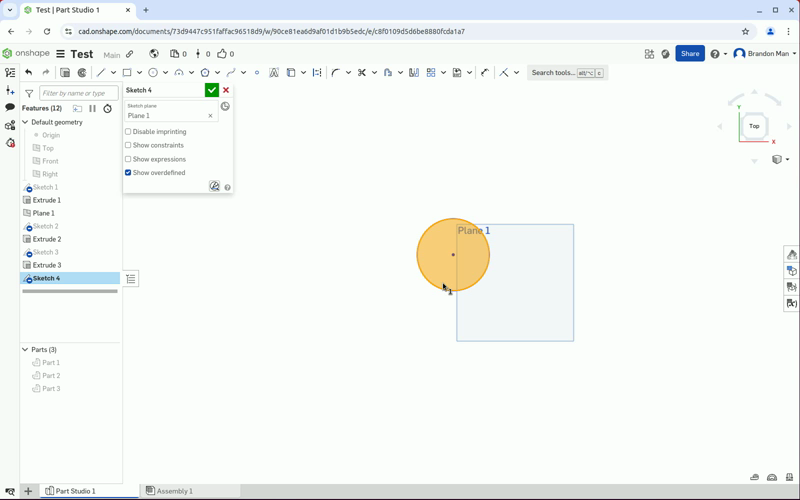
scroll(-6)
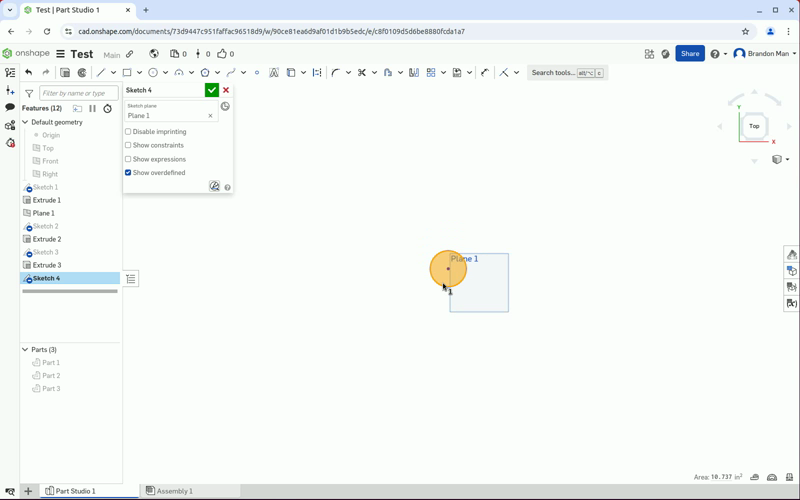
scroll(-6)
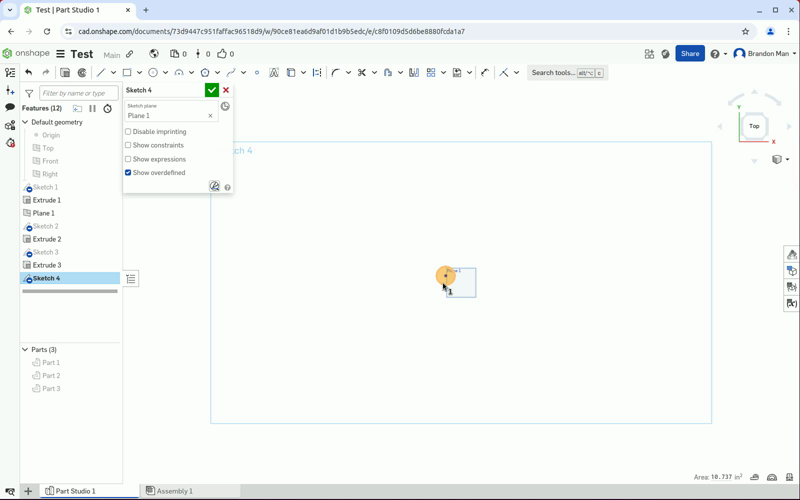
mouse_move(73, 352)
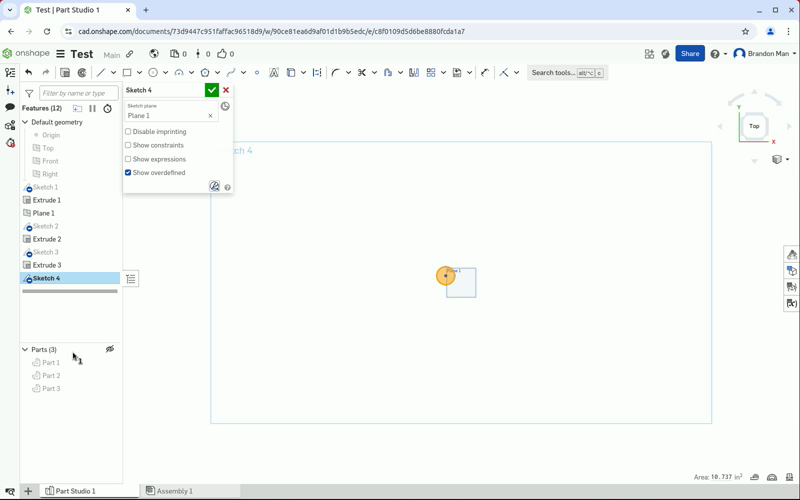
key(shift+y)
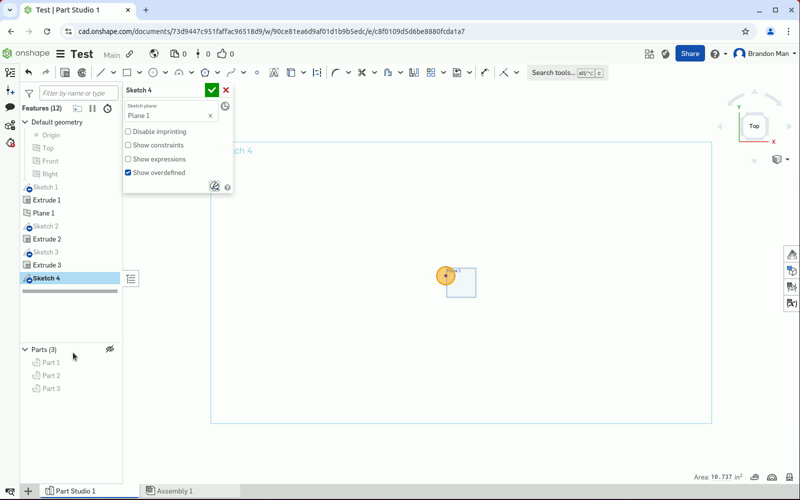
key(shift+e)
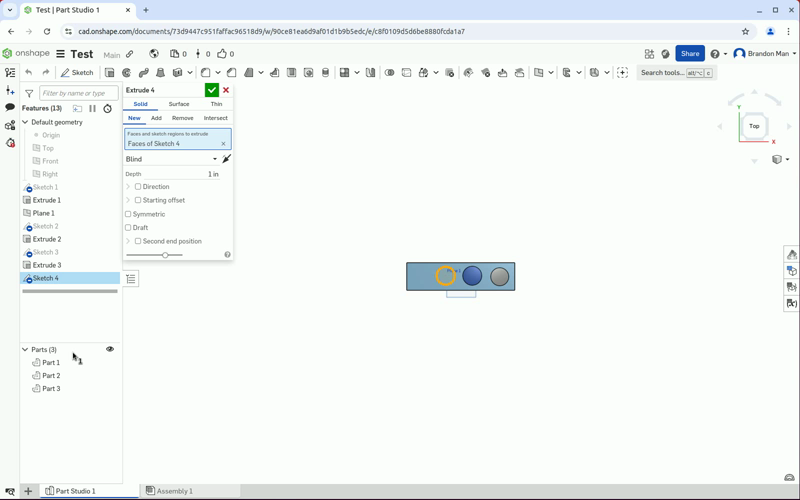
mouse_move(143, 106)
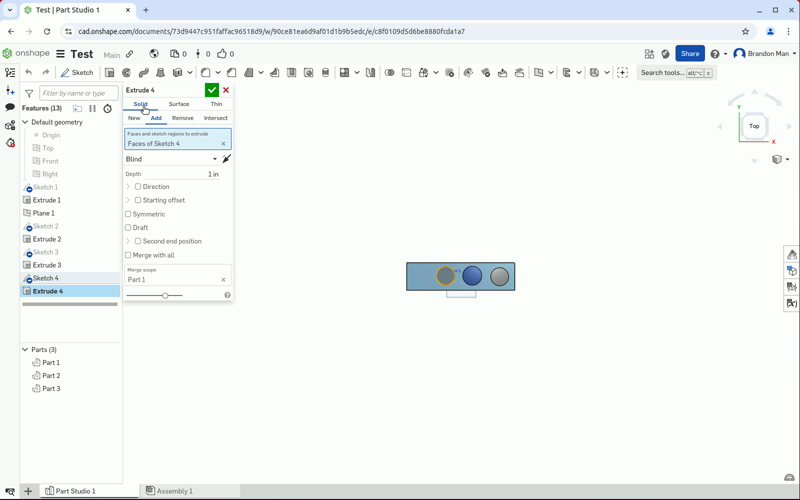
click(143, 106)
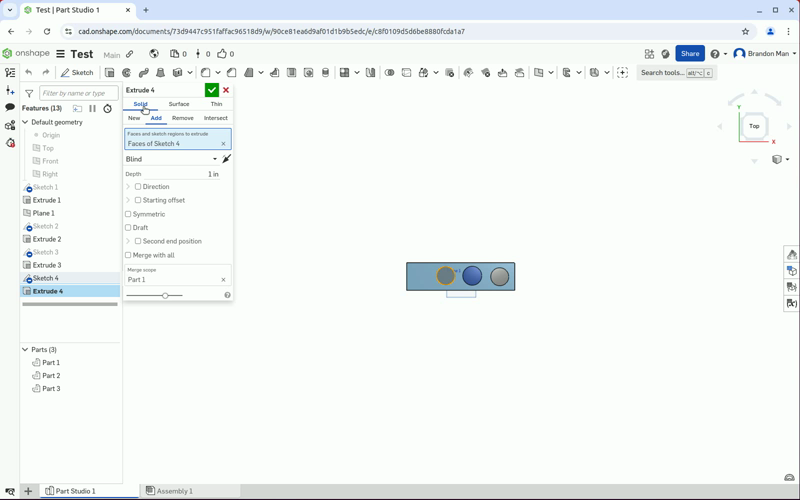
mouse_move(137, 120)
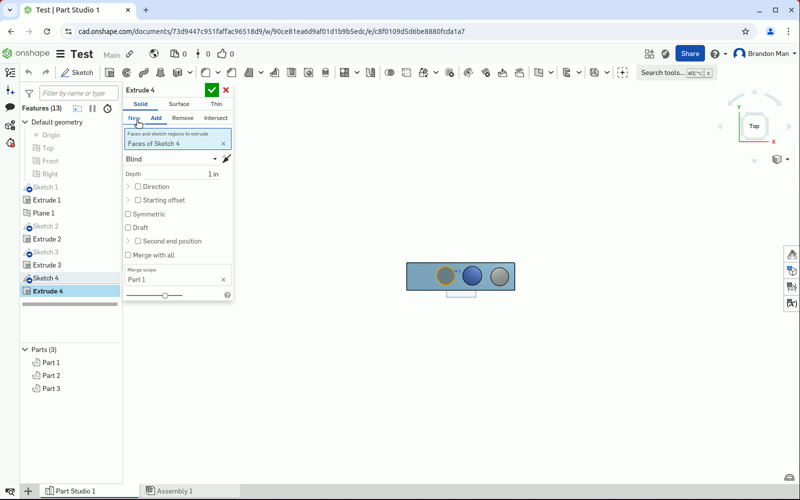
click(137, 120)
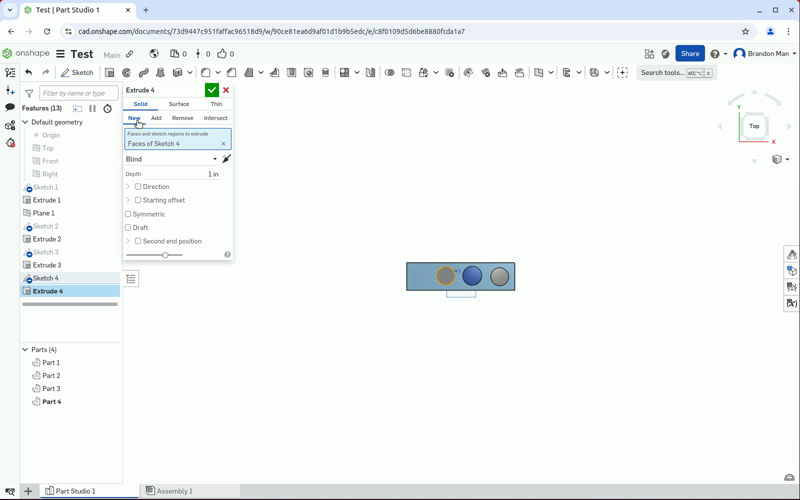
key(tab, 4)
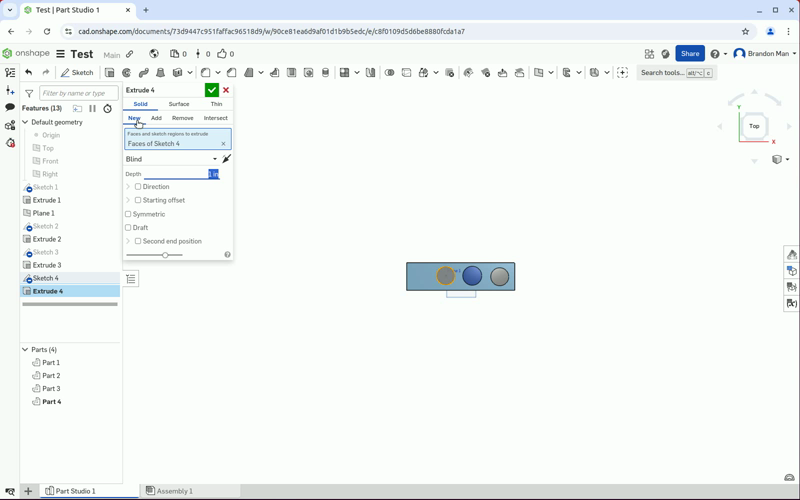
text(22.145)
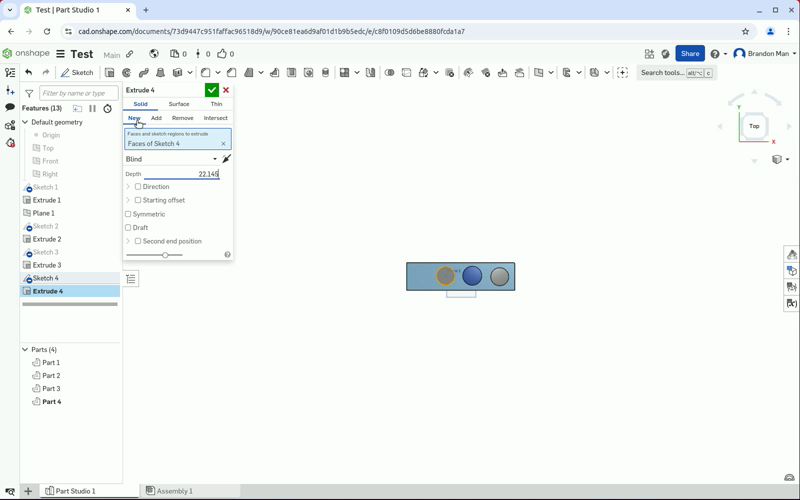
key(enter)
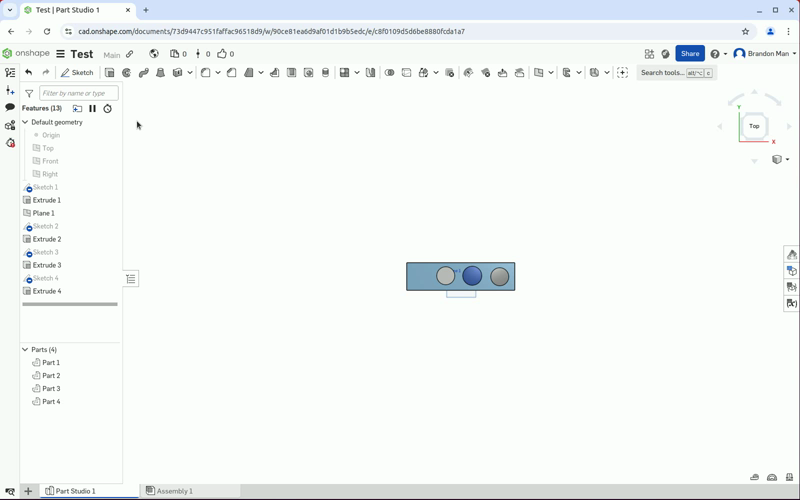
key(shift+h)
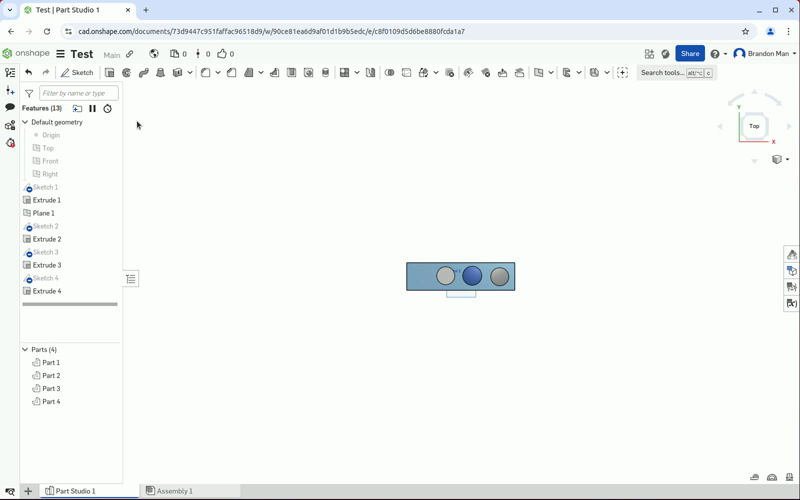
key(shift+h)
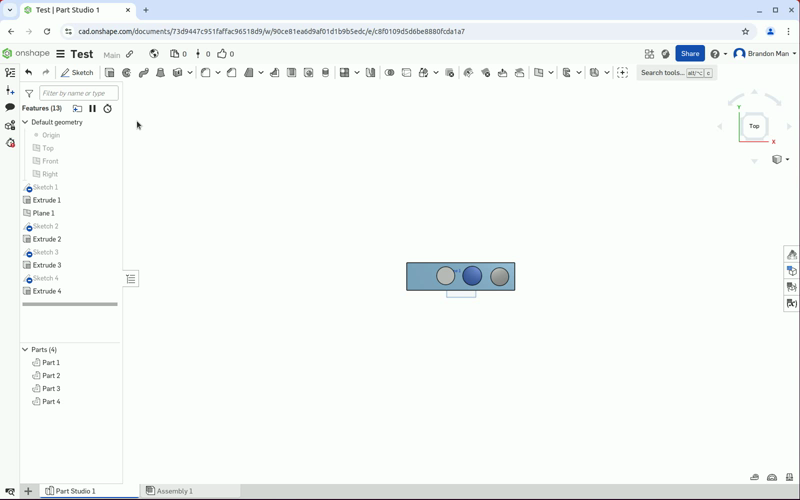
mouse_move(73, 189)
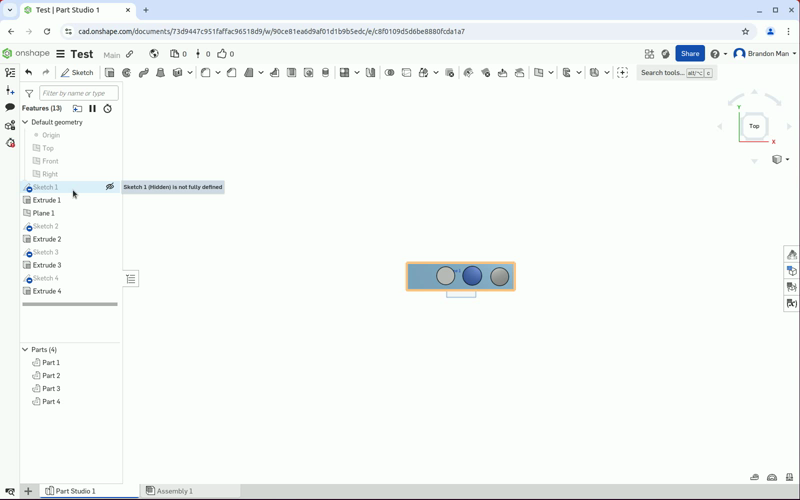
click(73, 189)
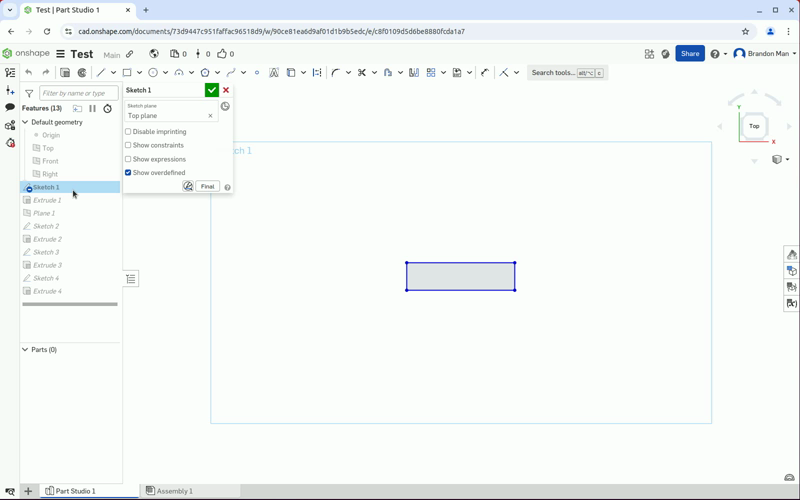
mouse_move(229, 92)
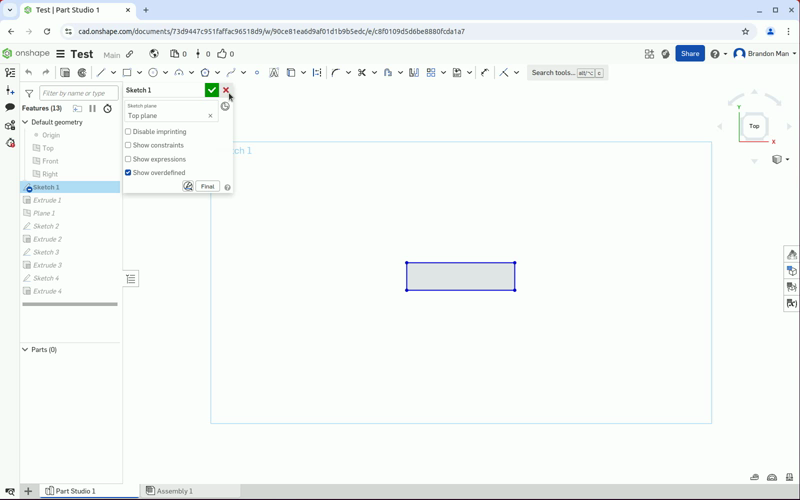
click(229, 92)
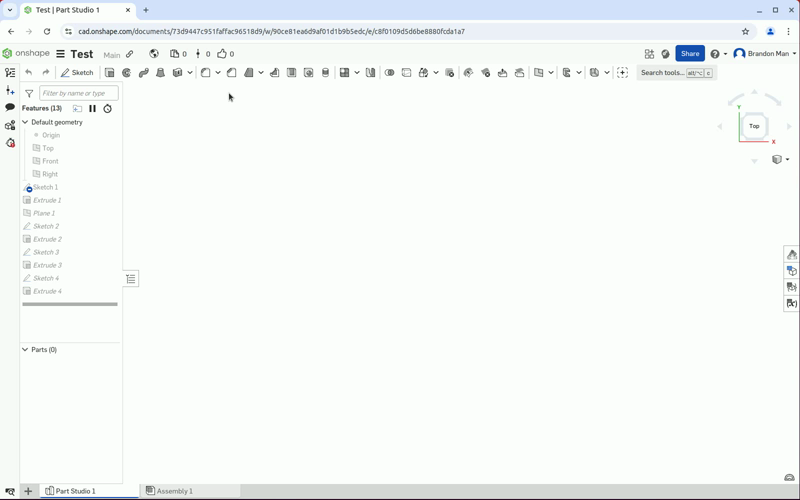
key(shift+s)
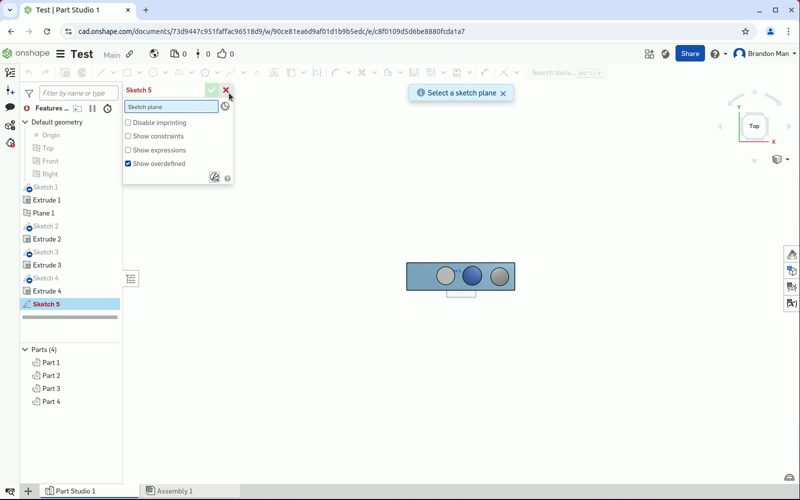
mouse_move(73, 215)
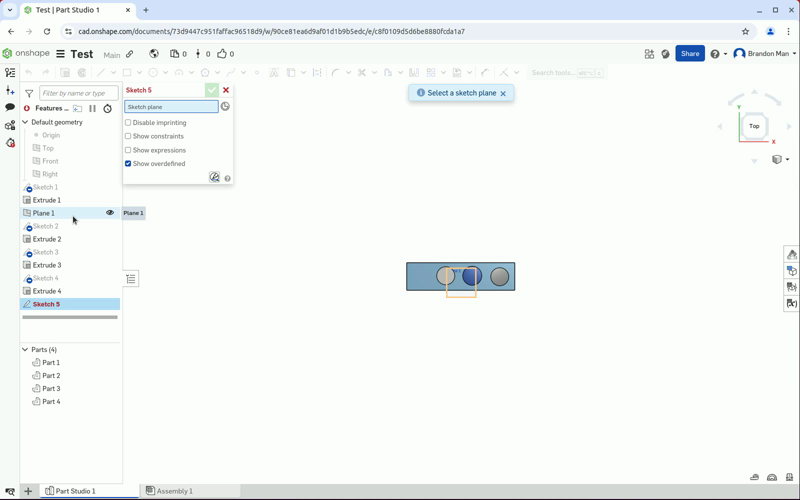
click(73, 215)
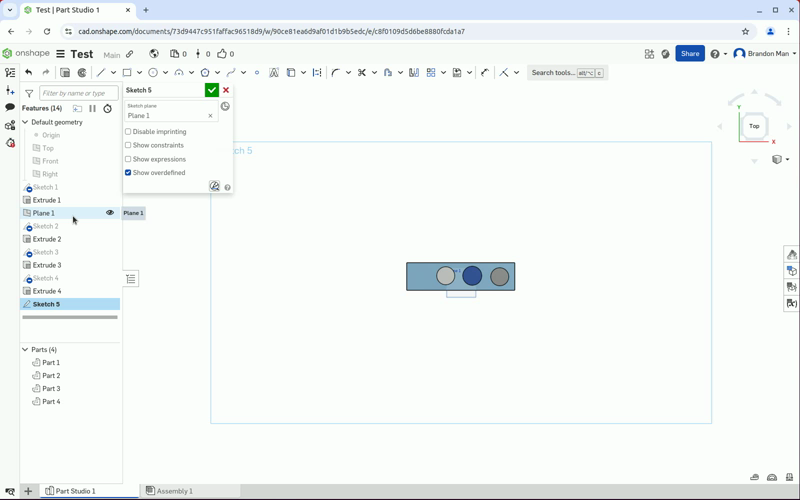
mouse_move(73, 352)
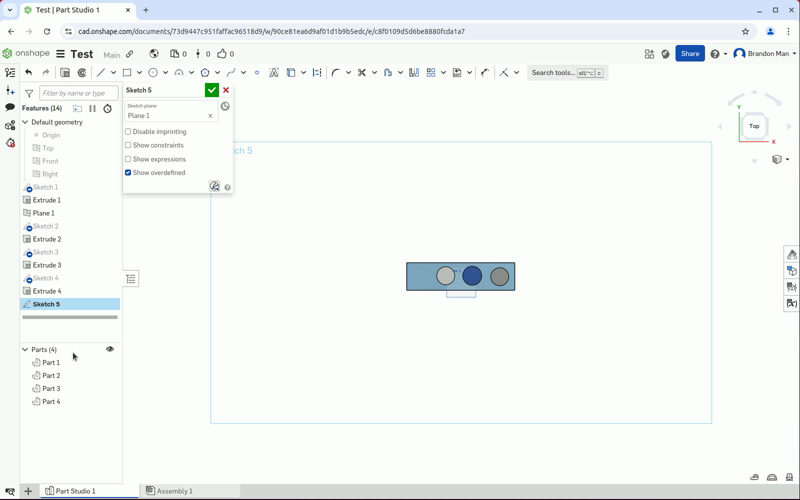
key(y)
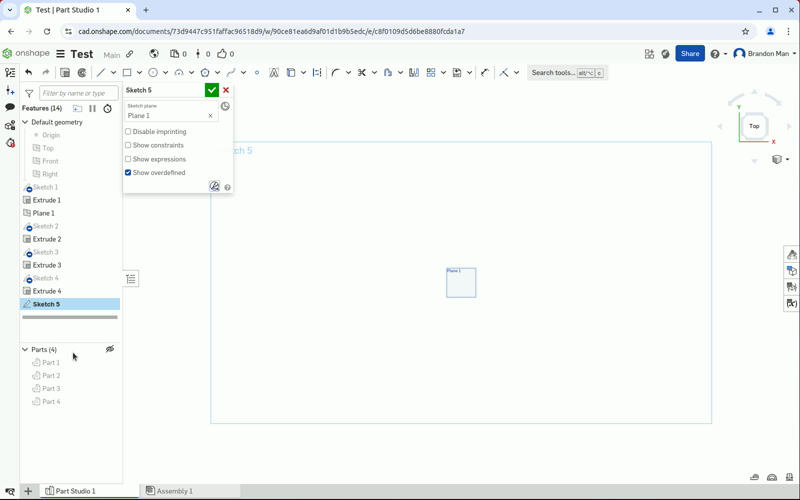
key(c)
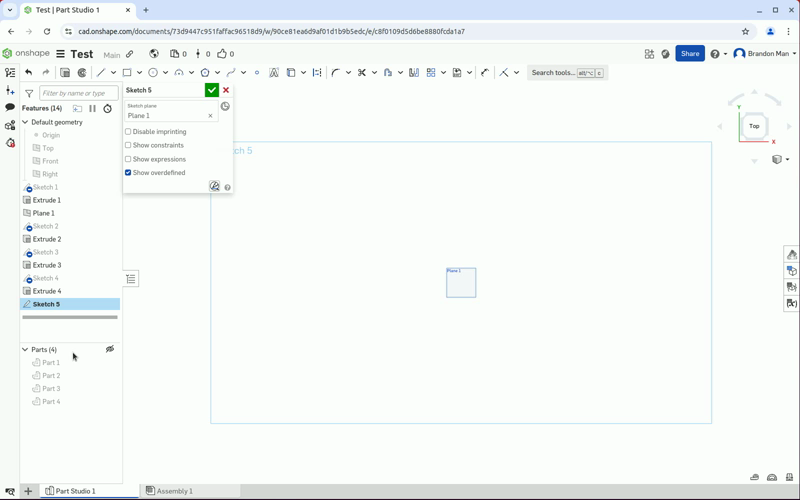
key_down(shift)
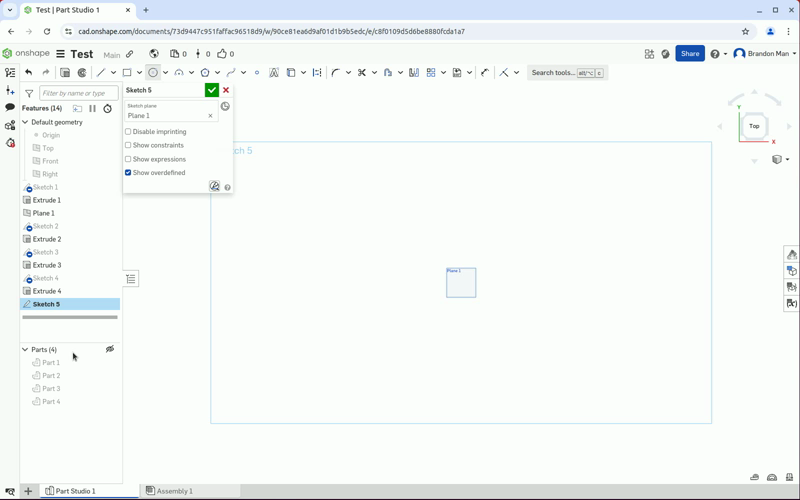
mouse_move(418, 275)
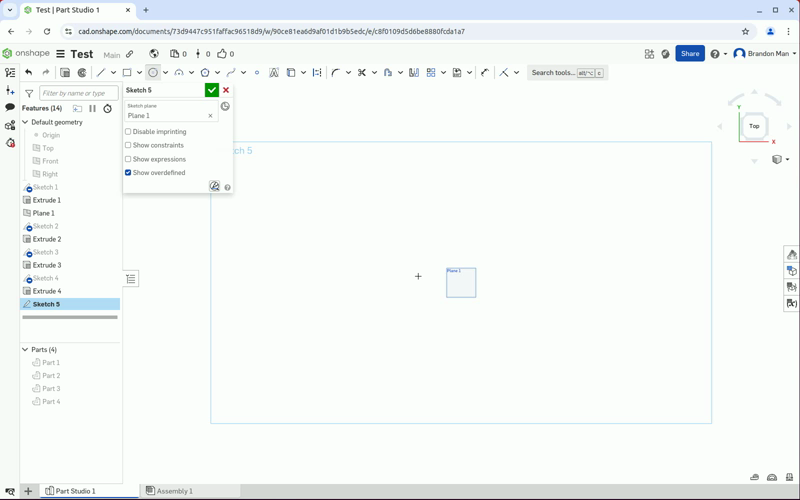
click(418, 275)
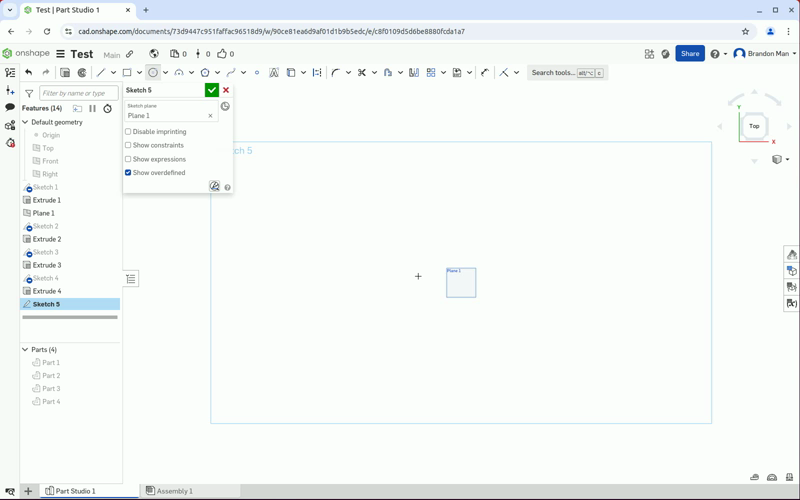
key_up(shift)
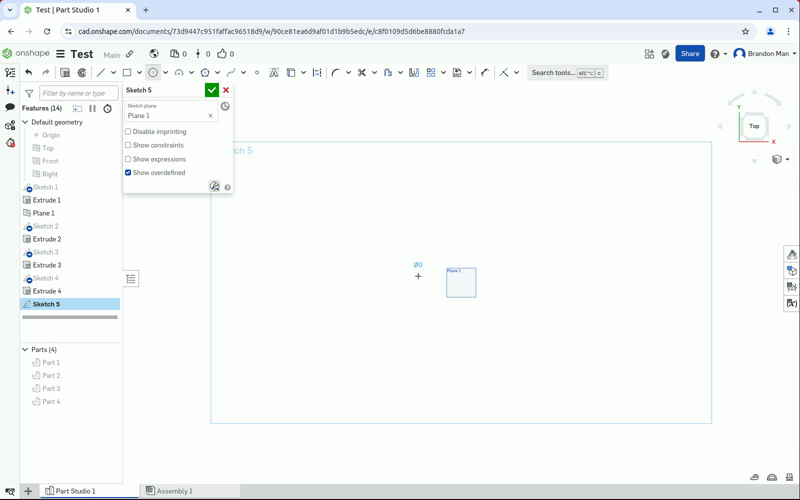
mouse_move(427, 275)
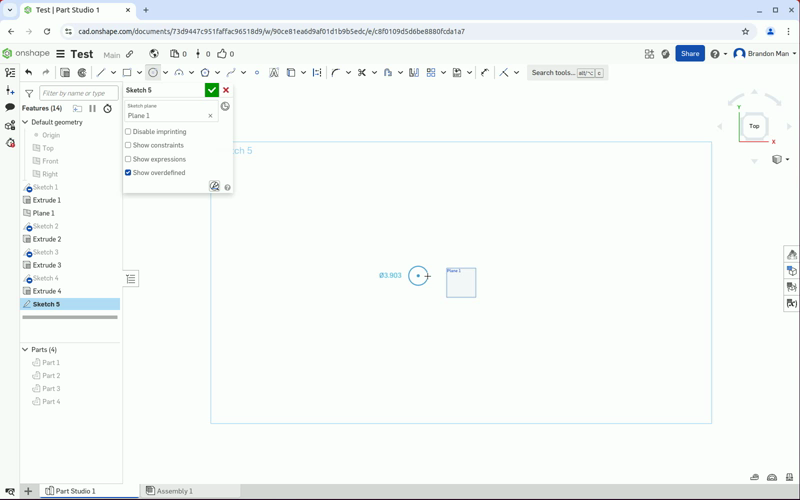
click(427, 275)
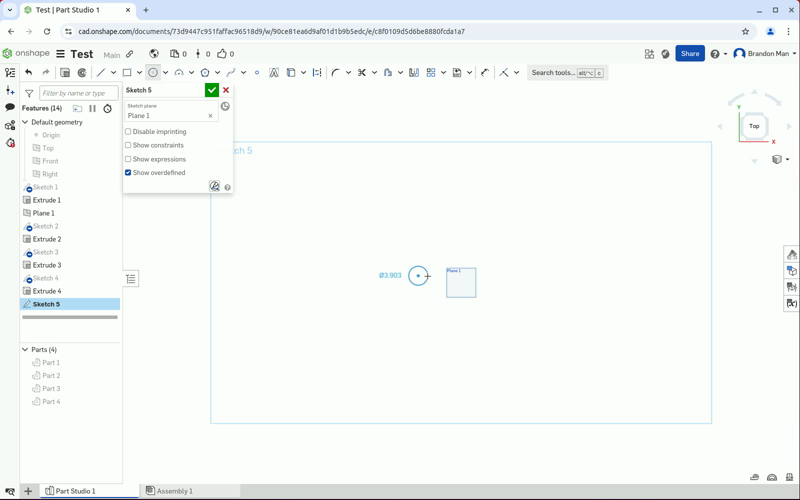
key(esc)
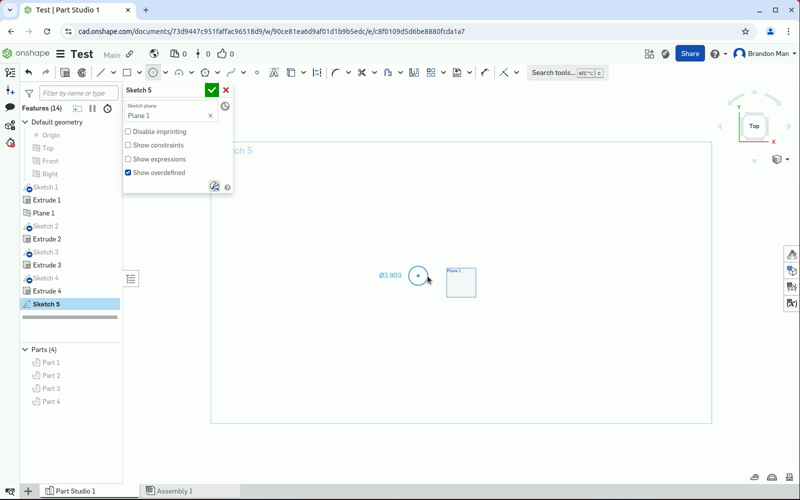
mouse_move(412, 279)
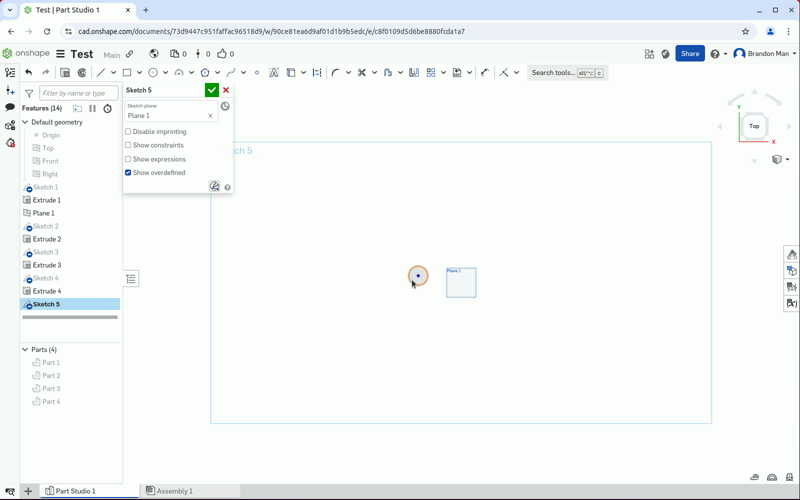
scroll(6)
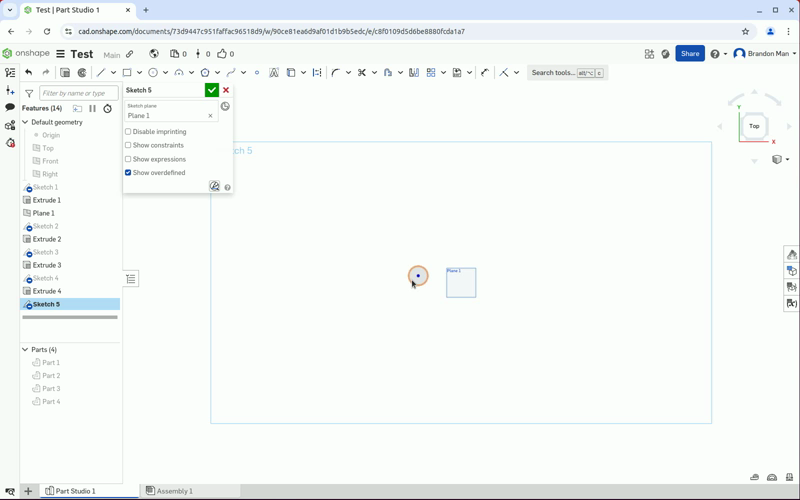
scroll(6)
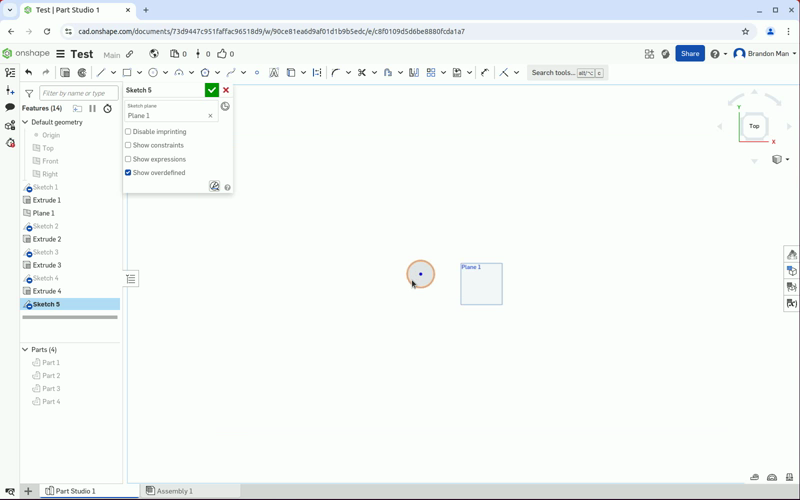
scroll(6)
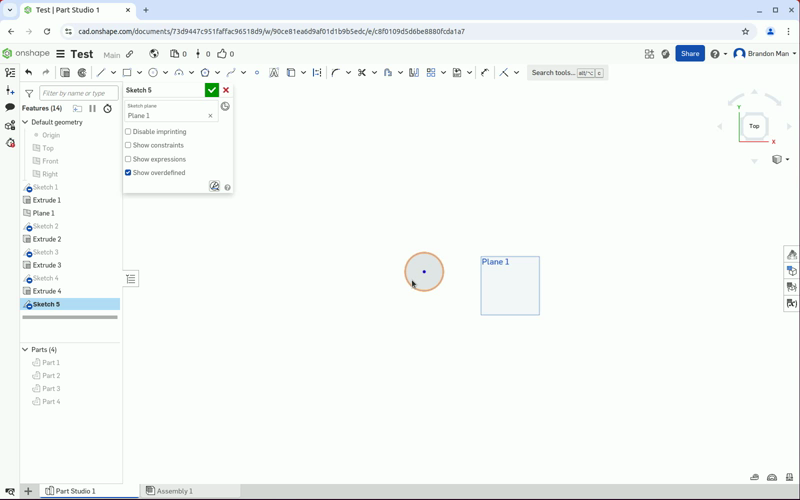
scroll(6)
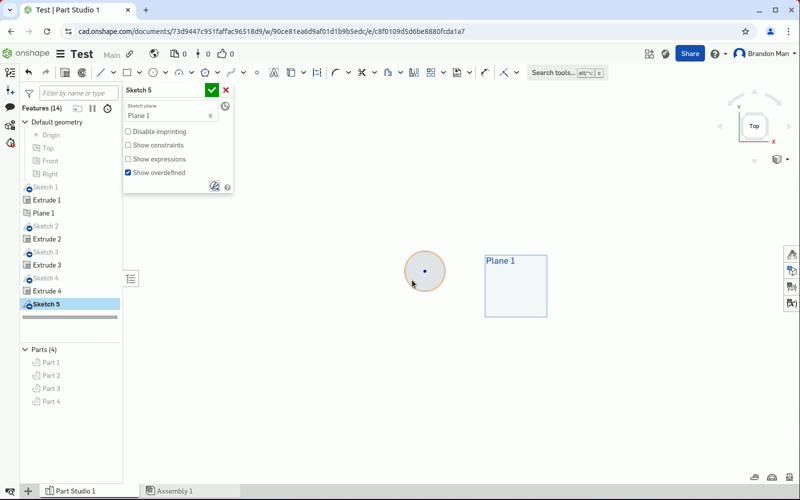
scroll(6)
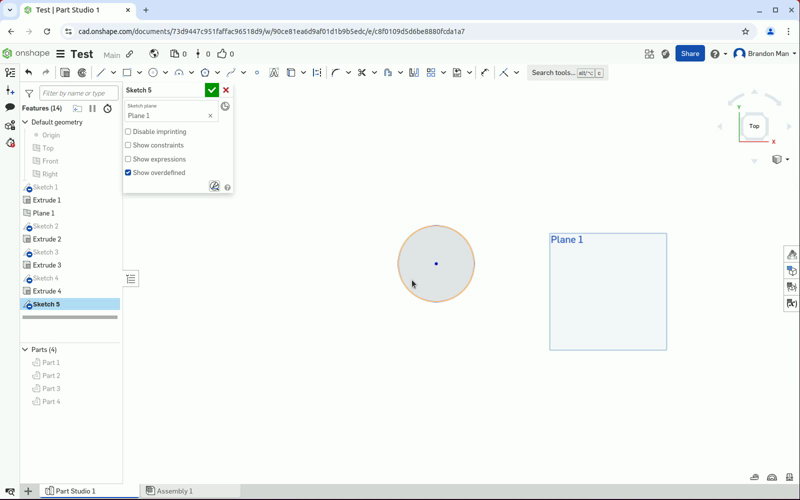
scroll(6)
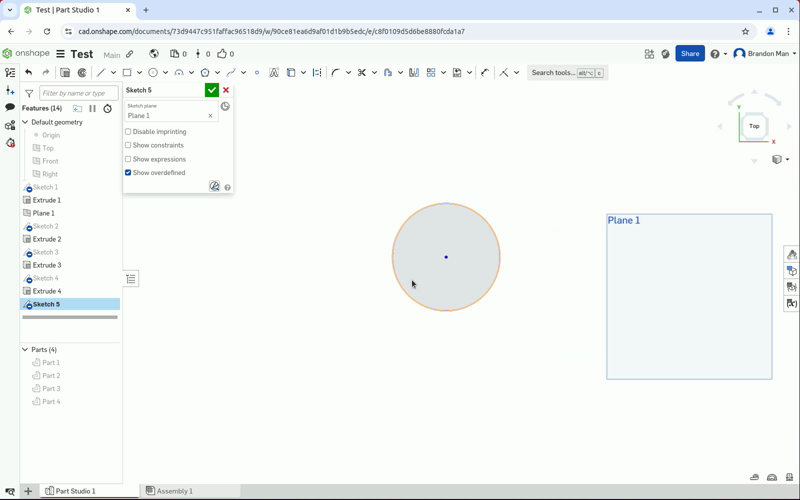
scroll(6)
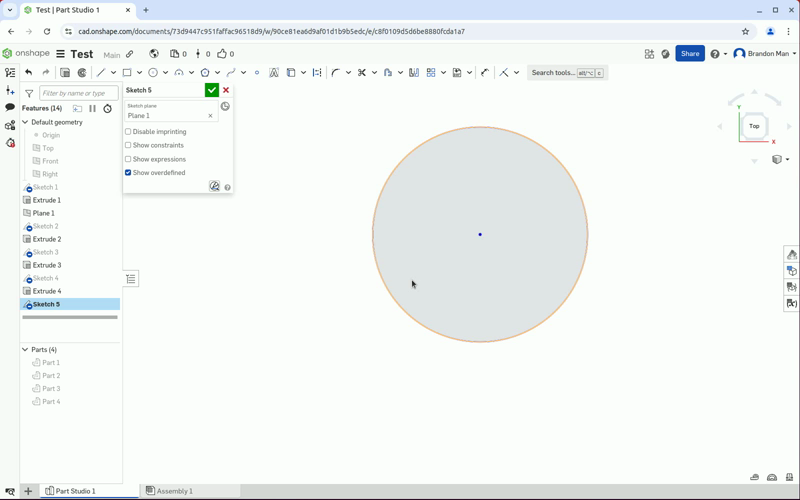
click(412, 279)
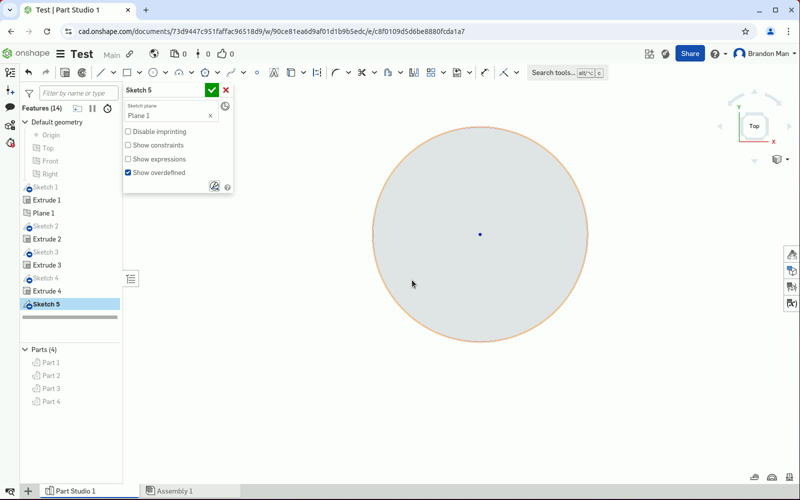
scroll(-6)
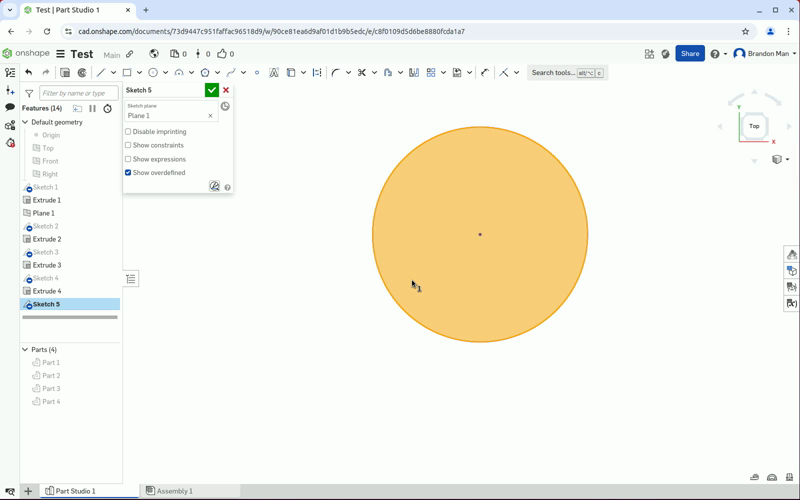
scroll(-6)
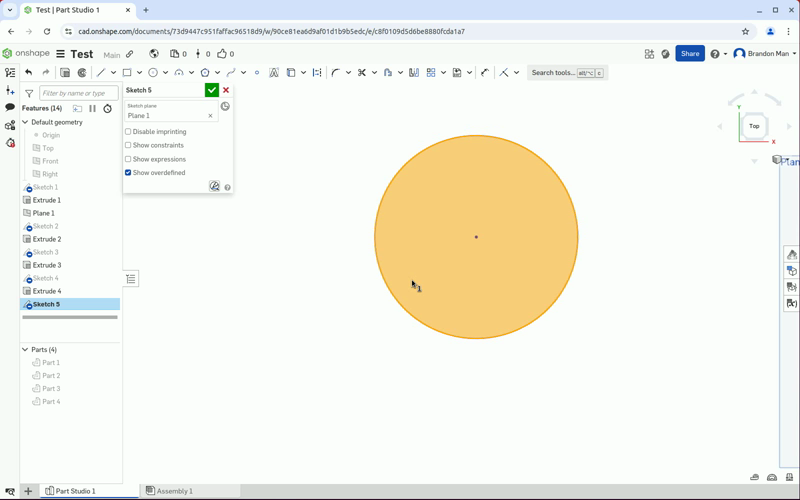
scroll(-6)
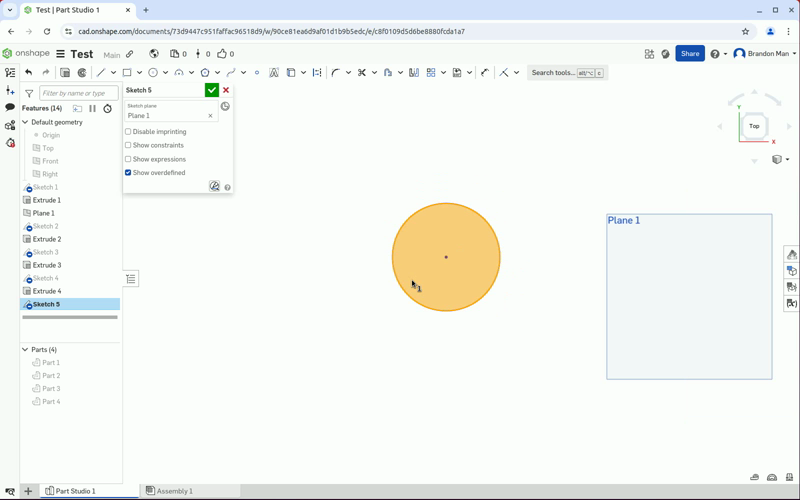
scroll(-6)
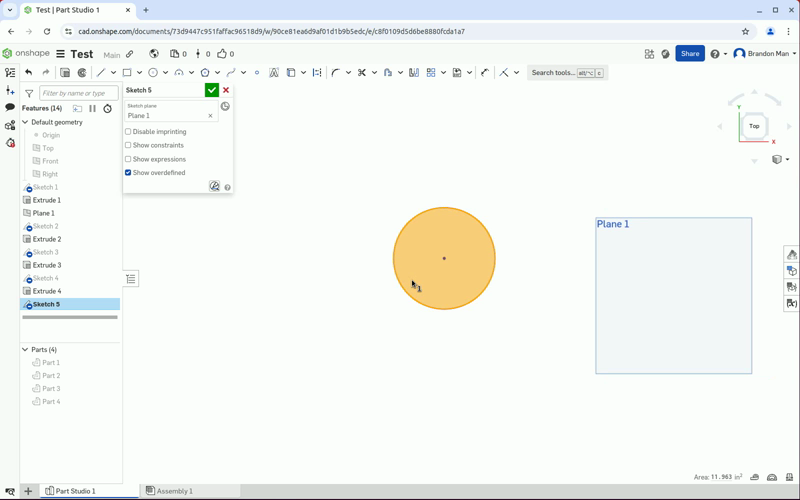
scroll(-6)
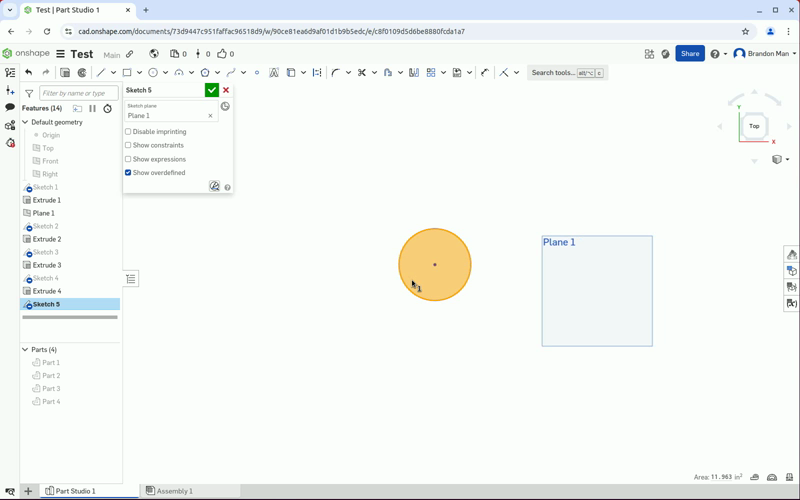
scroll(-6)
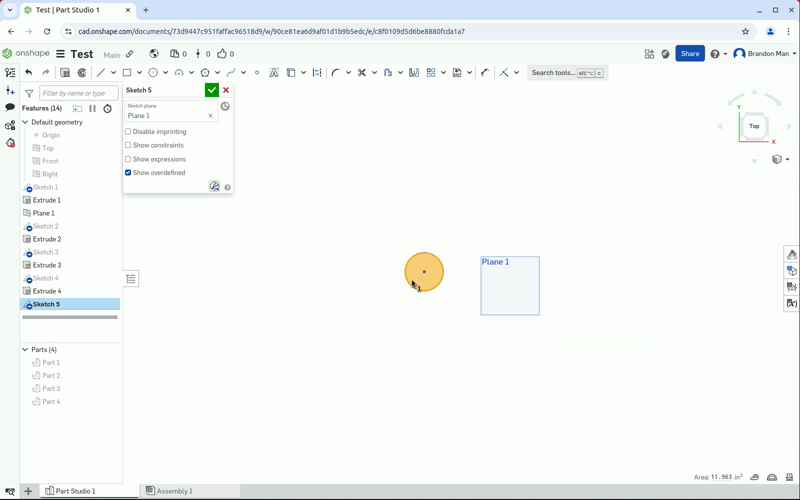
scroll(-6)
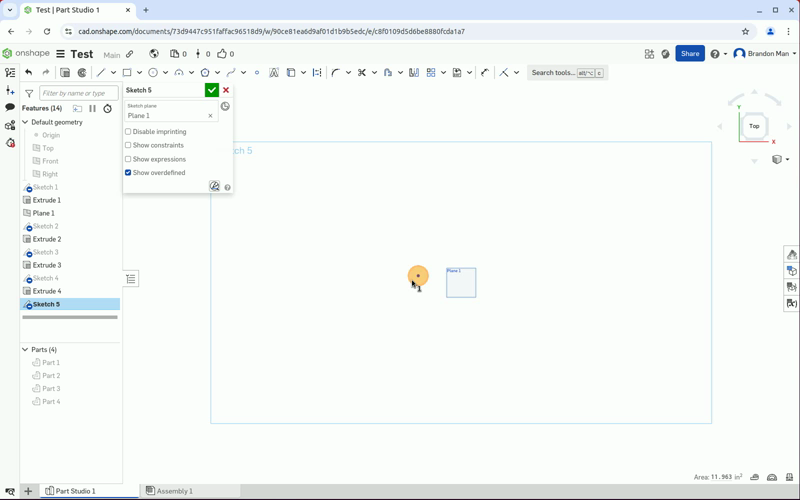
mouse_move(73, 352)
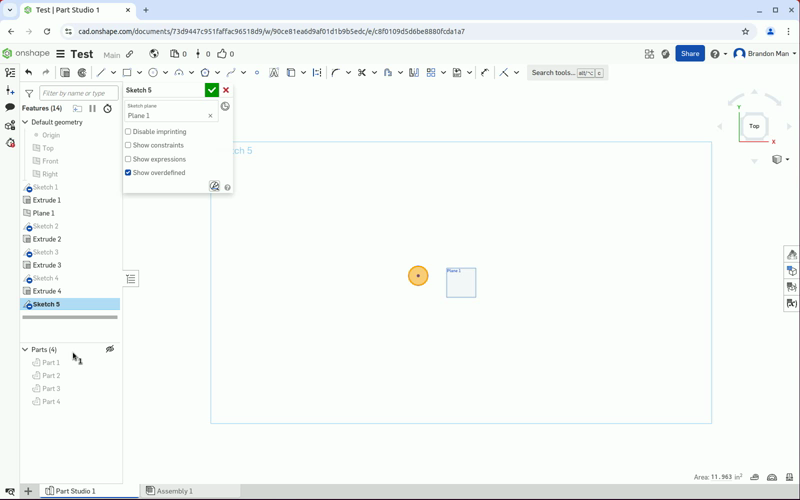
key(shift+y)
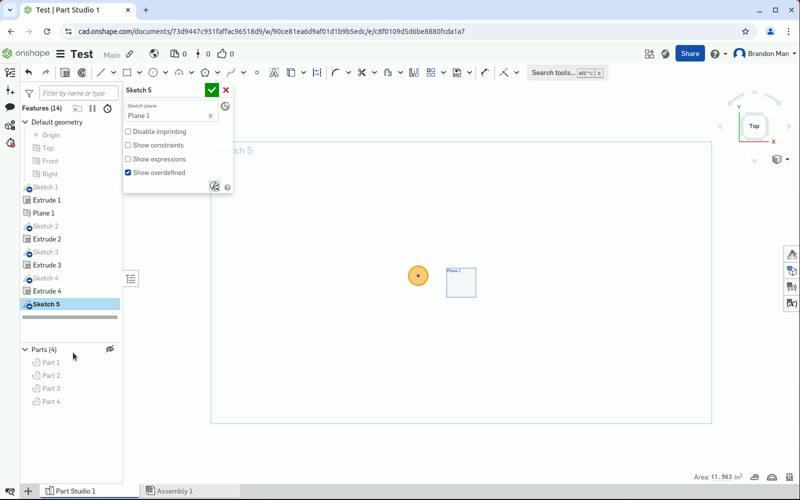
key(shift+e)
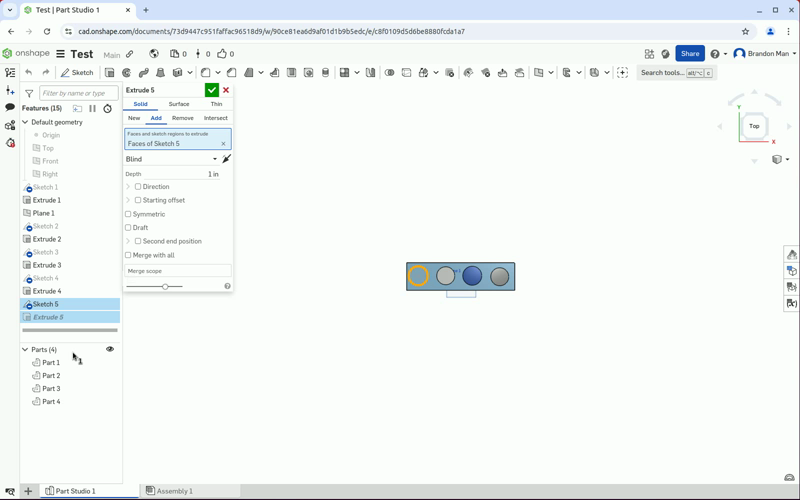
mouse_move(143, 106)
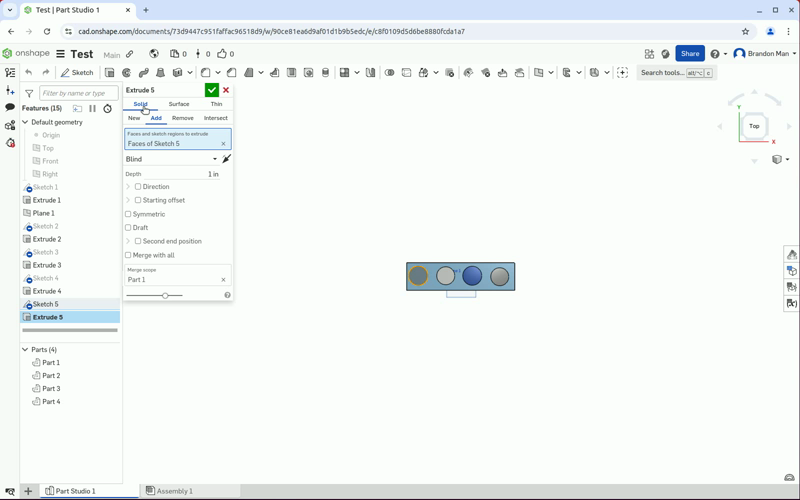
click(143, 106)
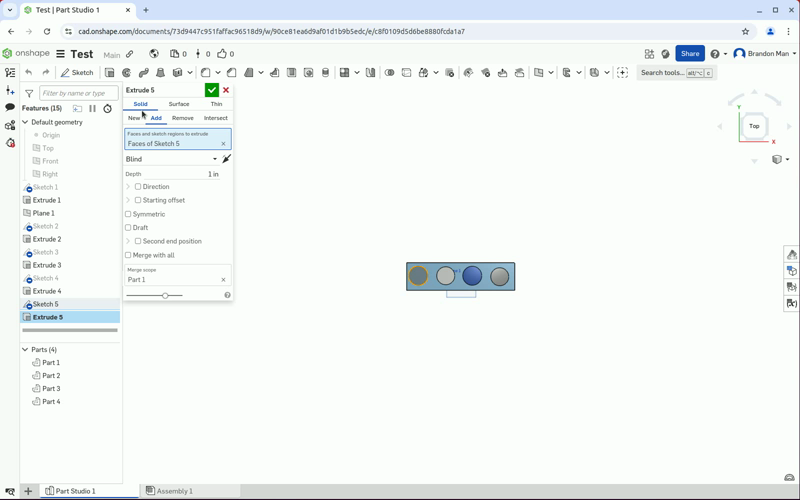
mouse_move(137, 120)
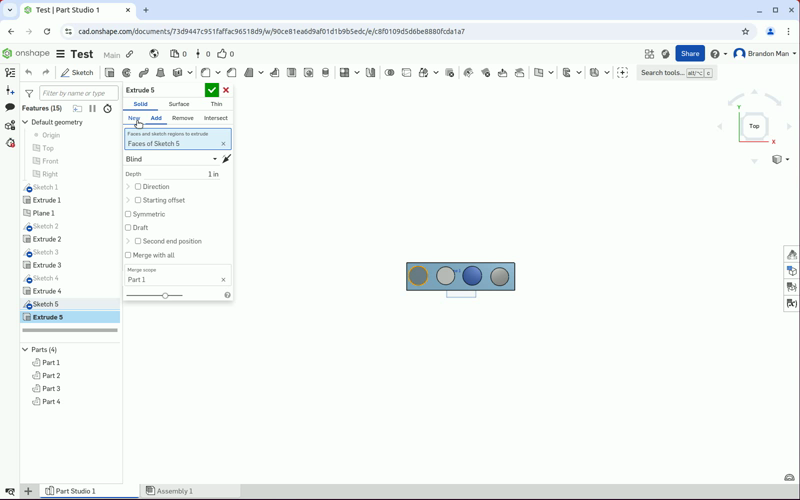
click(137, 120)
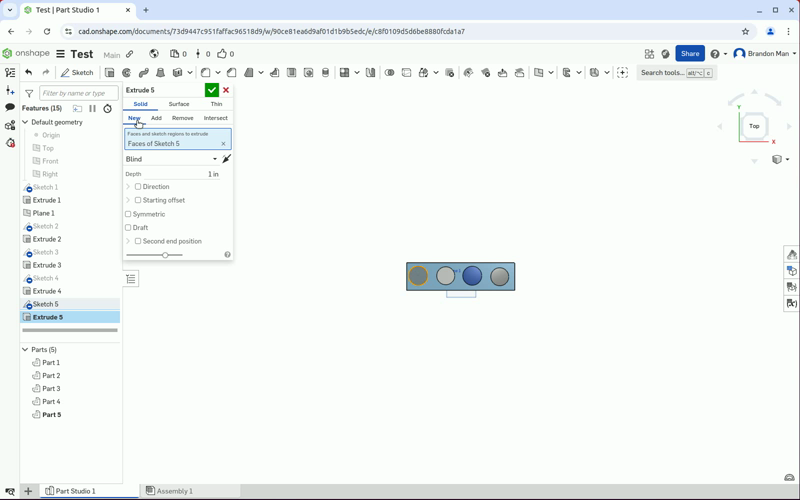
key(tab, 4)
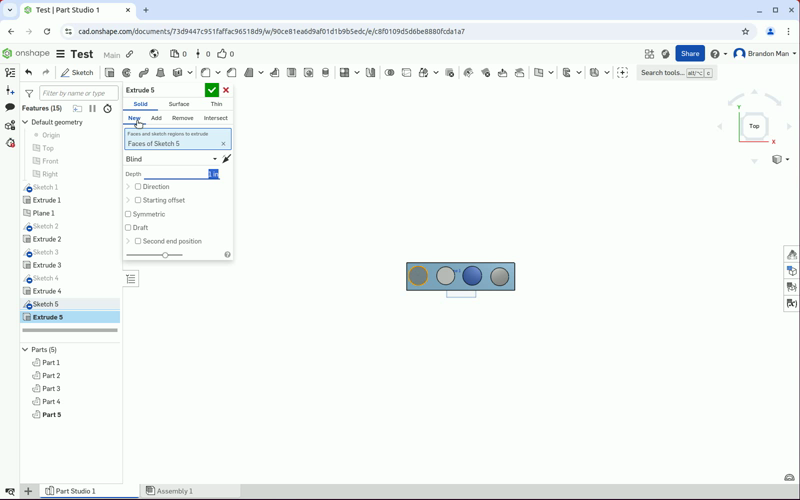
text(22.145)
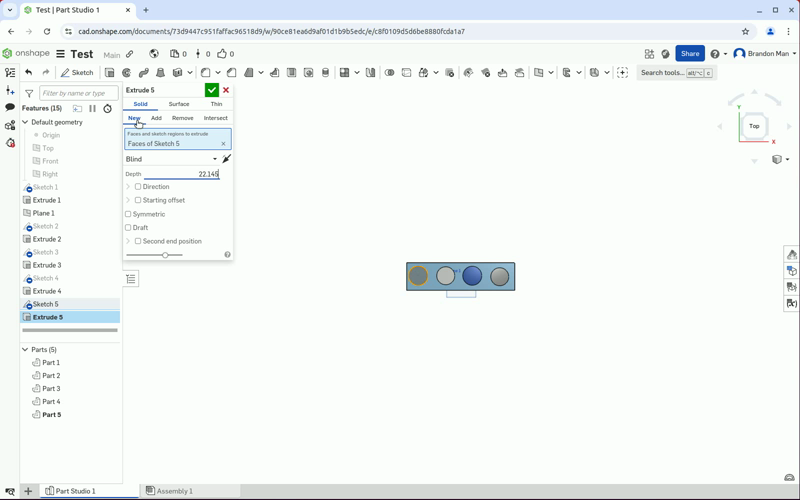
key(enter)
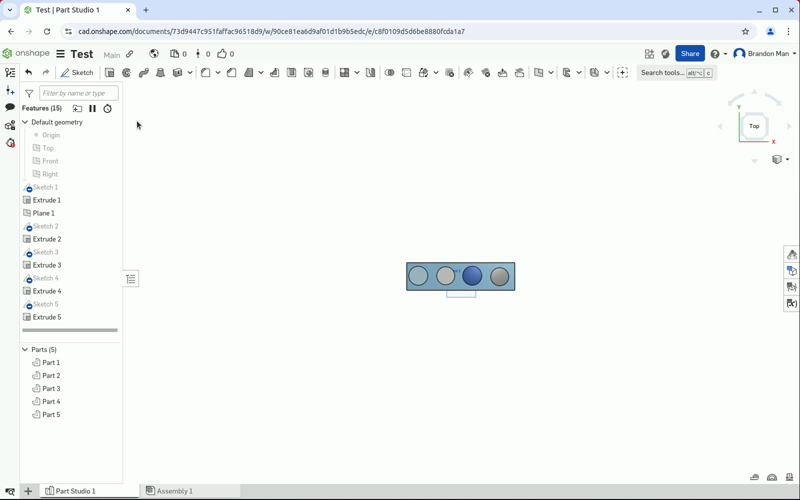
key(shift+h)
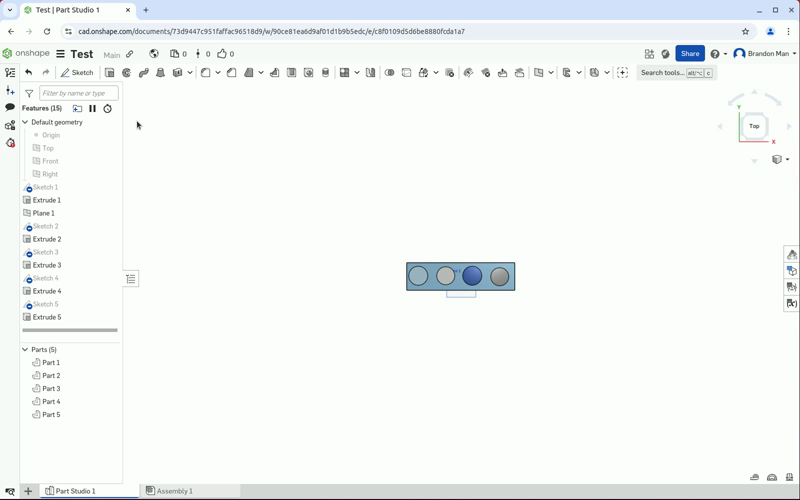
key(shift+h)
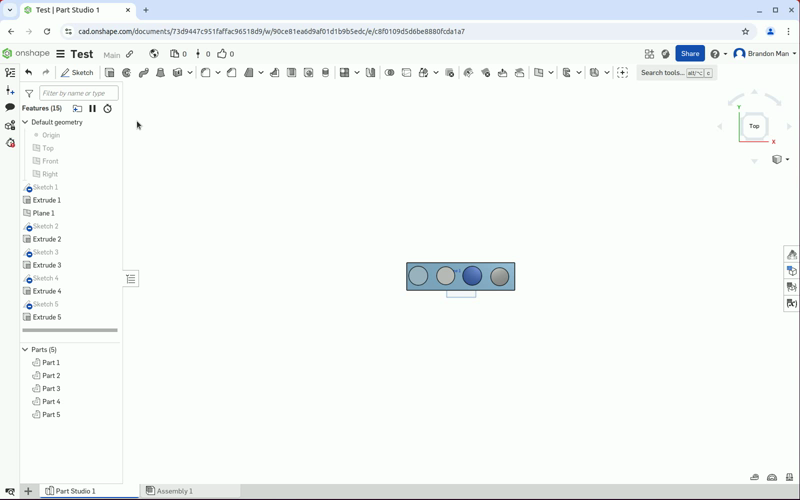
mouse_move(73, 189)
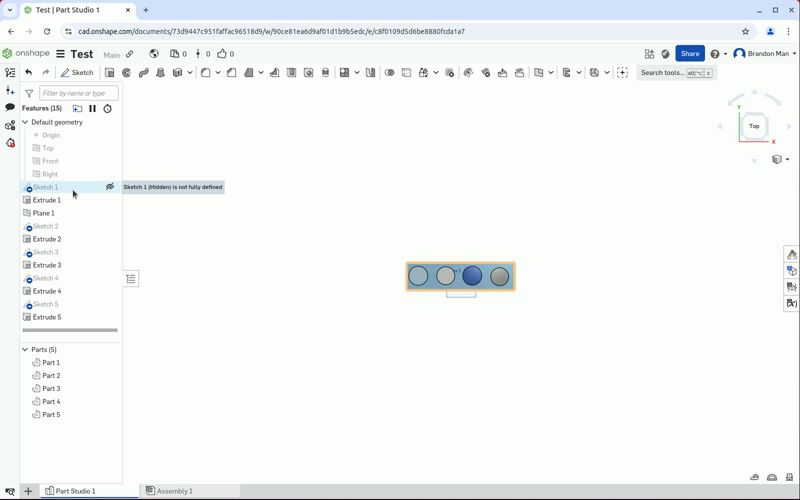
click(73, 189)
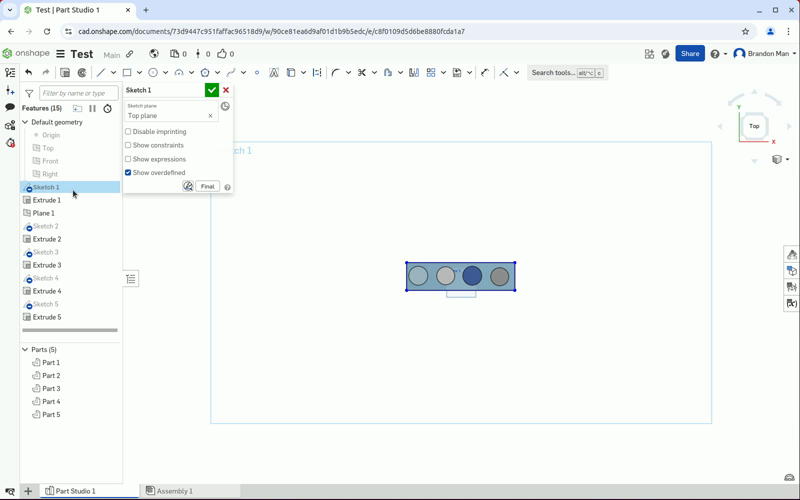
mouse_move(229, 92)
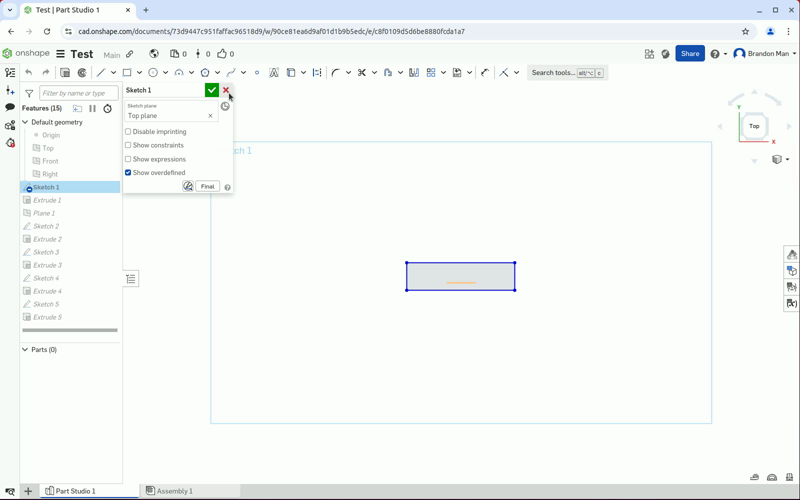
click(229, 92)
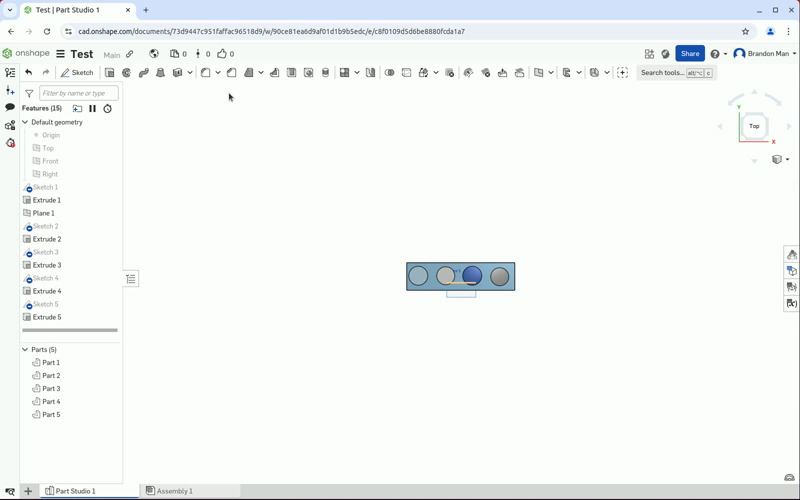
mouse_move(541, 75)
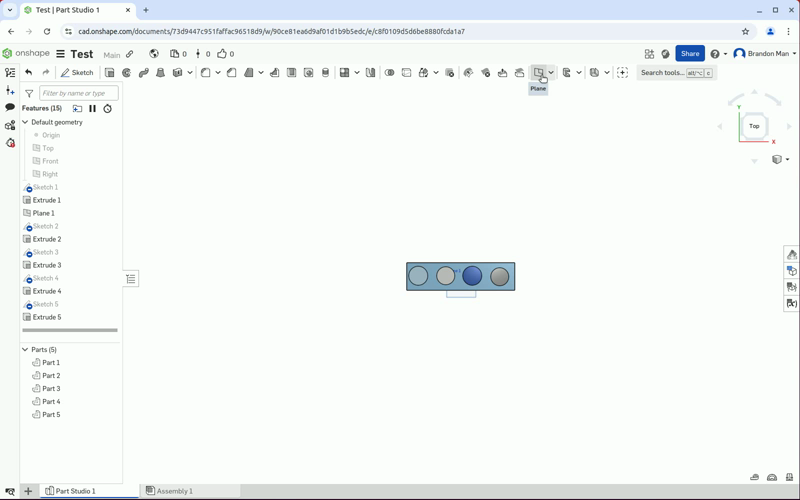
click(541, 75)
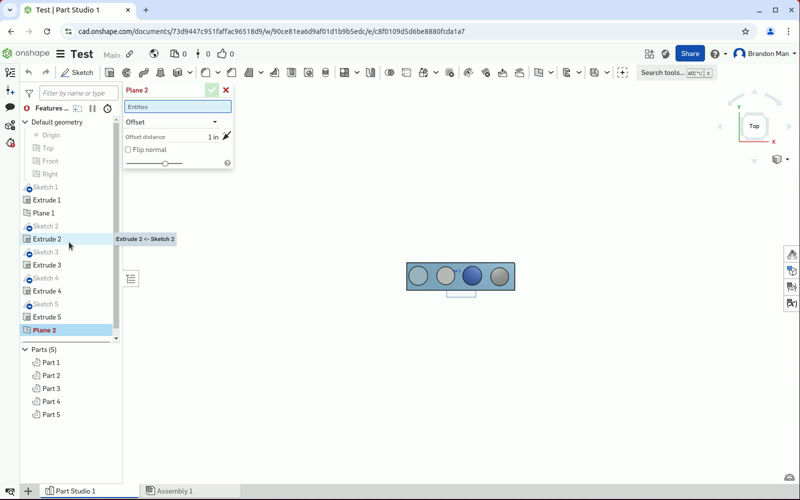
scroll(3)
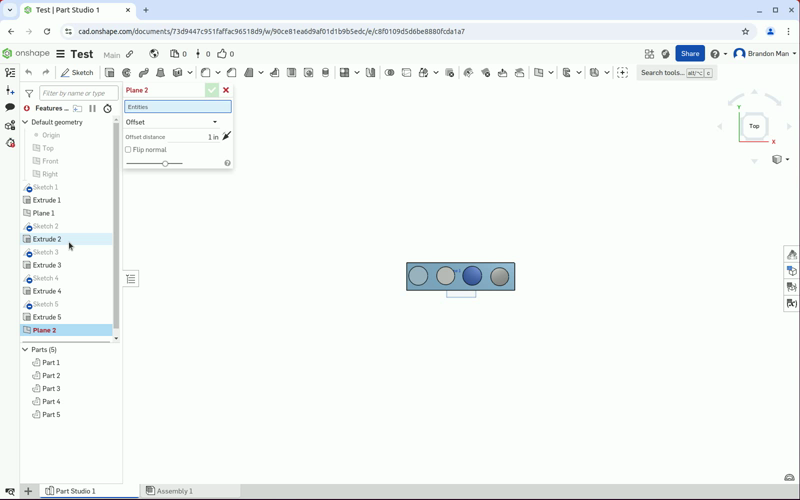
mouse_move(69, 150)
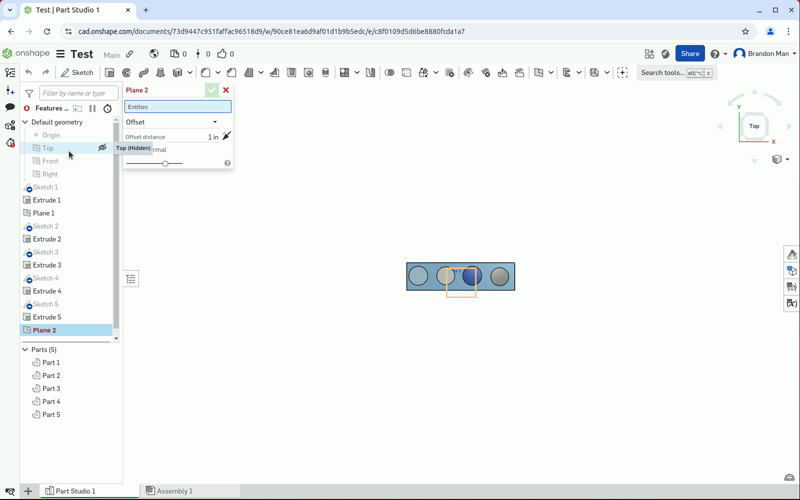
click(69, 150)
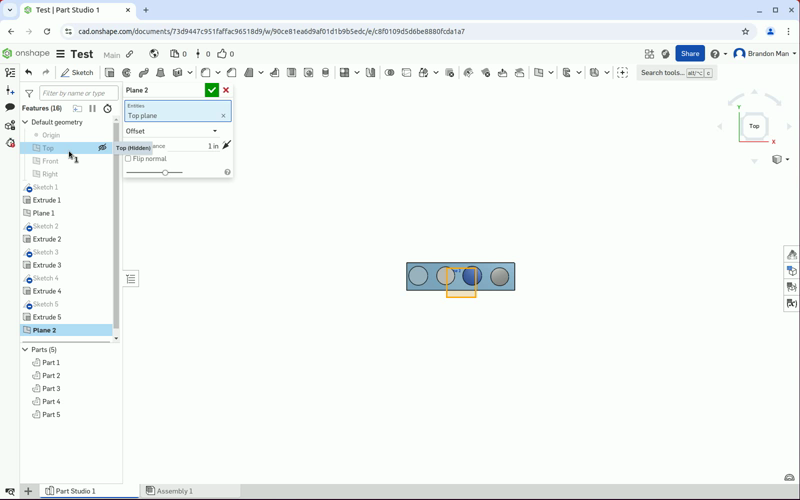
key(tab, 2)
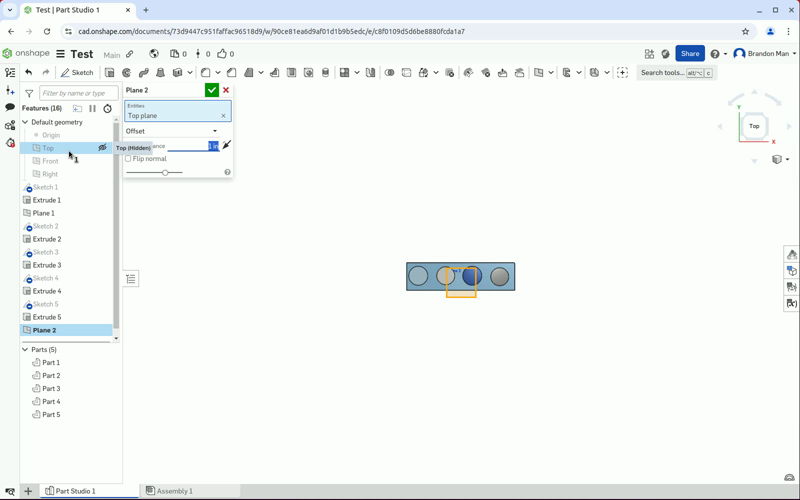
text(23.108)
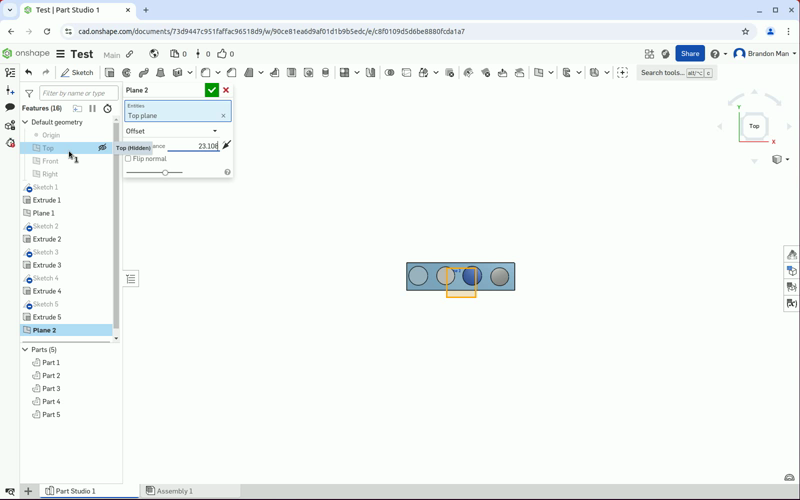
key(enter, 2)
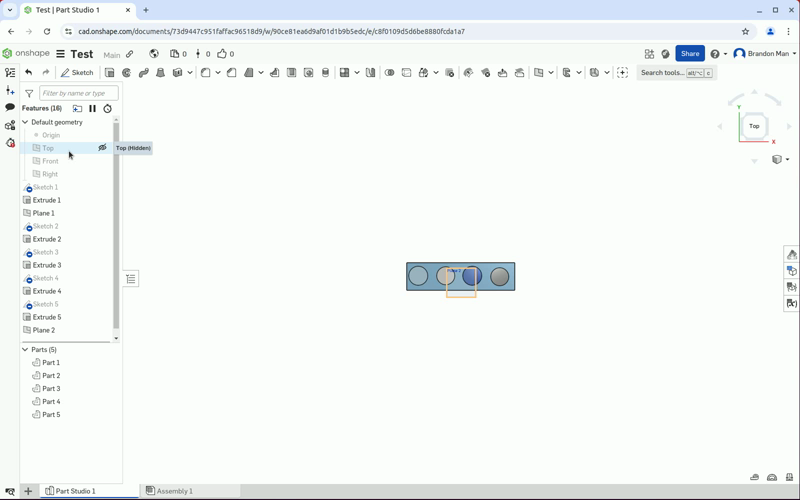
key(shift+s)
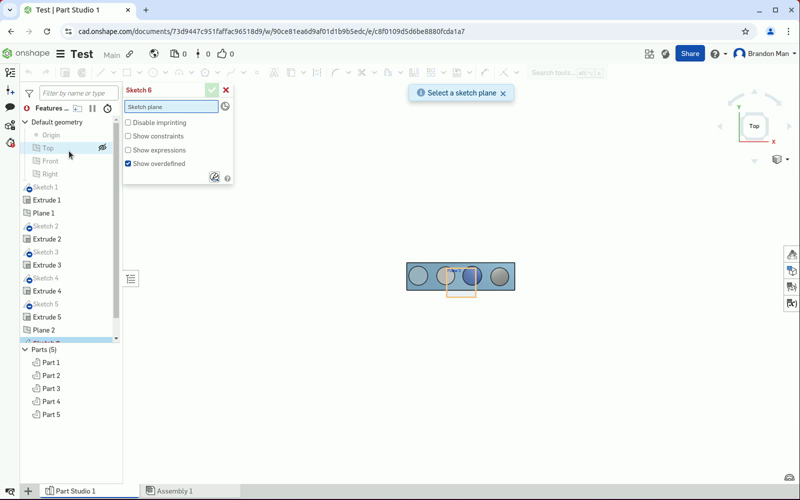
mouse_move(69, 319)
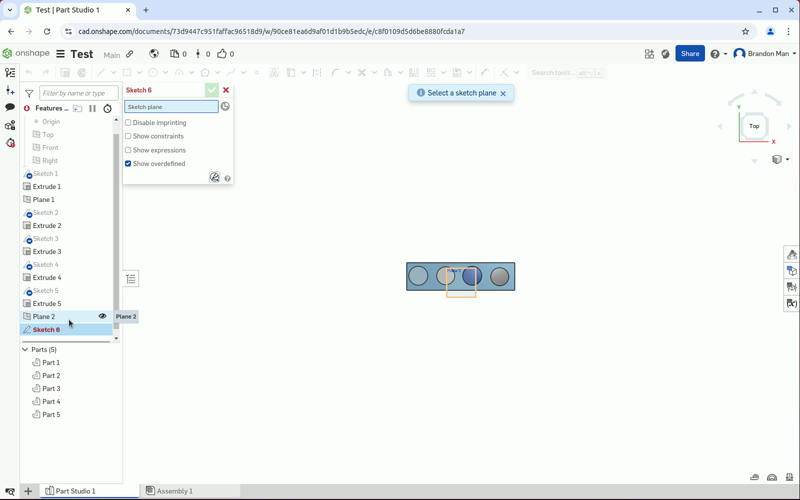
click(69, 319)
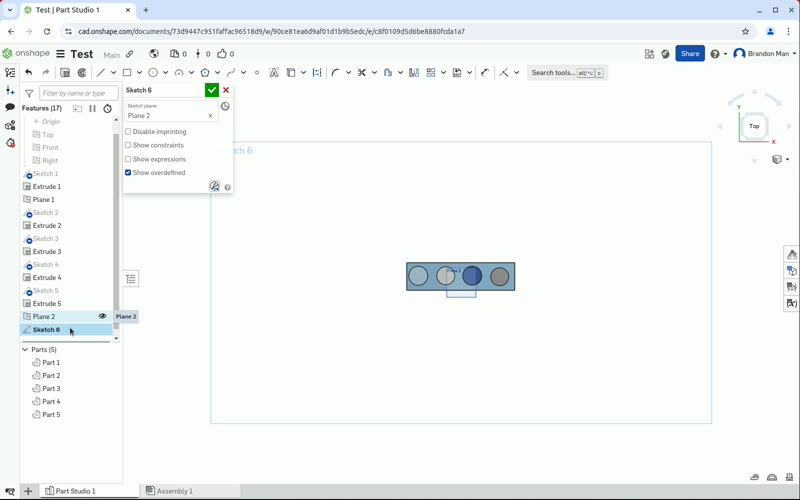
mouse_move(73, 352)
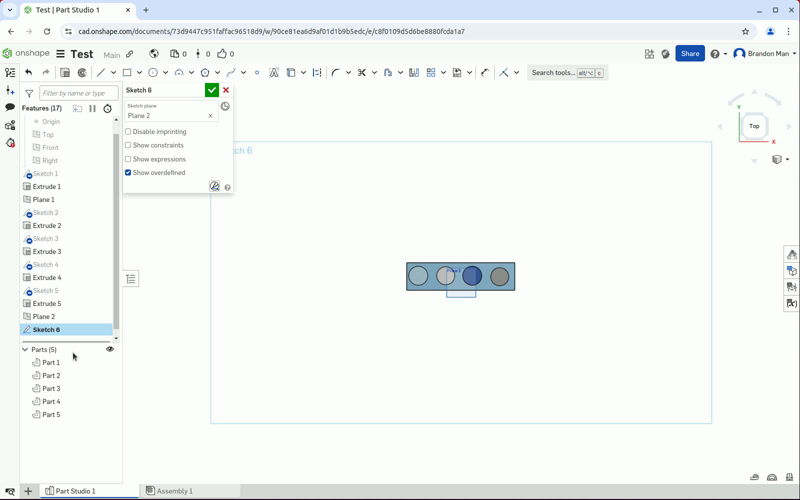
key(y)
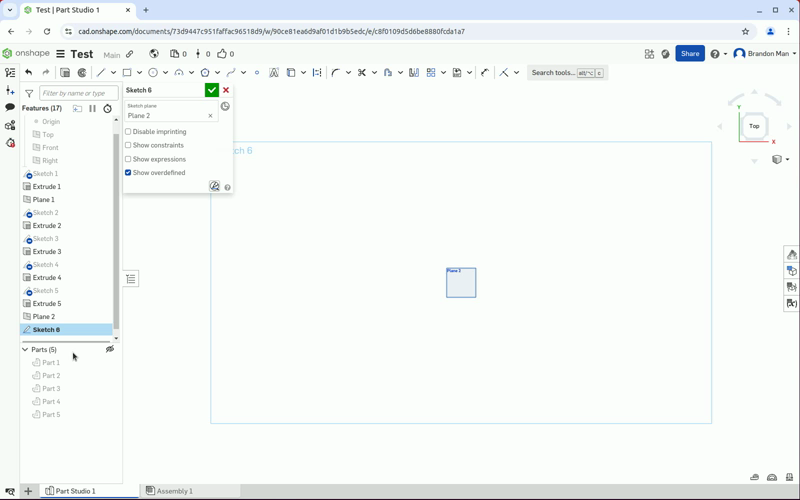
key(l)
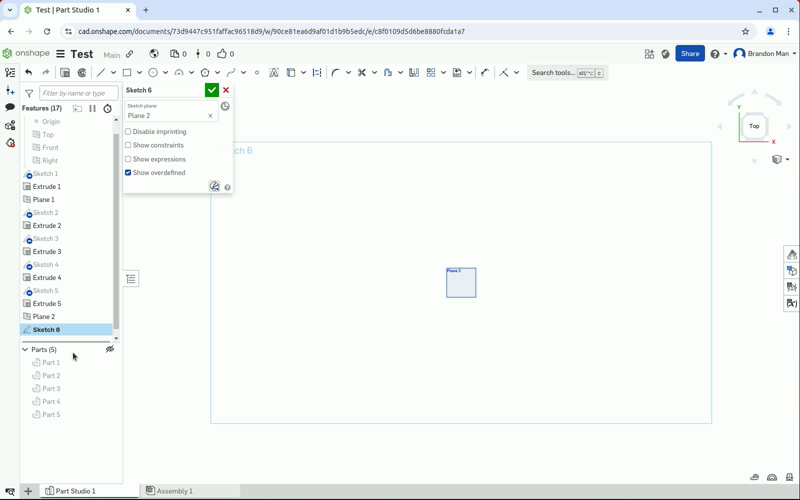
key_down(shift)
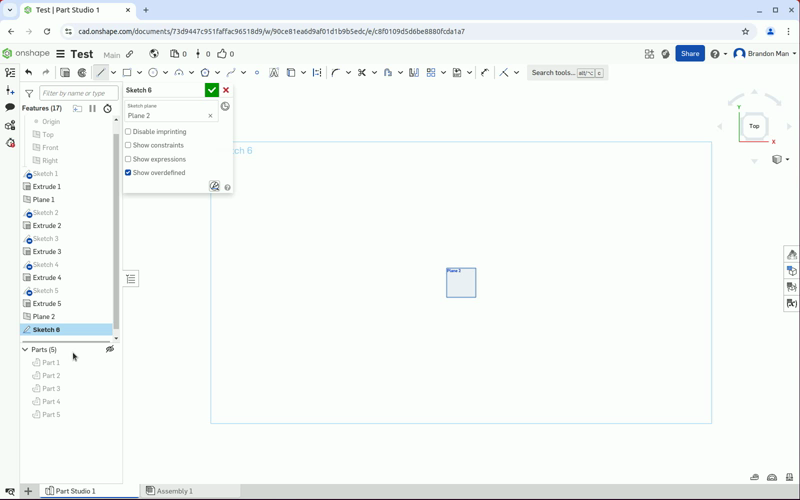
mouse_move(406, 290)
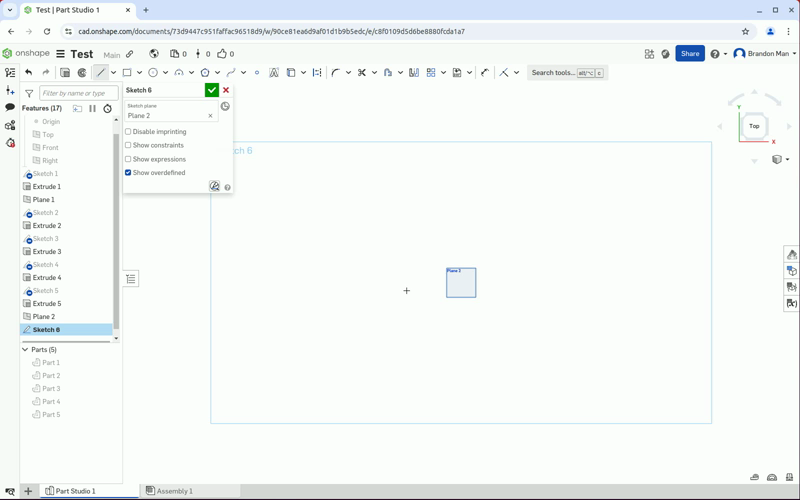
click(406, 290)
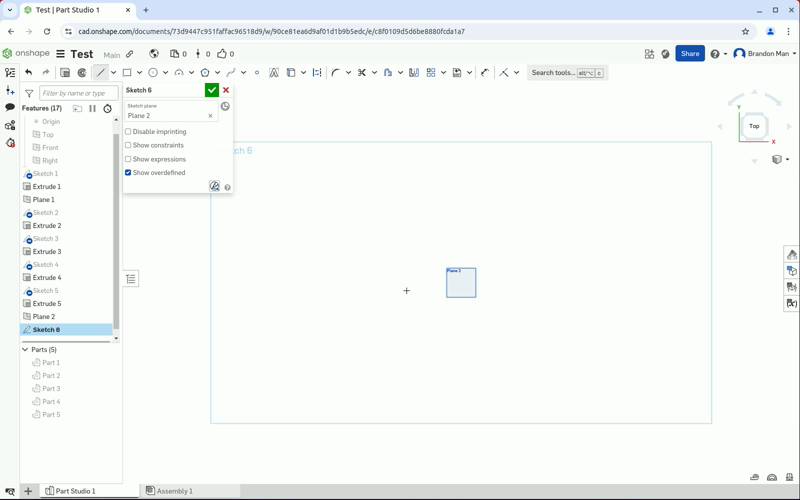
key_up(shift)
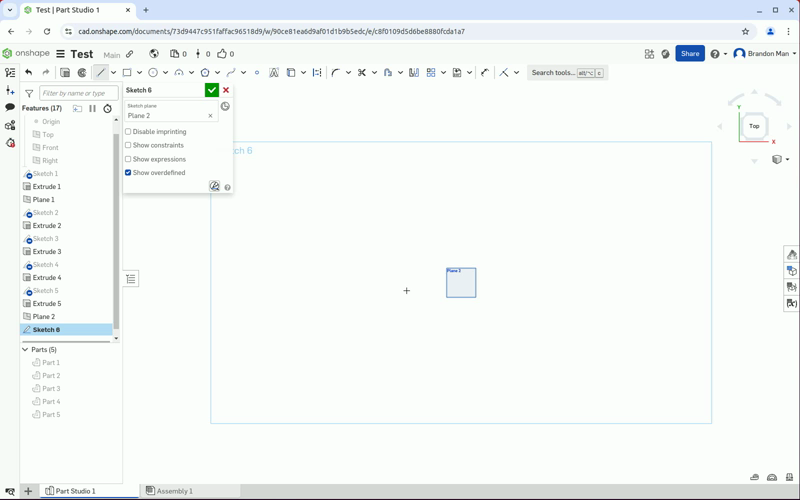
key_down(shift)
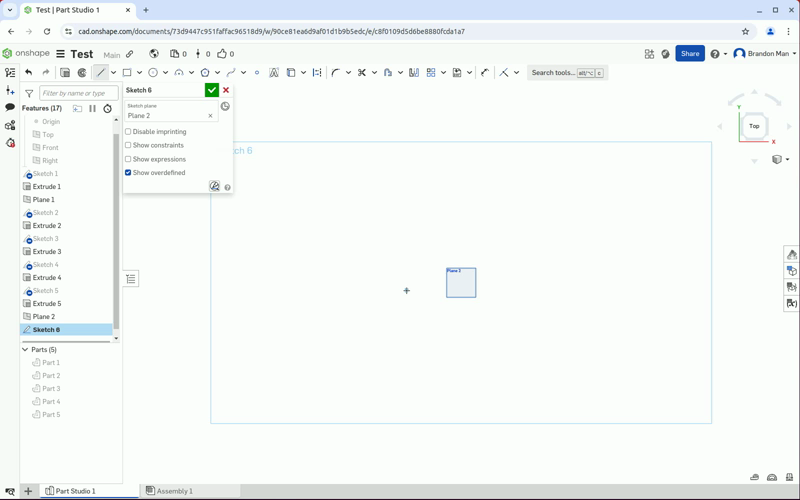
mouse_move(514, 290)
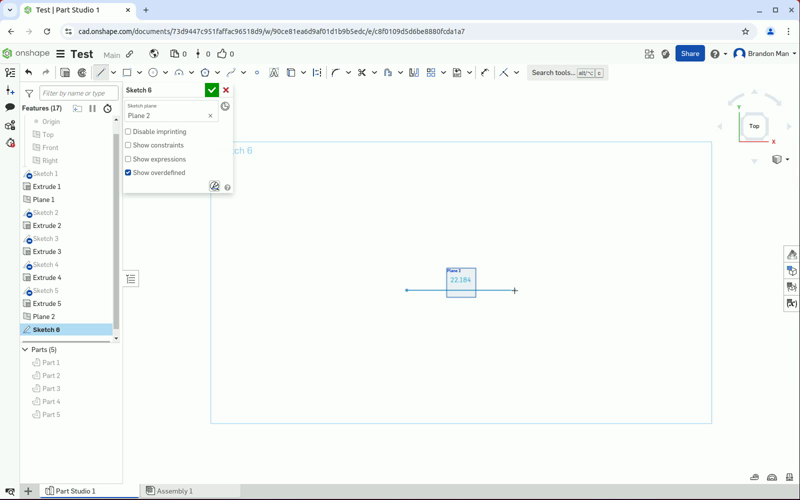
click(514, 290)
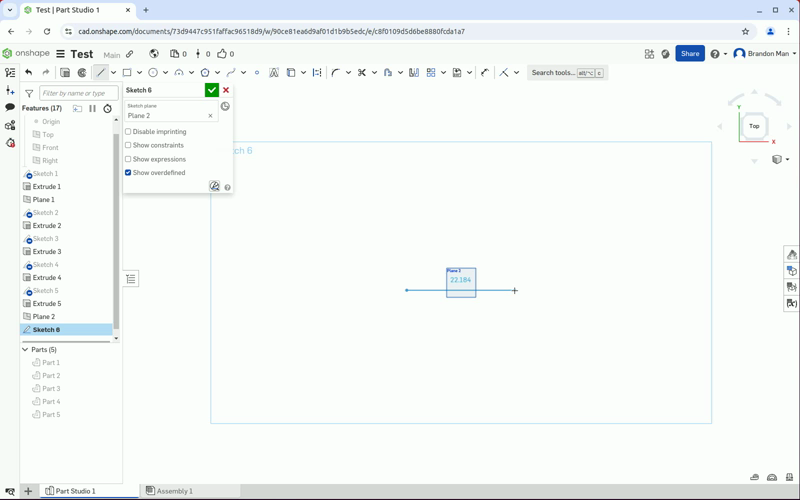
key_up(shift)
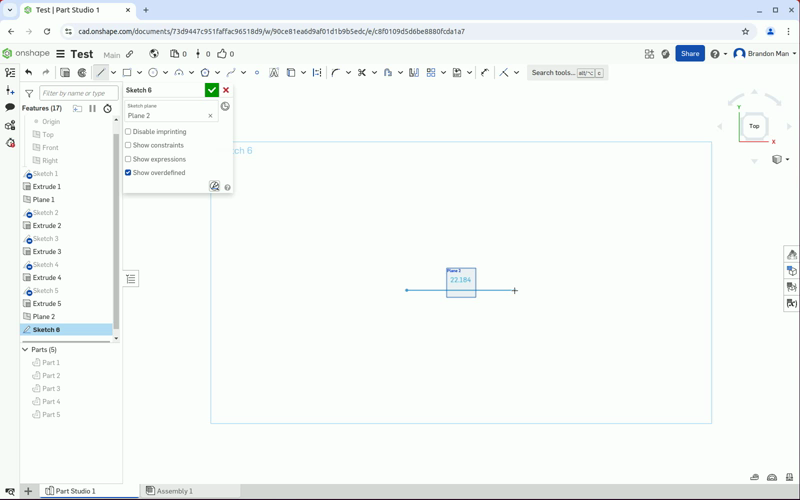
key_down(shift)
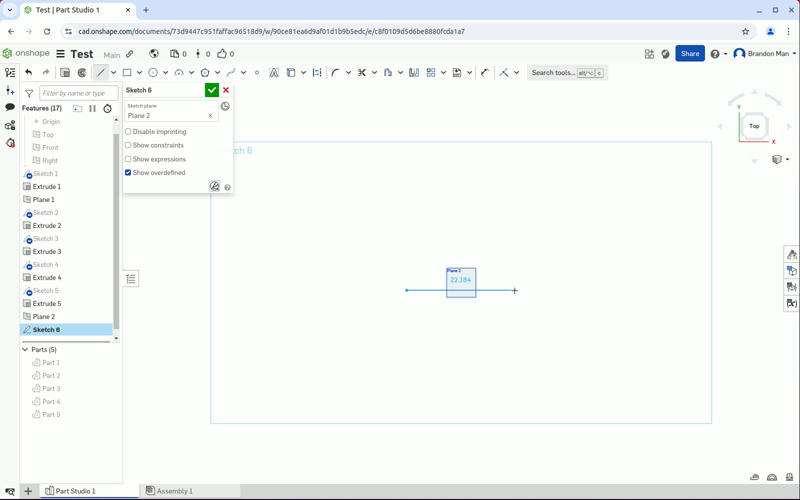
mouse_move(544, 290)
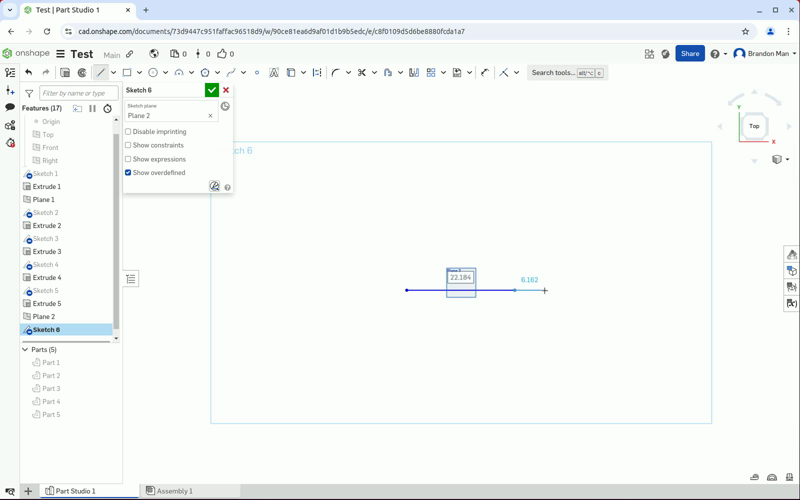
mouse_move(514, 262)
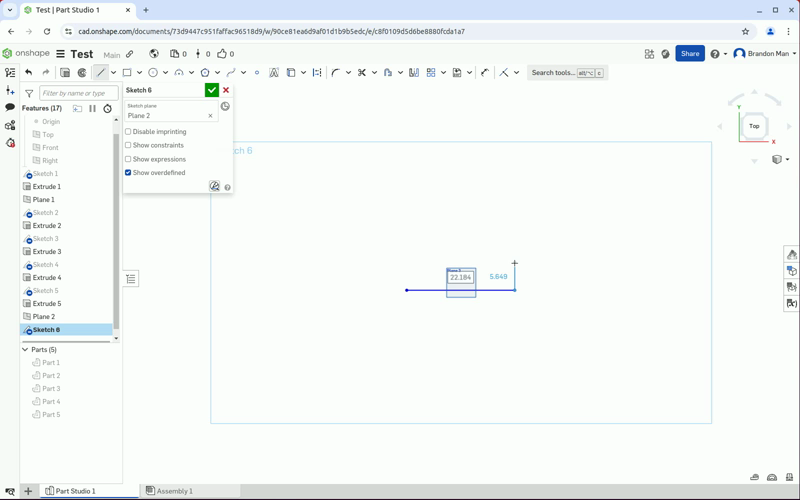
click(514, 262)
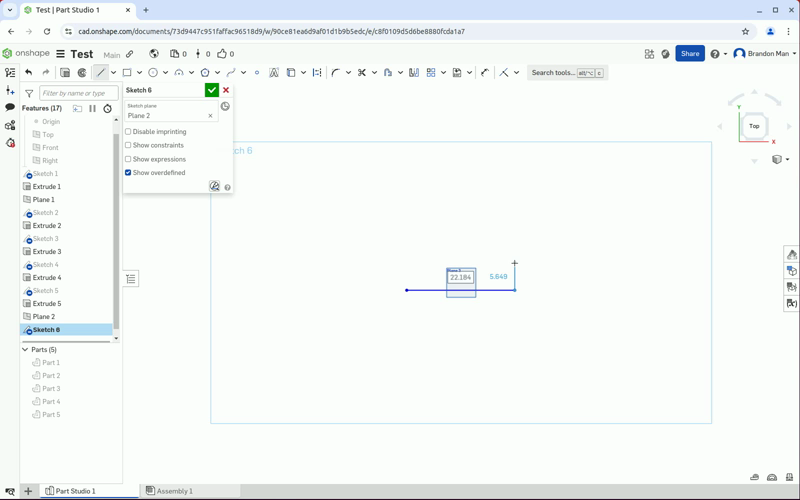
key_up(shift)
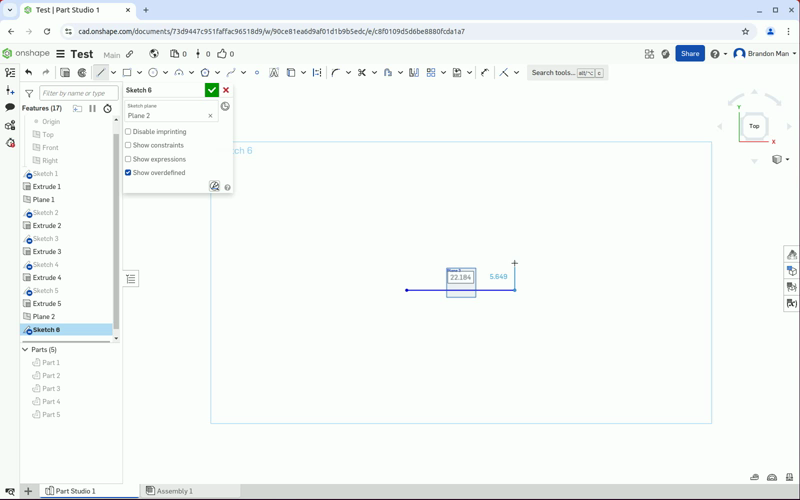
key_down(shift)
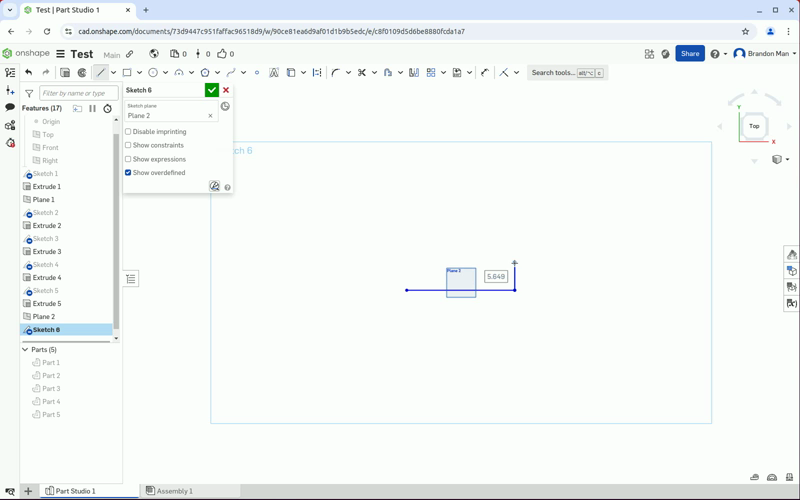
mouse_move(406, 262)
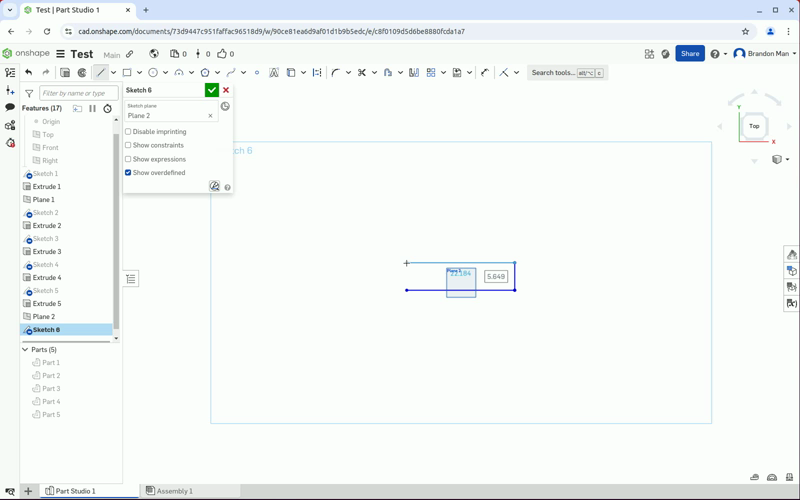
click(406, 262)
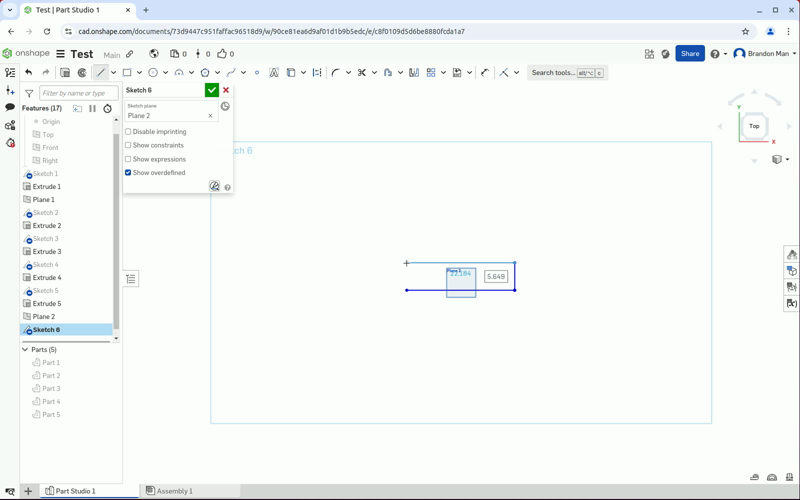
key_up(shift)
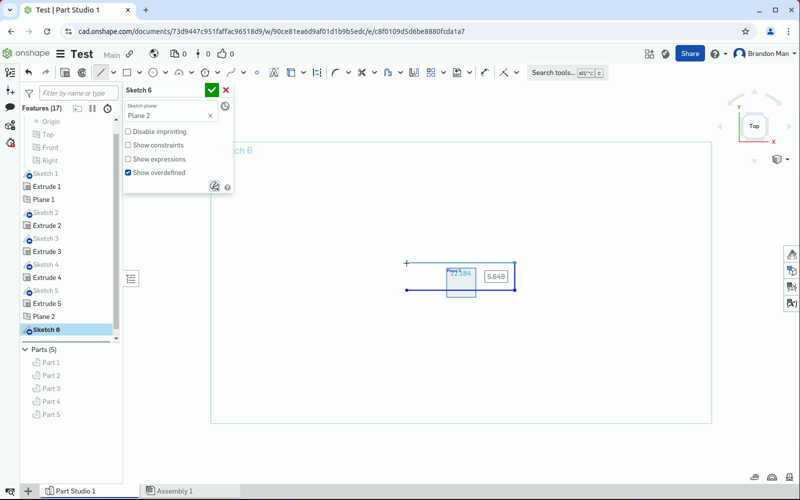
mouse_move(436, 262)
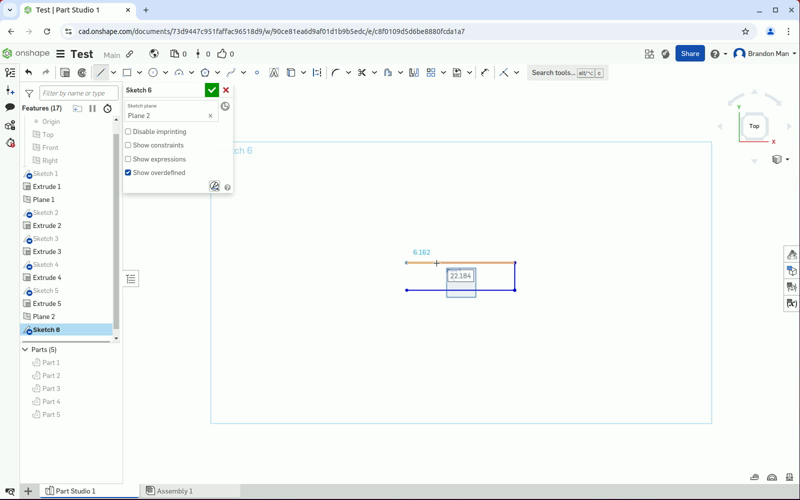
key_down(shift)
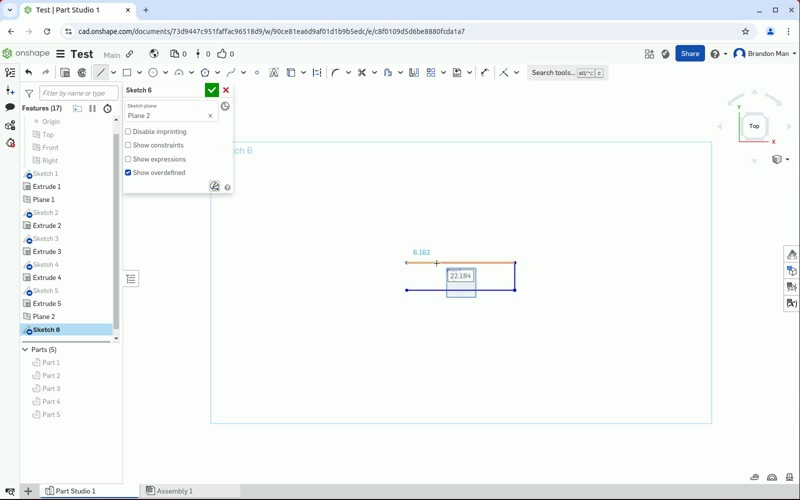
mouse_move(406, 290)
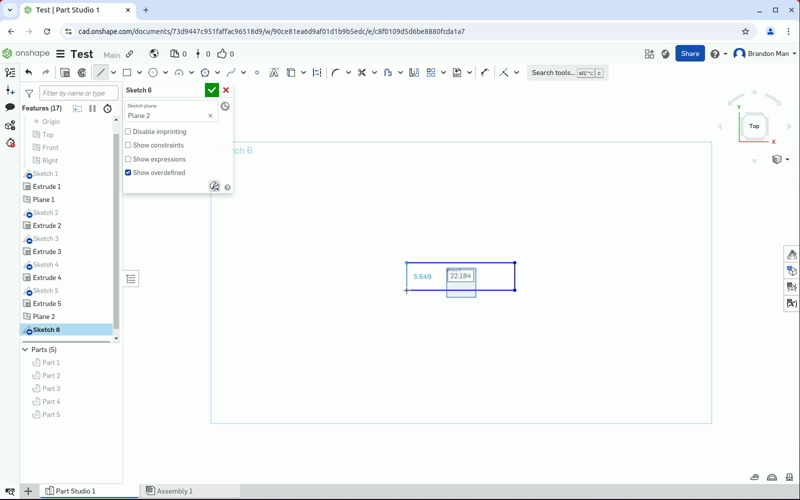
key_up(shift)
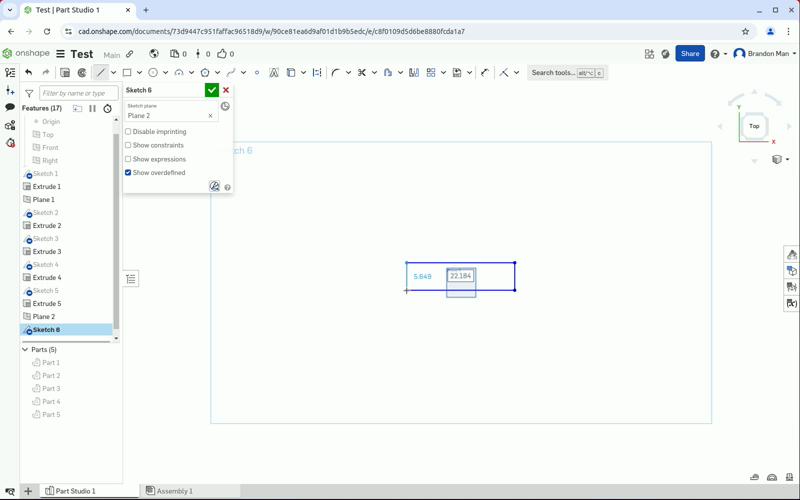
click(406, 290)
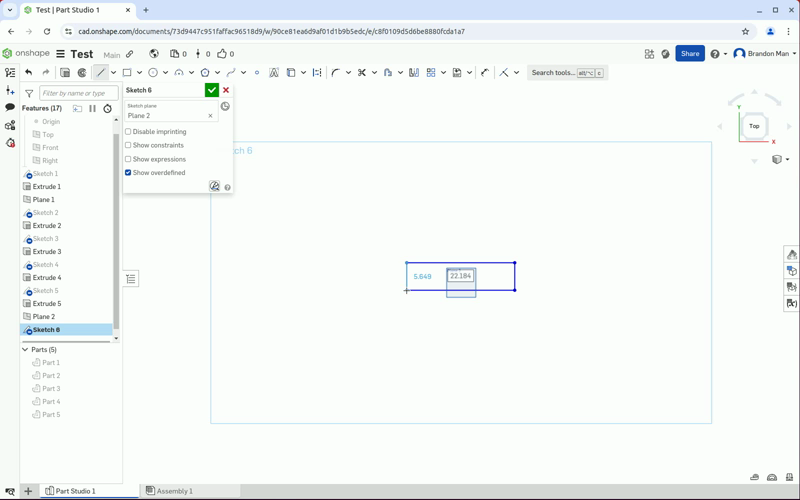
key(esc)
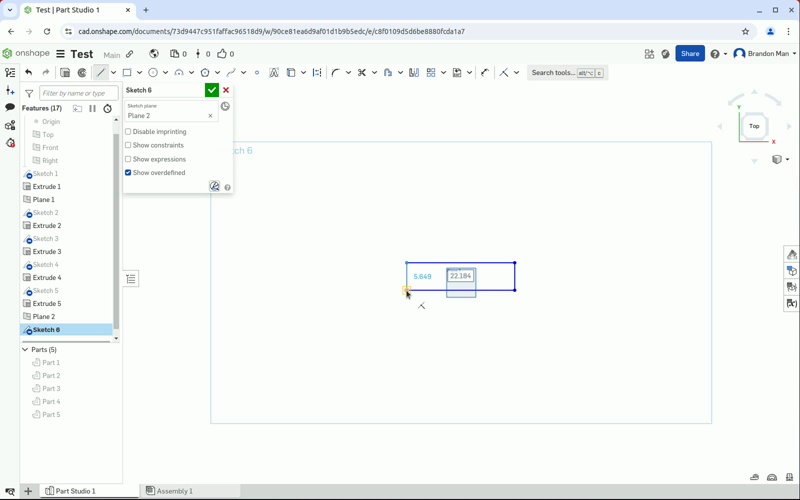
key(c)
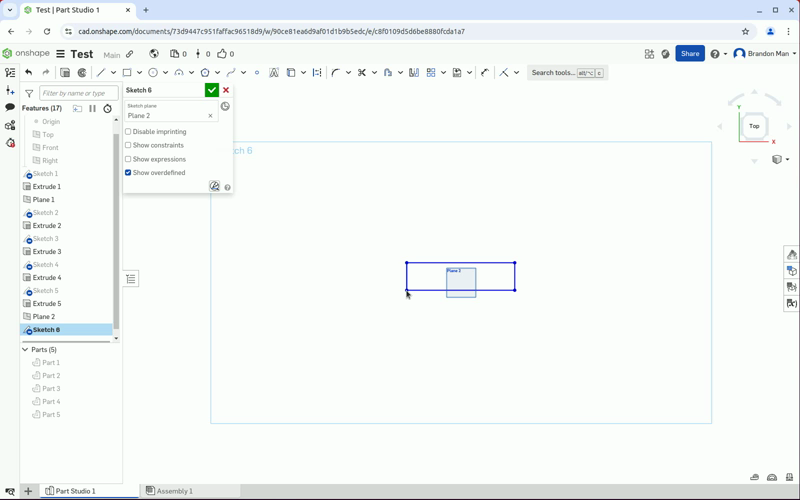
key_down(shift)
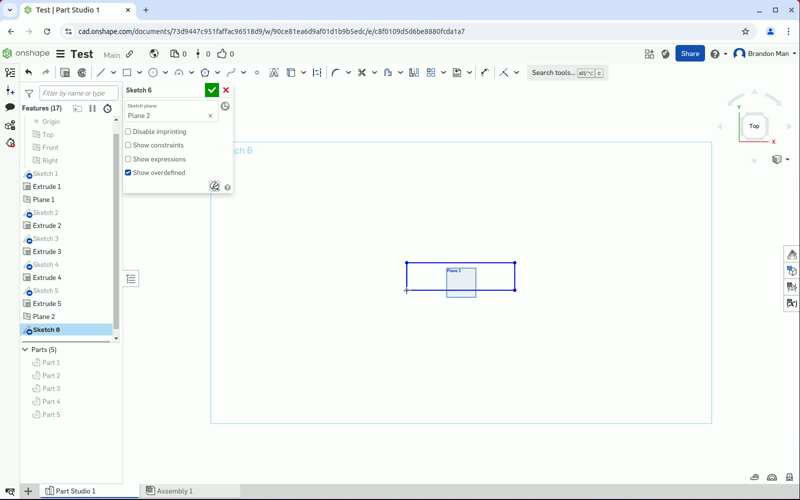
mouse_move(418, 276)
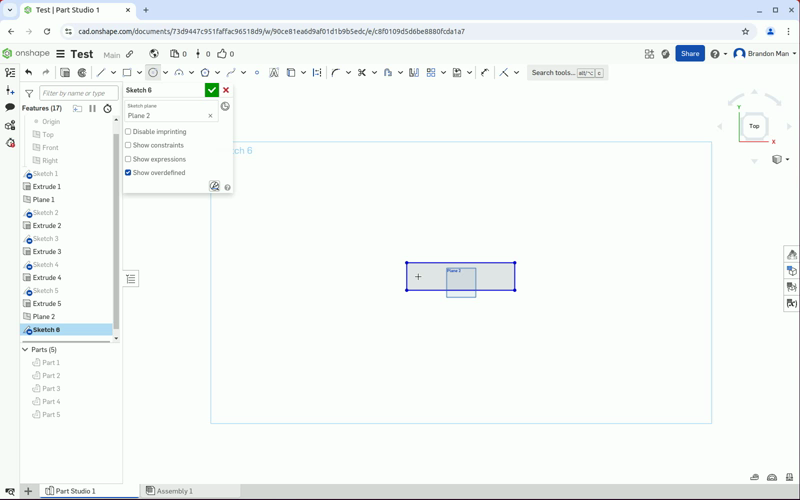
click(418, 276)
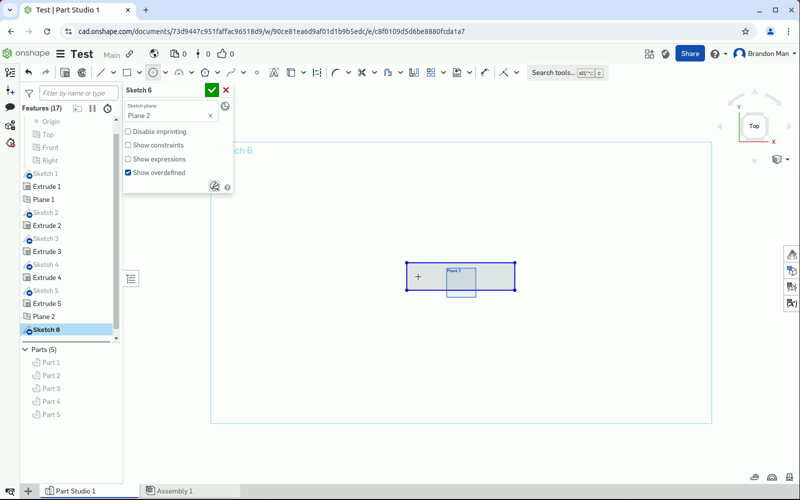
key_up(shift)
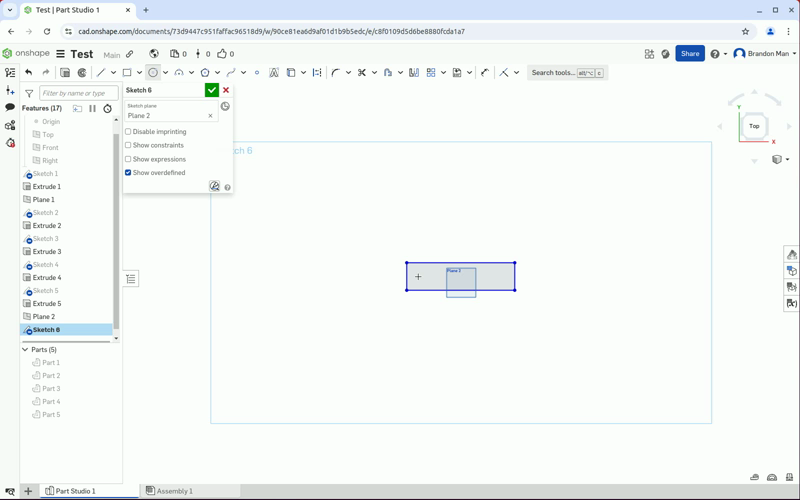
mouse_move(427, 276)
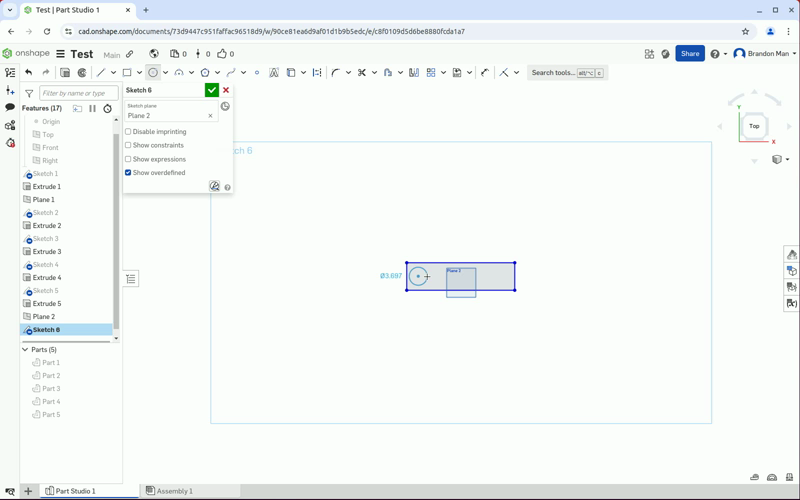
click(427, 276)
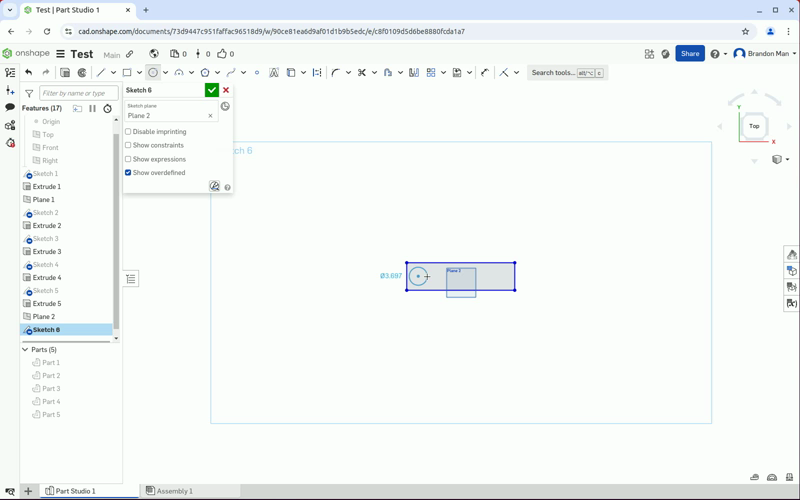
key(esc)
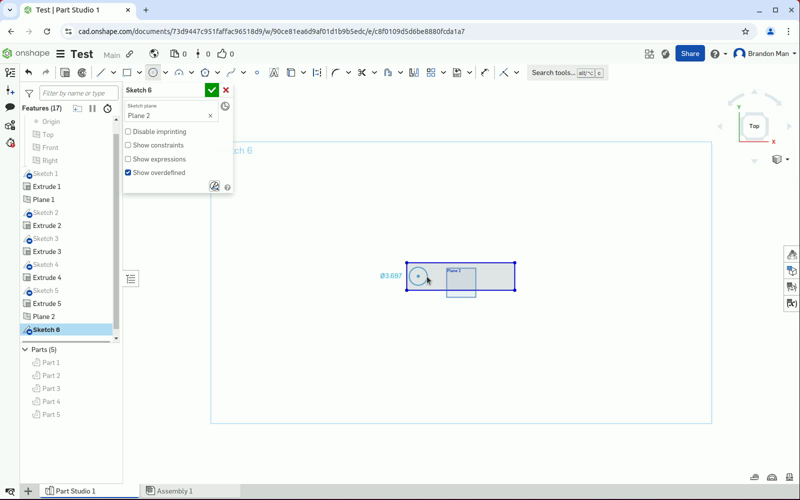
mouse_move(433, 272)
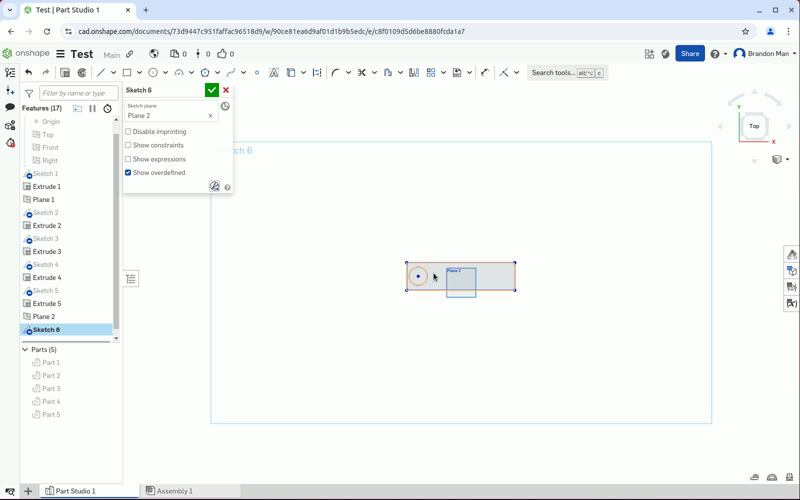
click(433, 272)
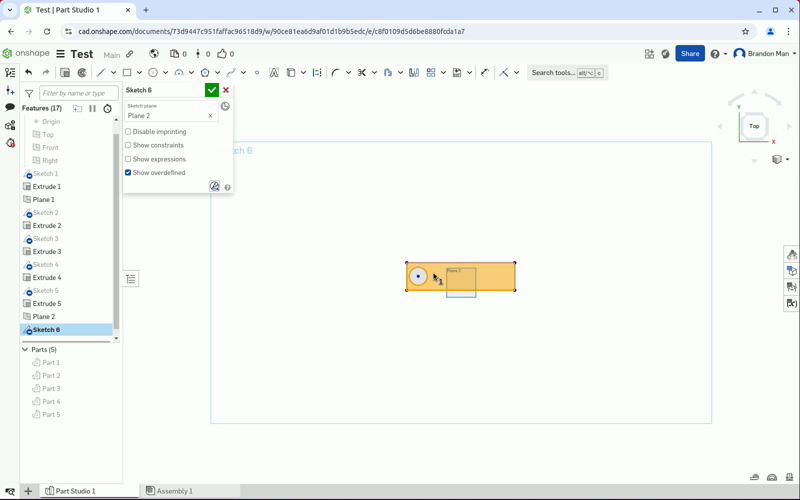
mouse_move(73, 352)
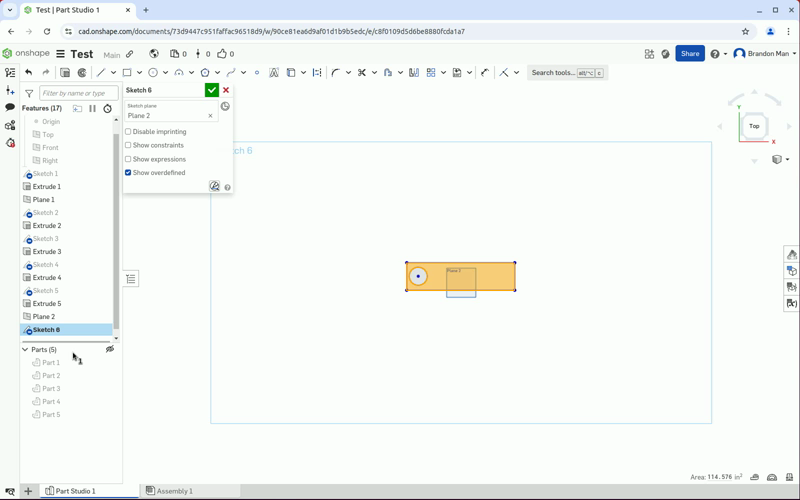
key(shift+y)
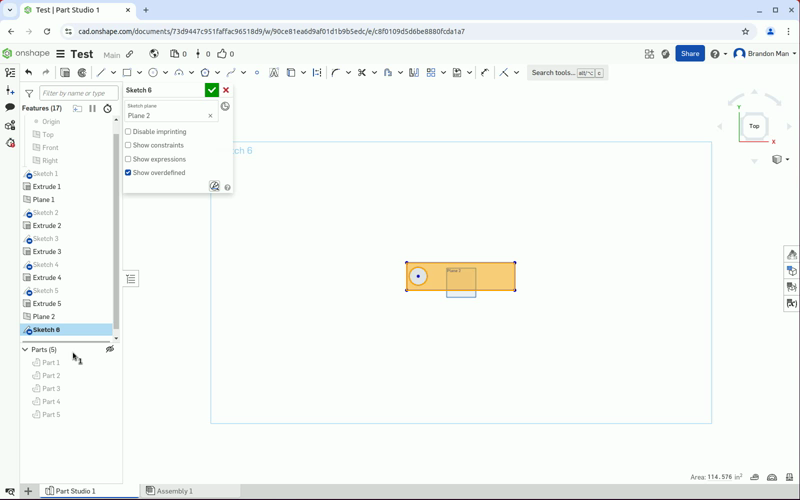
key(shift+e)
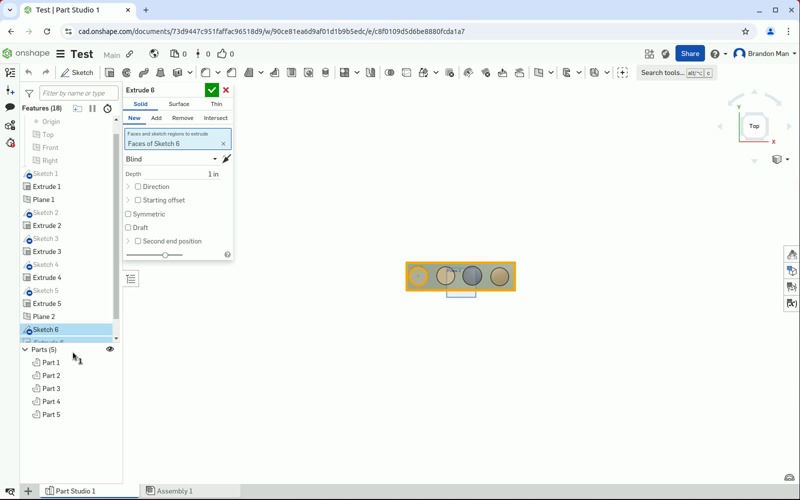
mouse_move(143, 106)
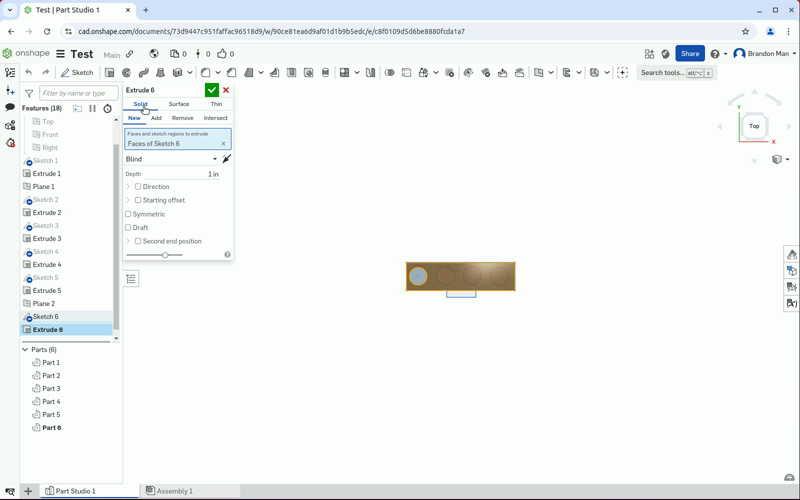
click(143, 106)
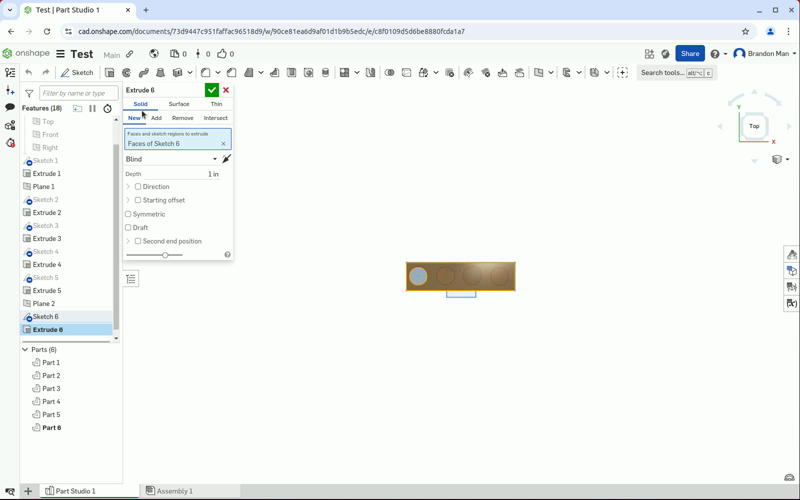
mouse_move(137, 120)
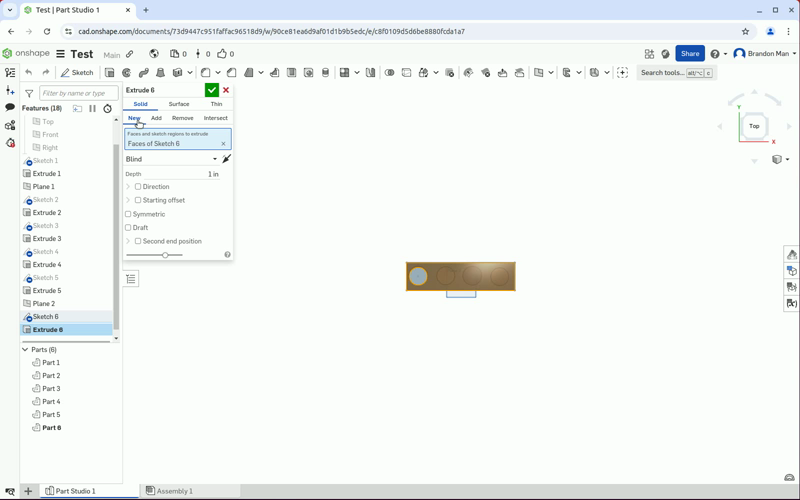
click(137, 120)
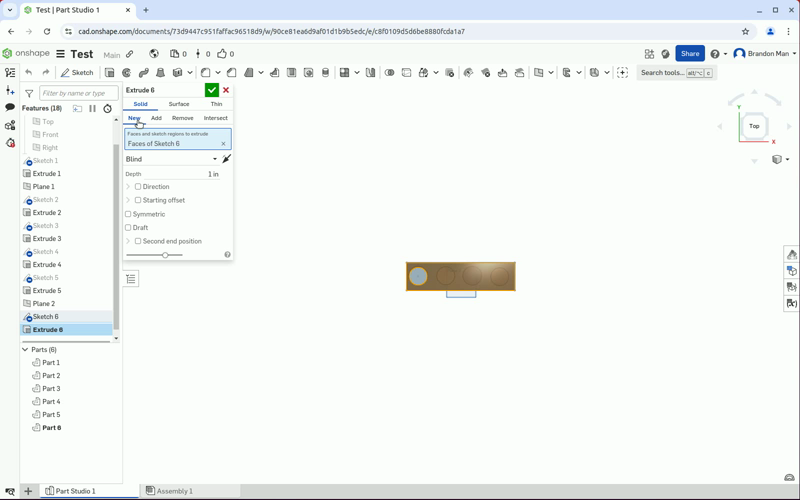
key(tab, 4)
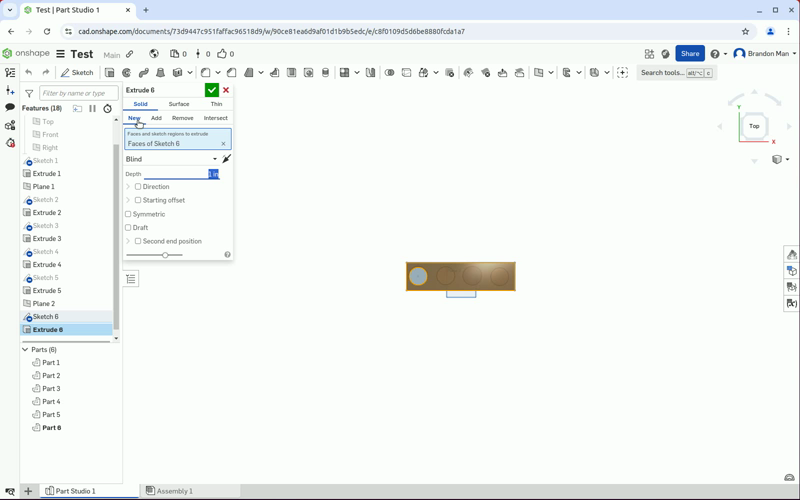
text(-0.963)
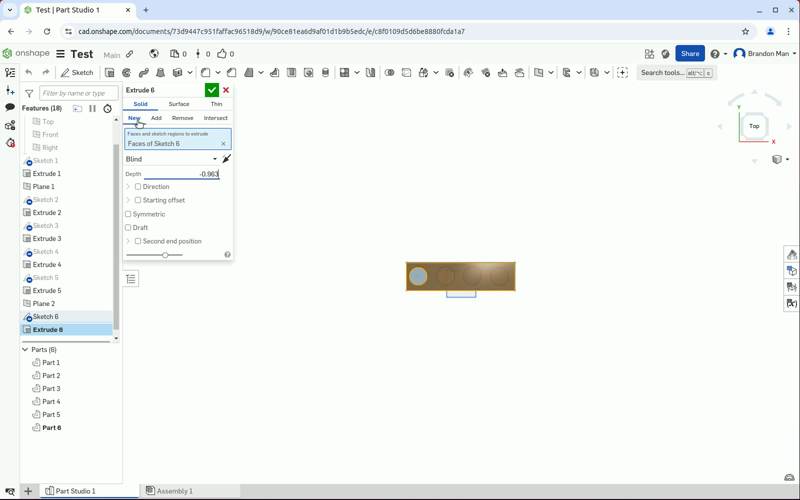
key(enter)
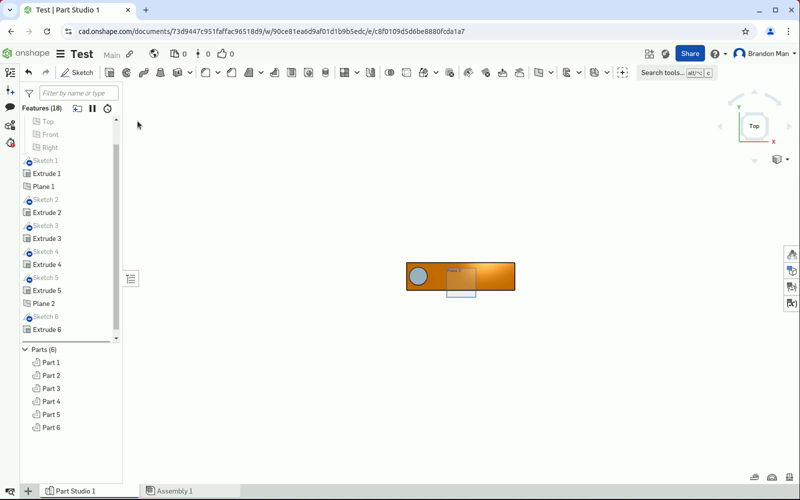
key(shift+h)
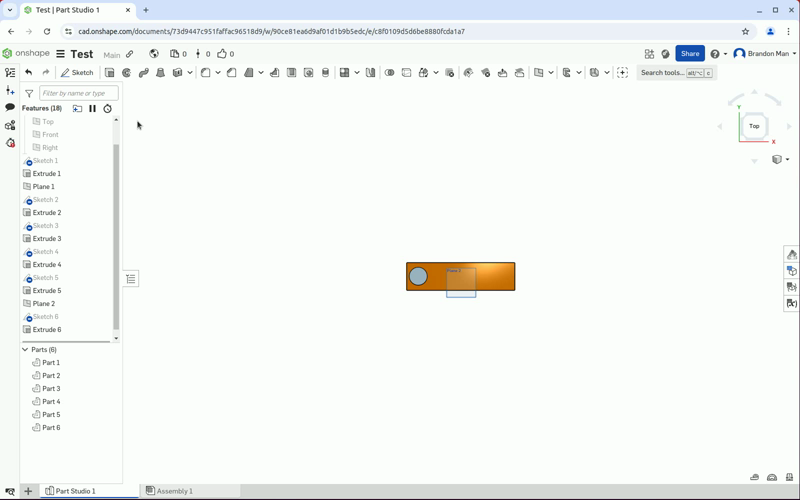
key(shift+h)
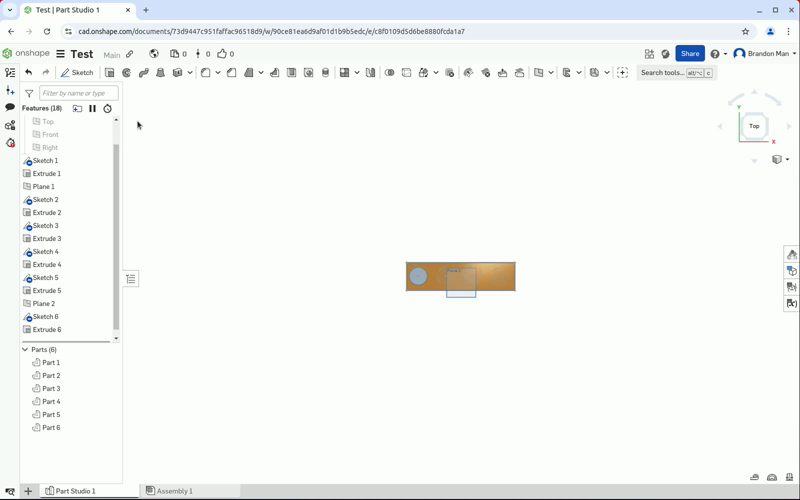
key(shift+7)
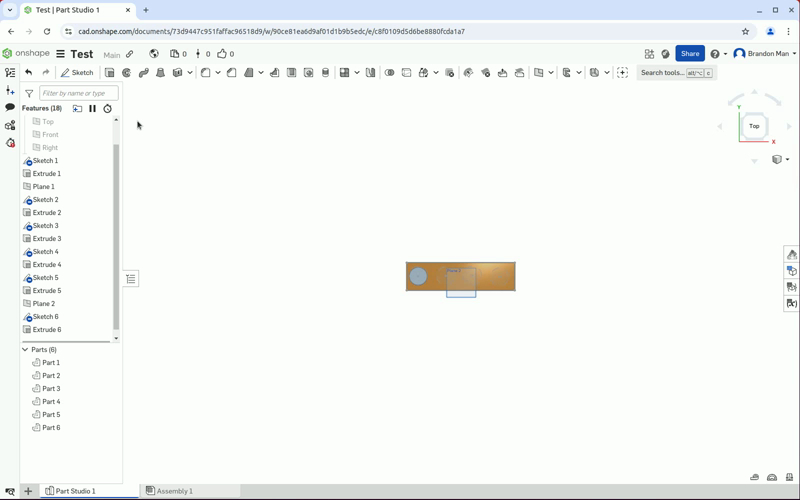
key(up, 3)
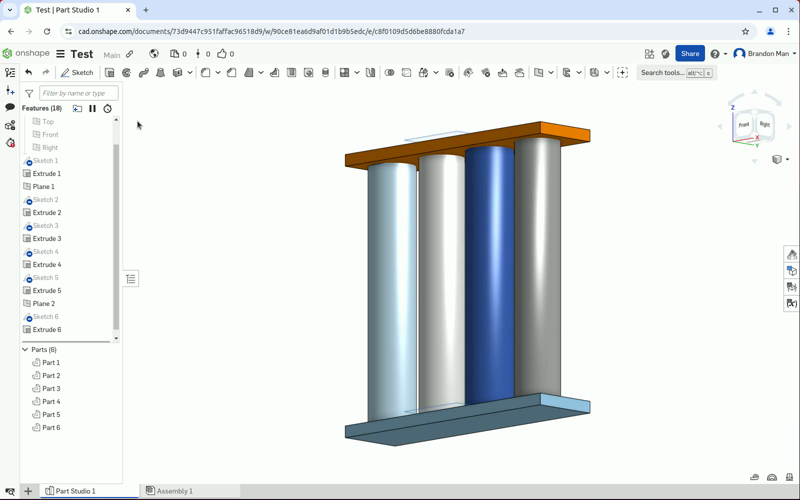
key(left, 3)
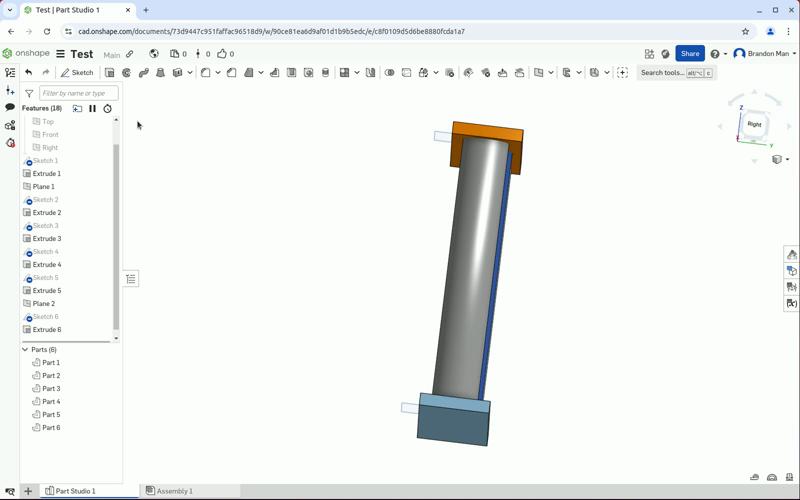
key(right, 3)
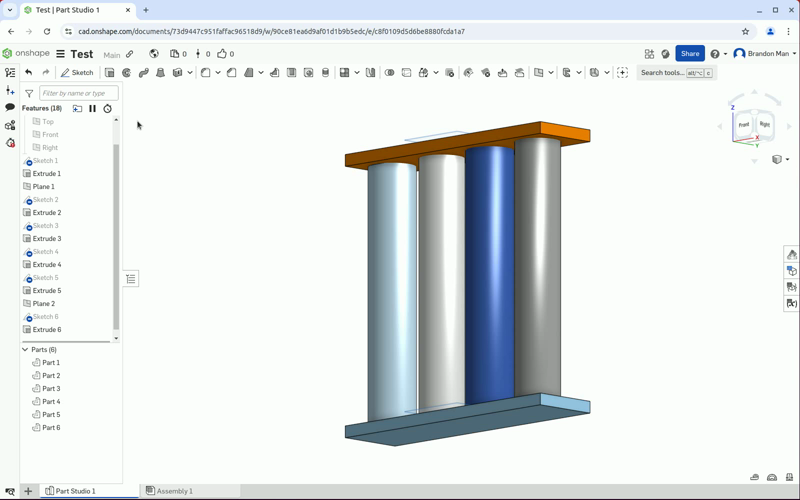
key(down, 3)
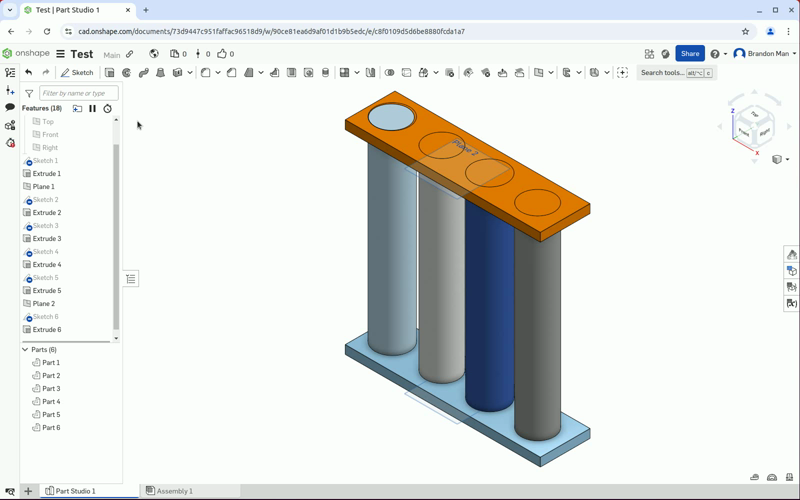
mouse_move(69, 163)
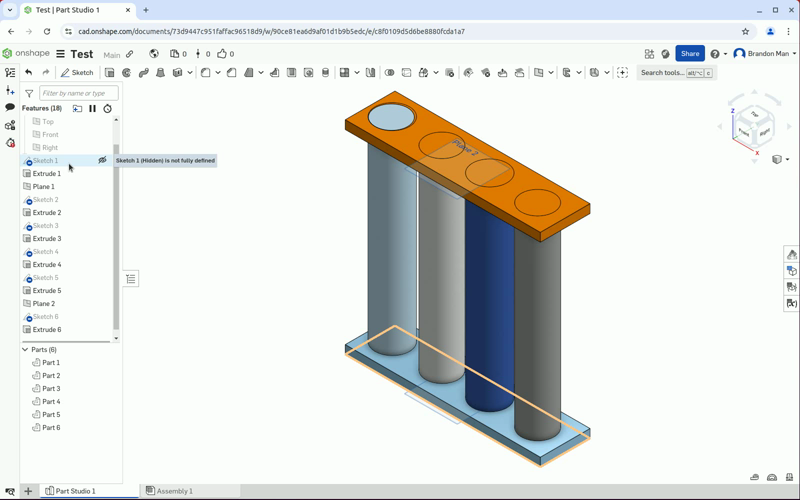
click(69, 163)